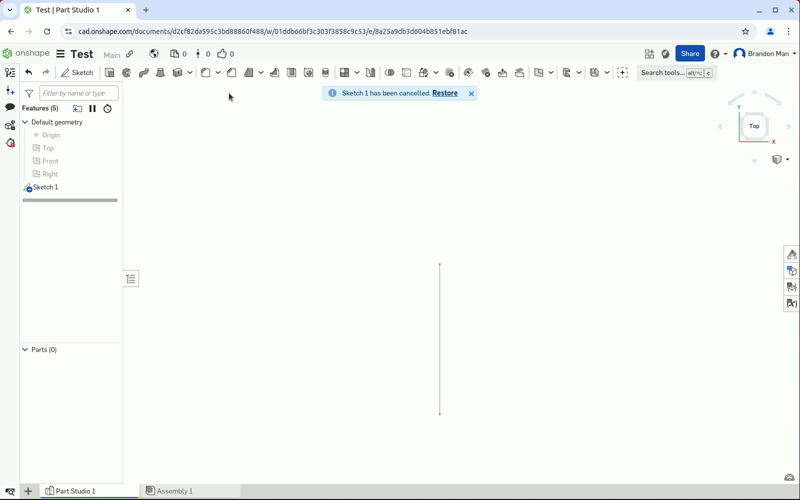
key(shift+h)
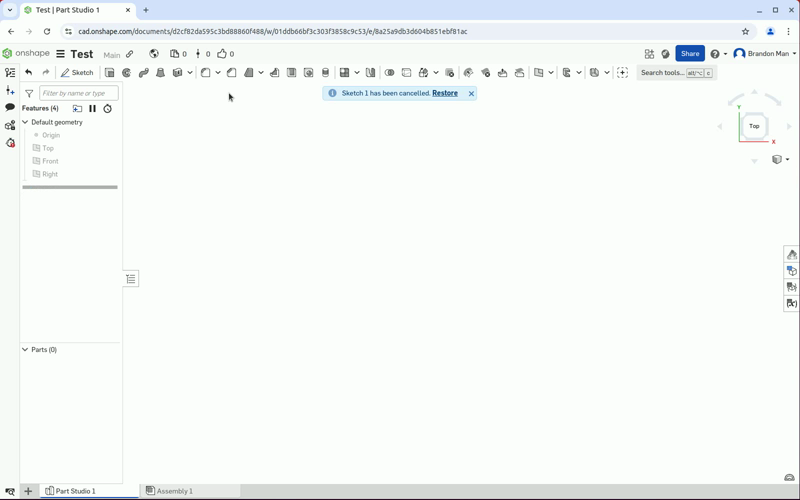
key(shift+s)
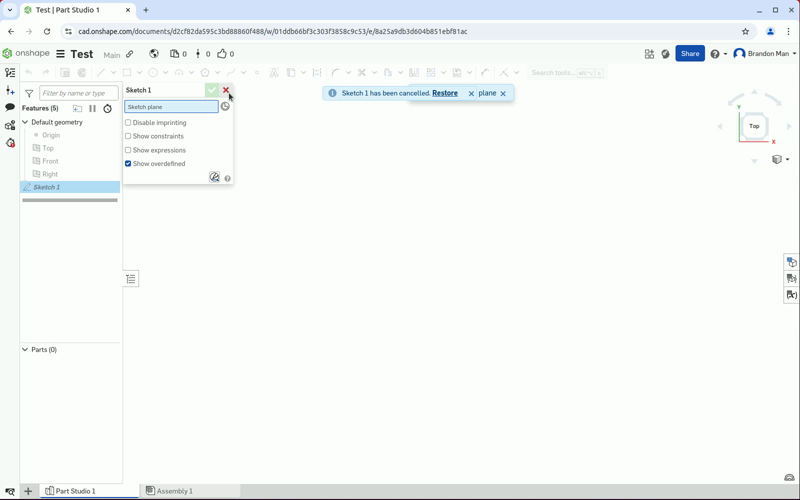
mouse_move(73, 150)
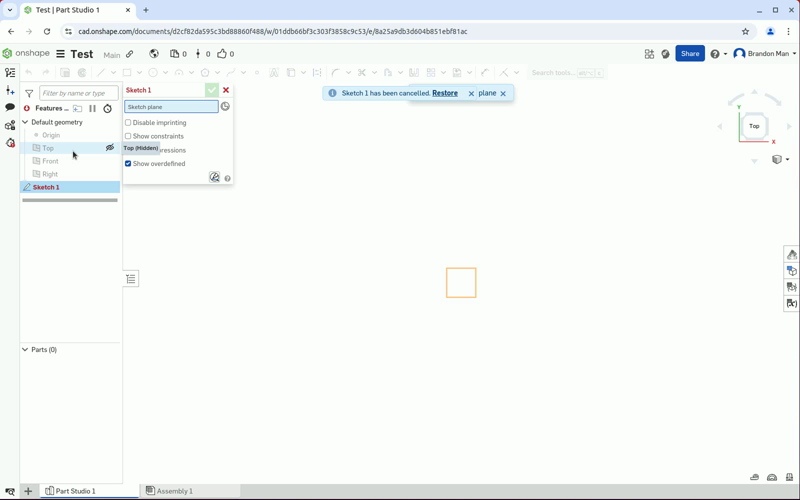
click(73, 150)
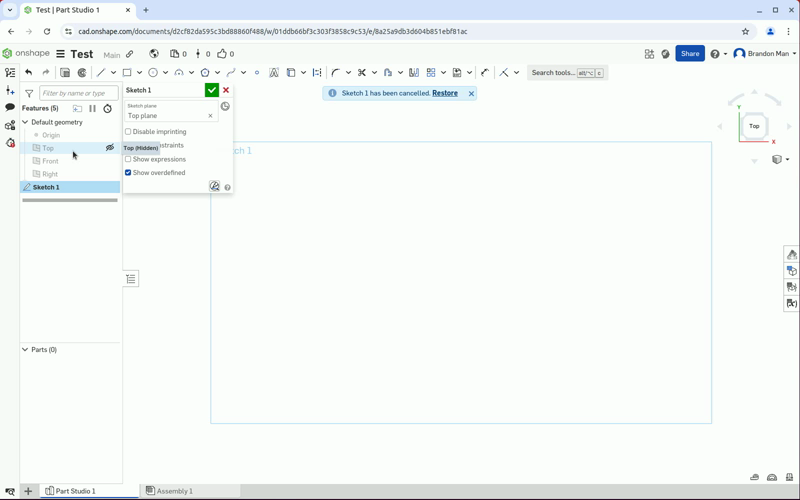
mouse_move(73, 352)
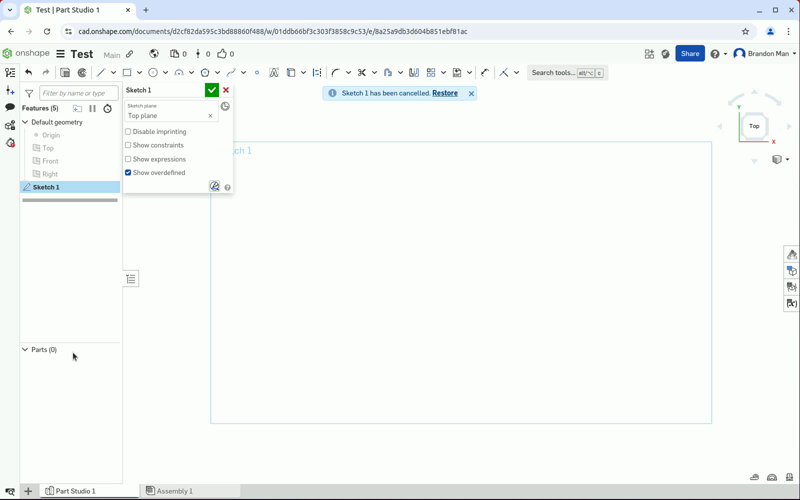
key(y)
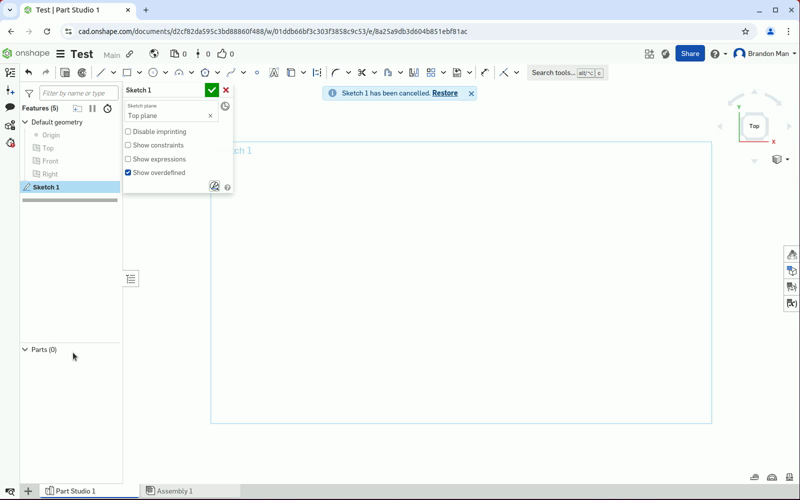
key(l)
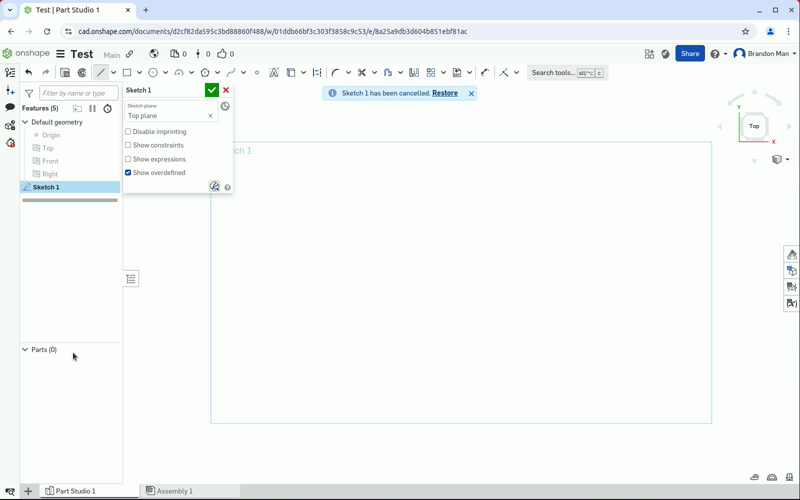
key_down(shift)
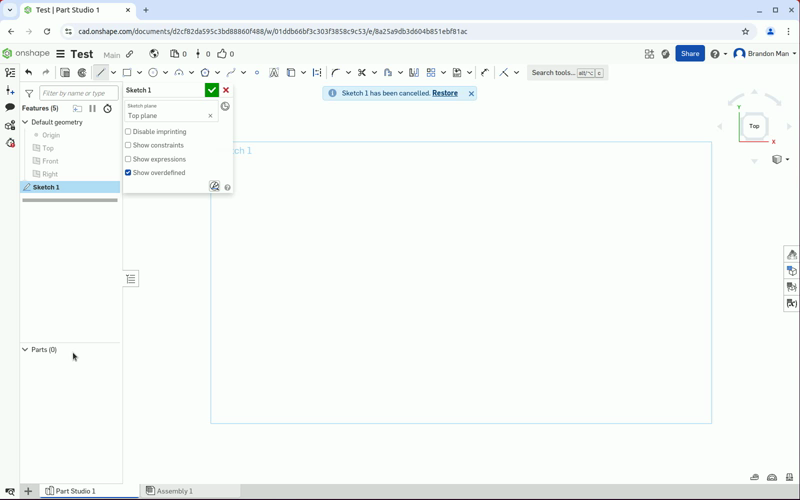
mouse_move(348, 282)
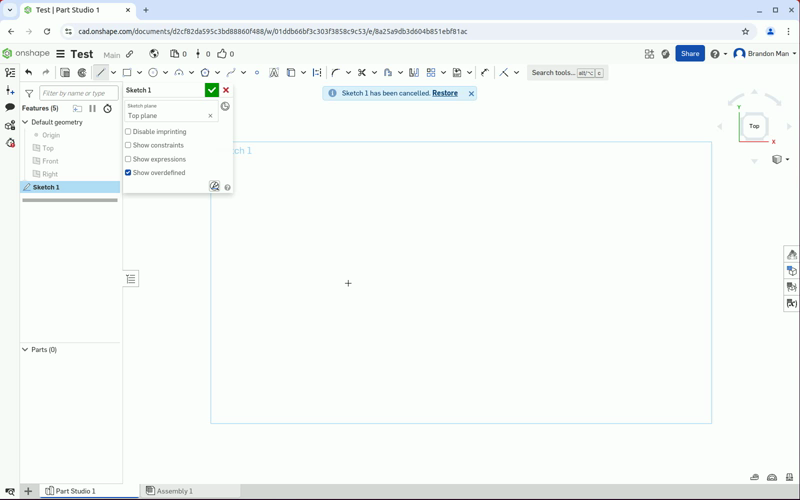
click(348, 282)
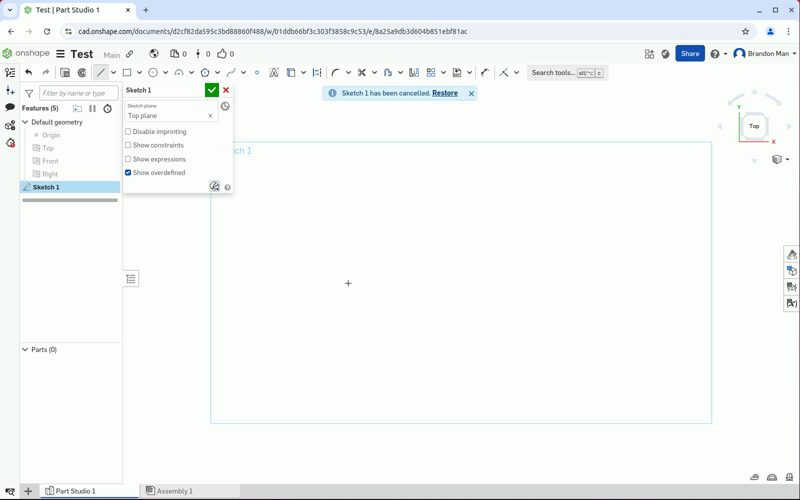
key_up(shift)
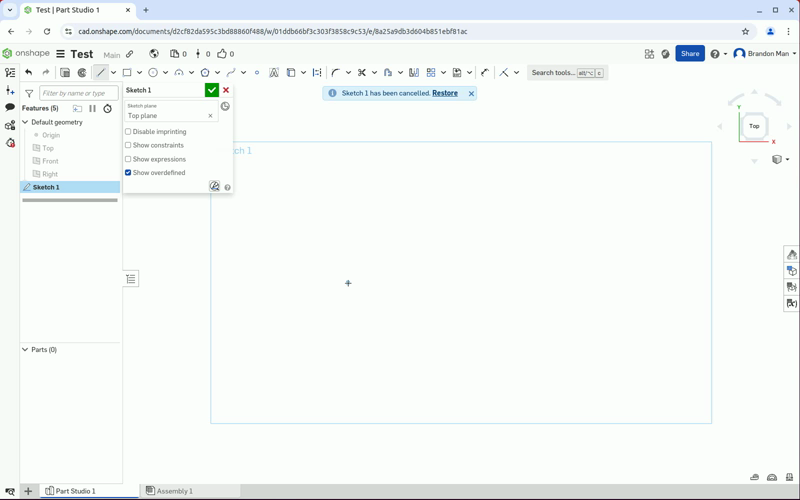
key_down(shift)
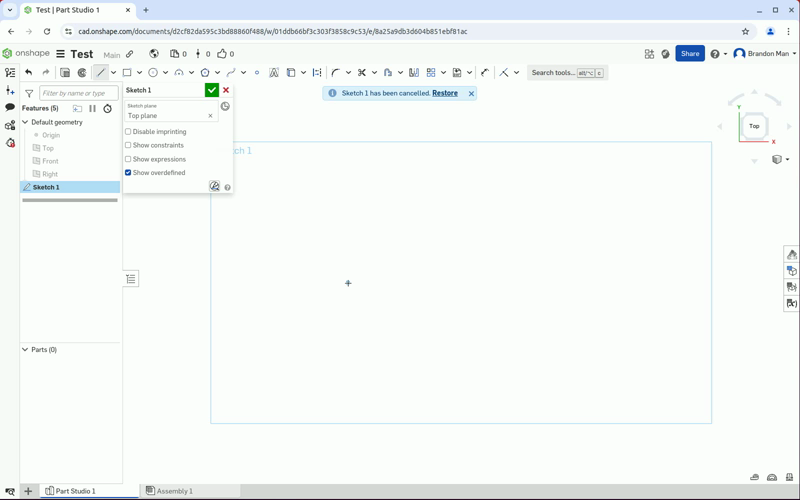
mouse_move(572, 282)
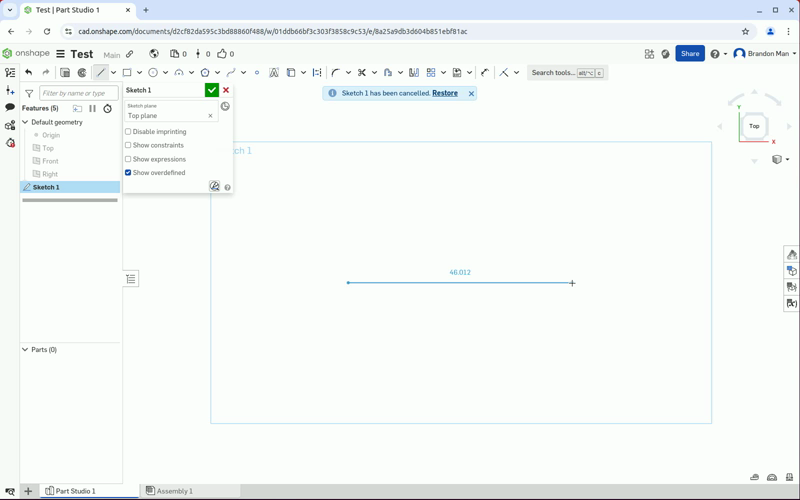
click(572, 282)
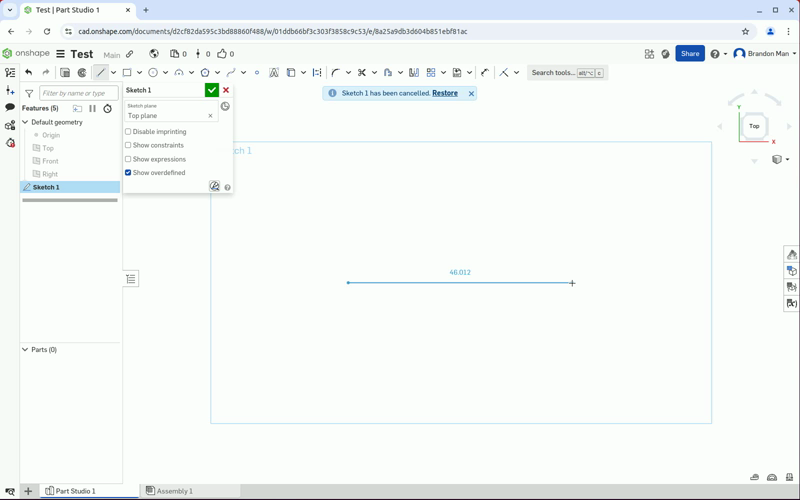
key_up(shift)
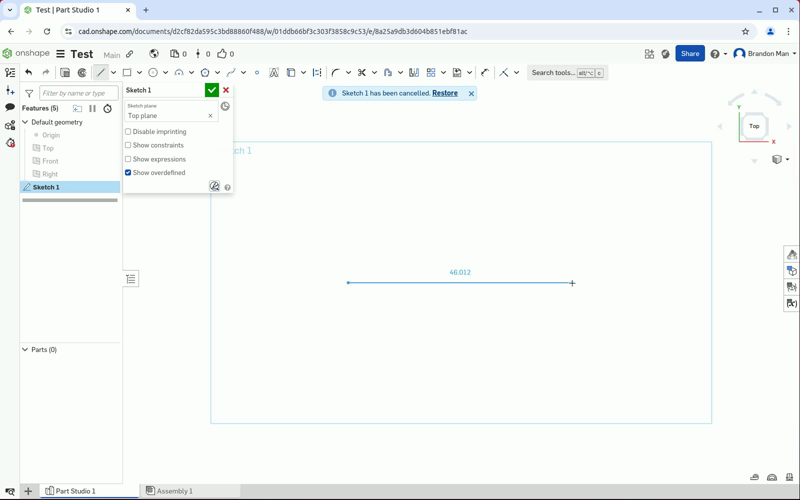
key_down(shift)
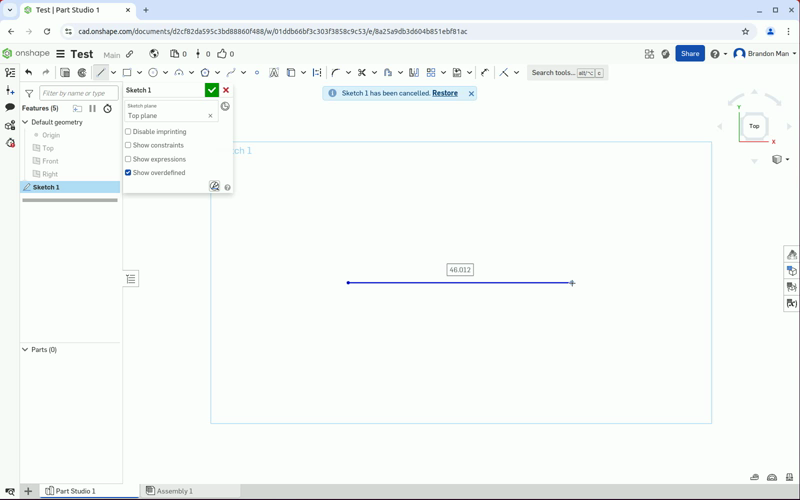
mouse_move(589, 282)
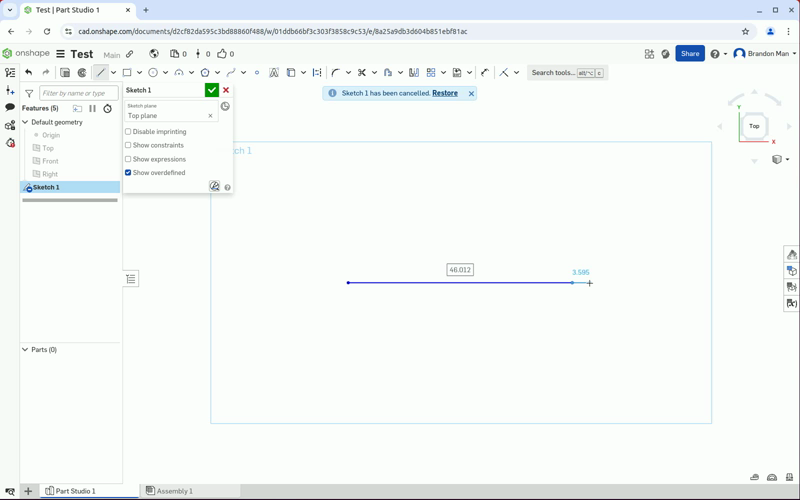
mouse_move(572, 254)
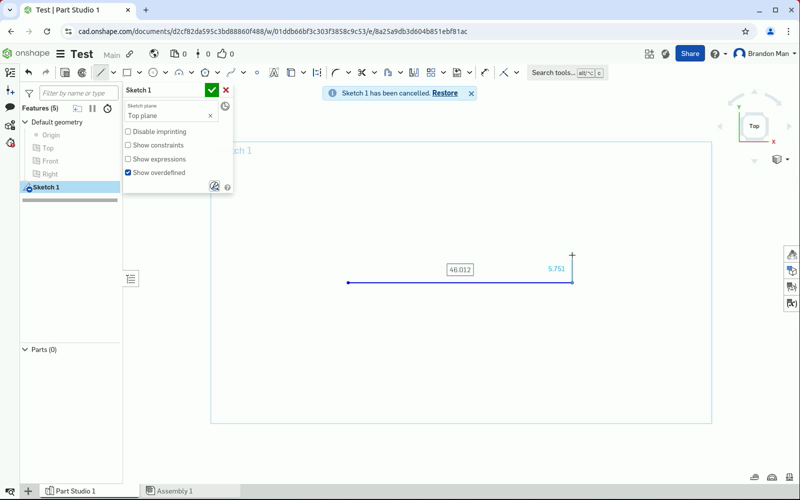
click(572, 254)
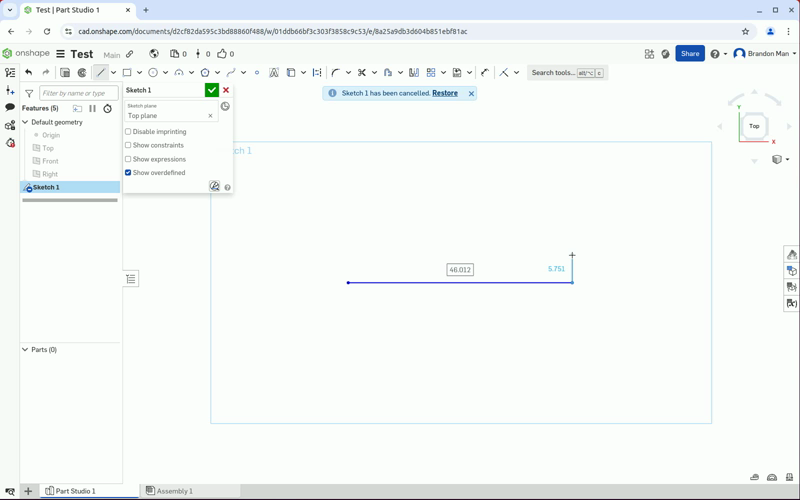
key_up(shift)
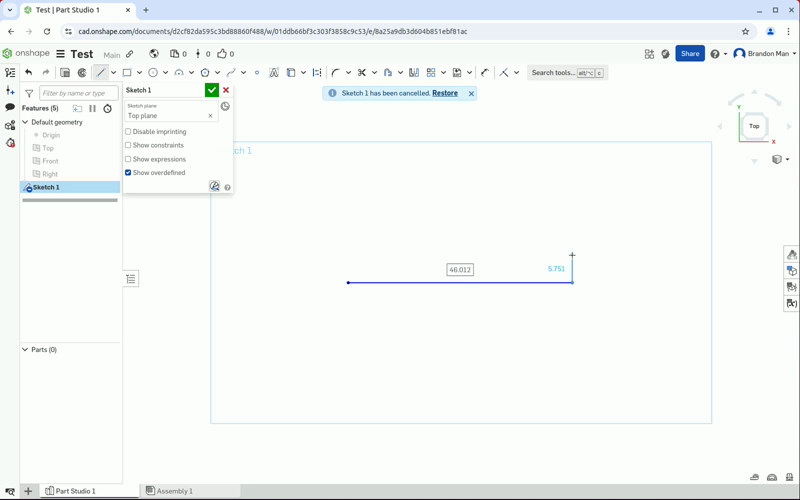
key_down(shift)
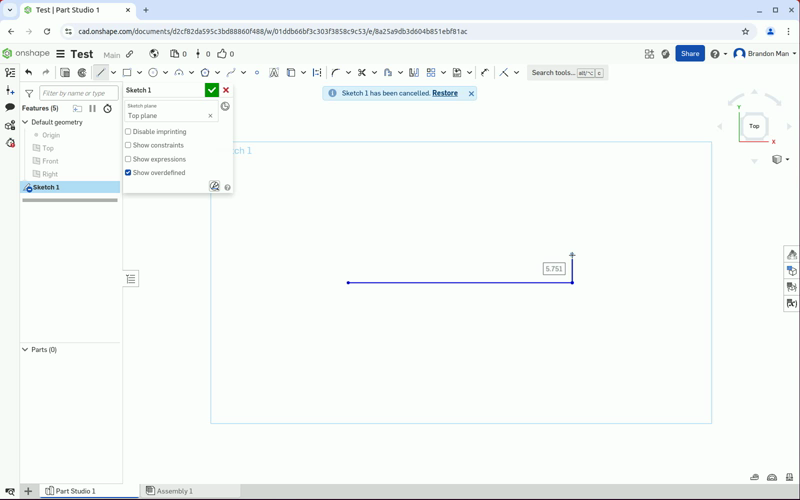
mouse_move(589, 254)
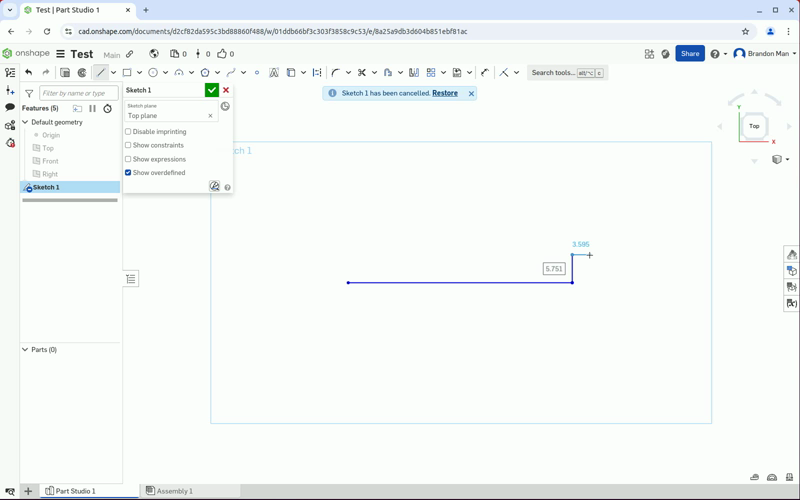
mouse_move(553, 254)
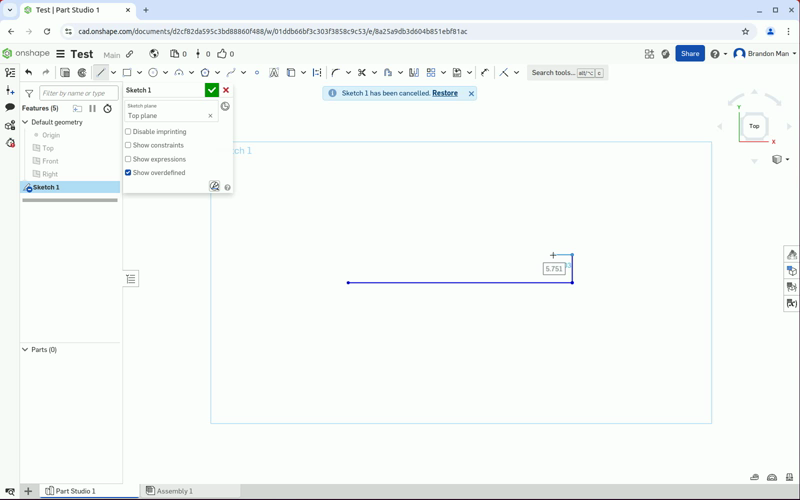
click(553, 254)
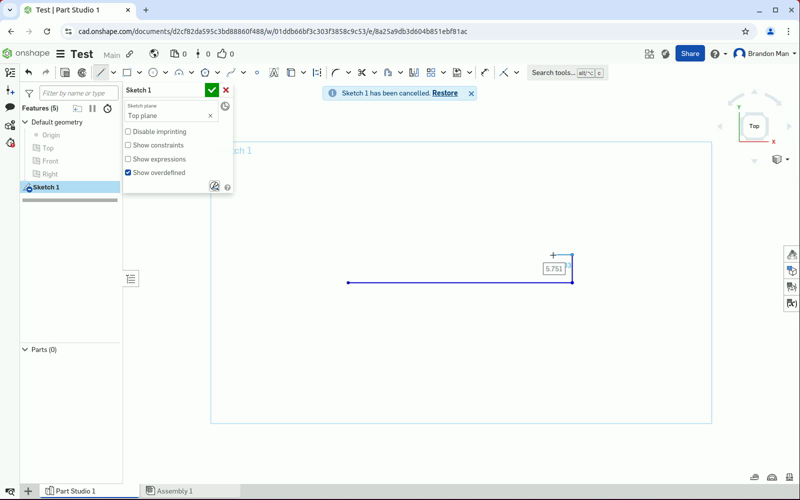
key_up(shift)
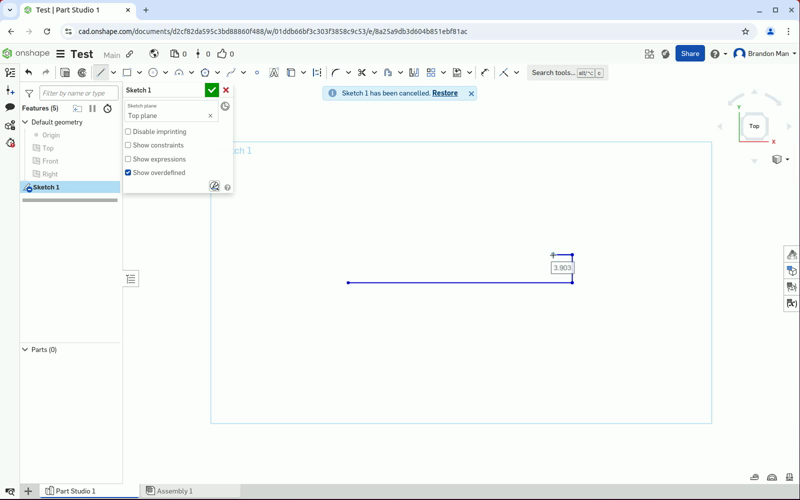
key_down(shift)
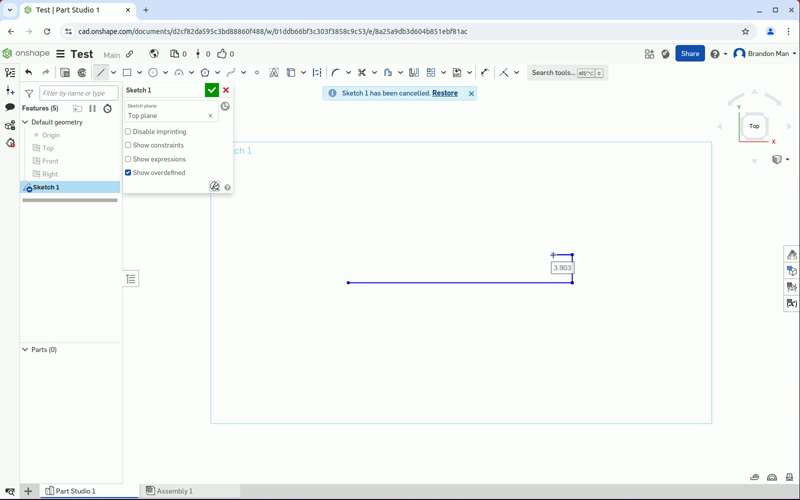
mouse_move(367, 254)
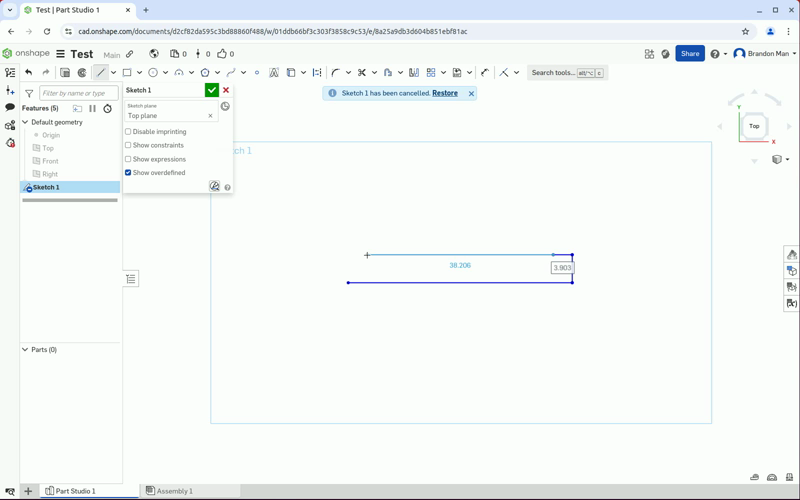
click(367, 254)
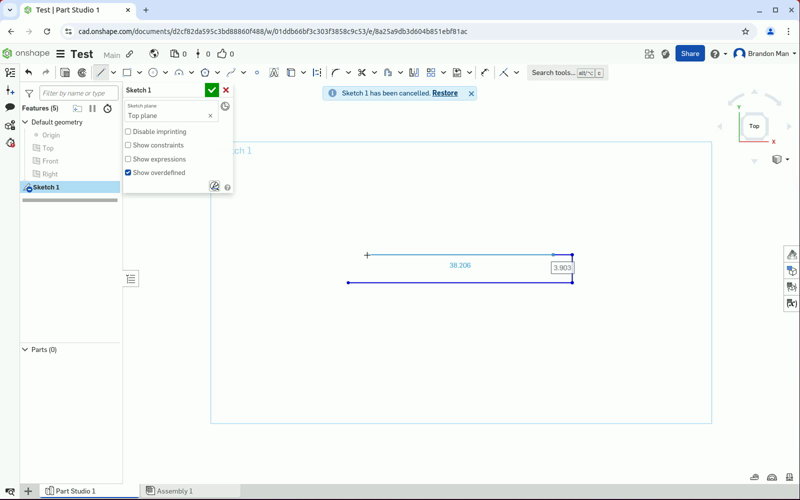
key_up(shift)
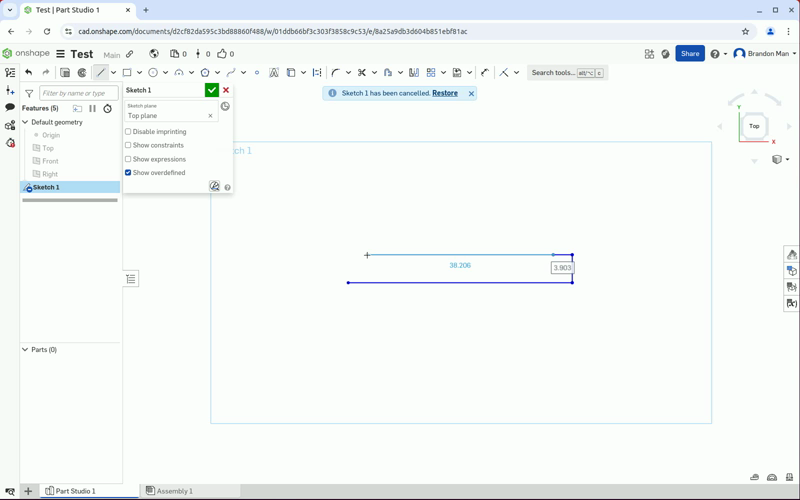
key_down(shift)
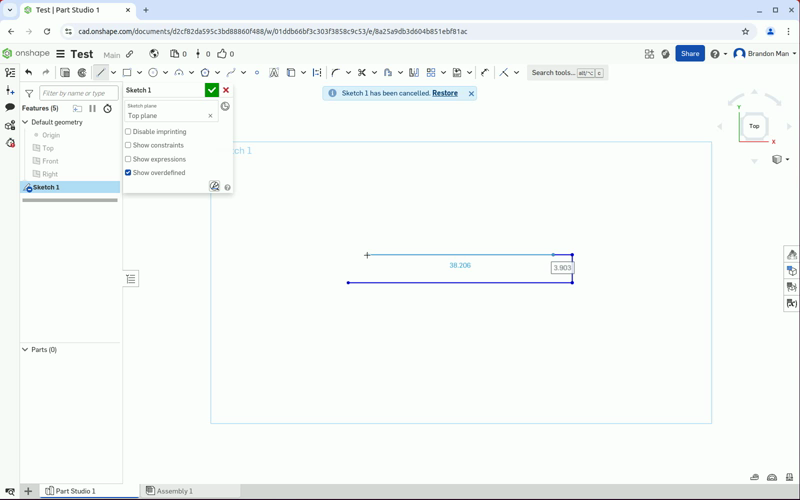
mouse_move(397, 254)
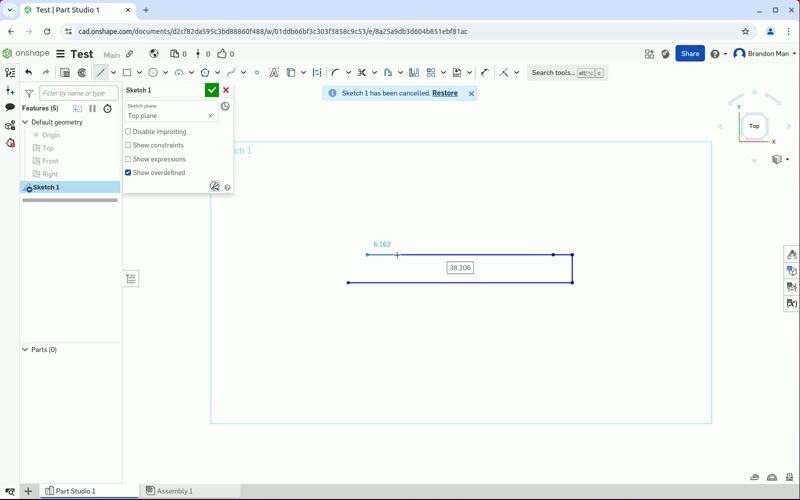
mouse_move(348, 254)
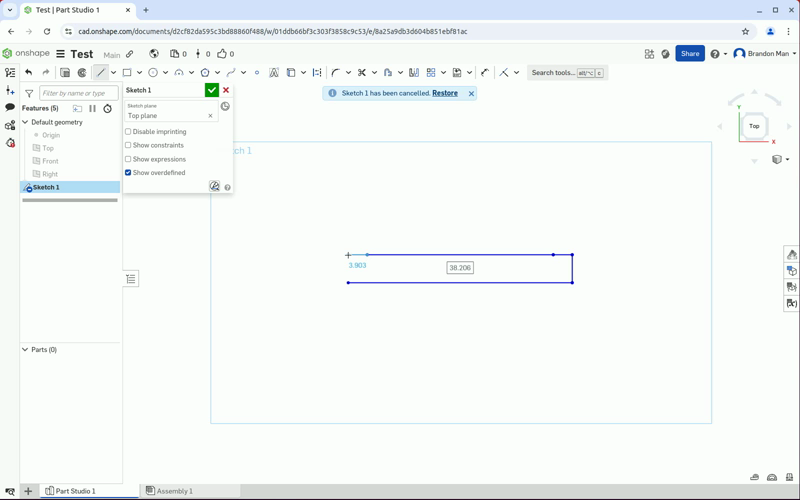
click(348, 254)
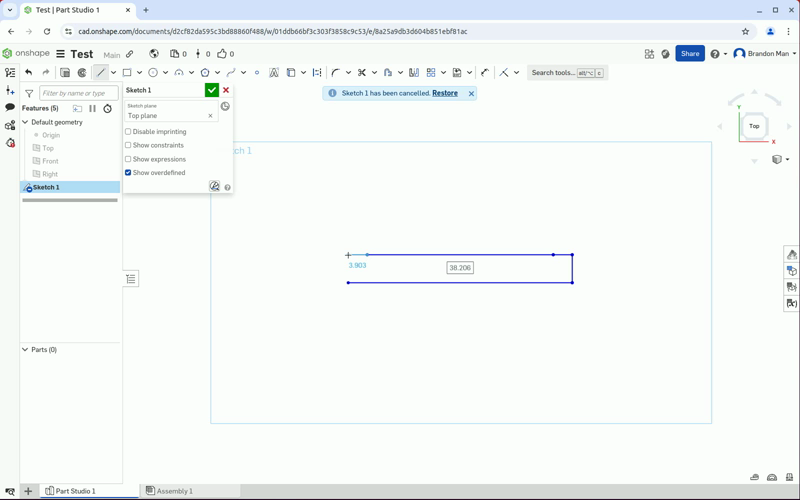
key_up(shift)
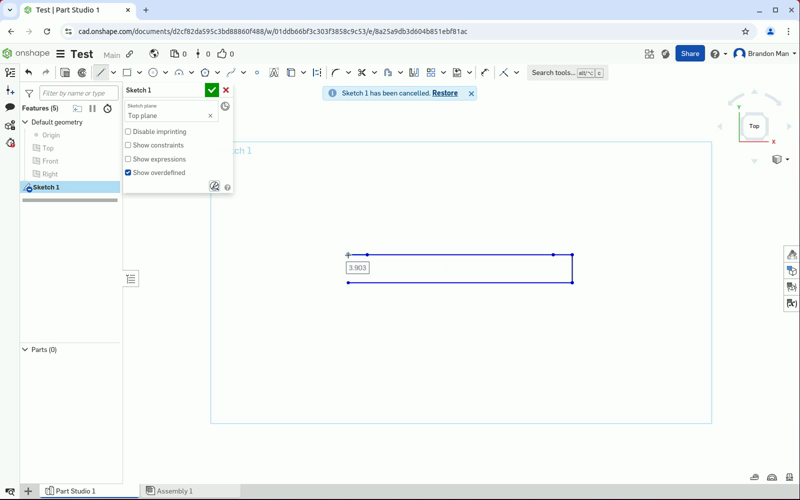
mouse_move(378, 254)
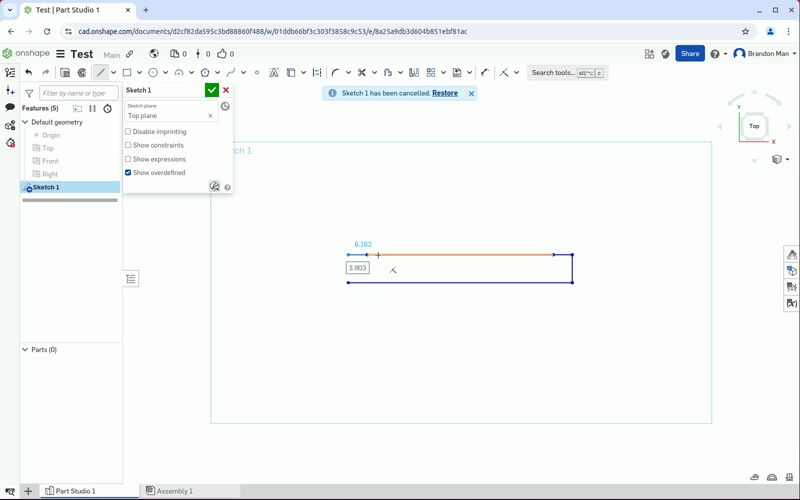
key_down(shift)
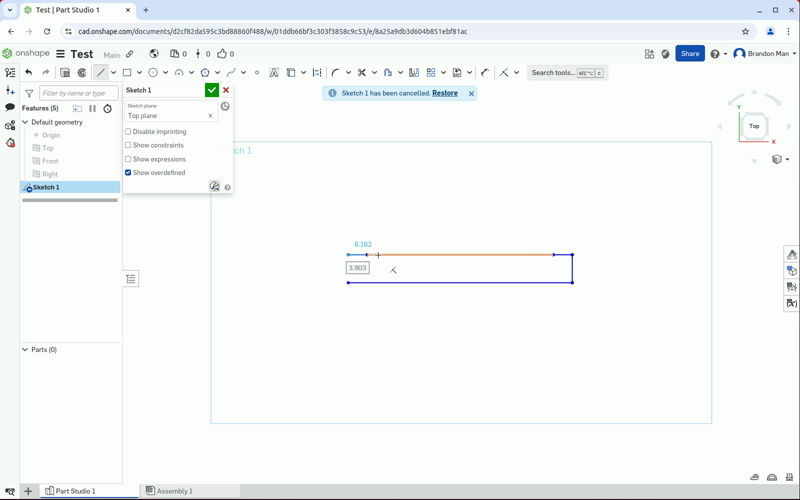
mouse_move(348, 282)
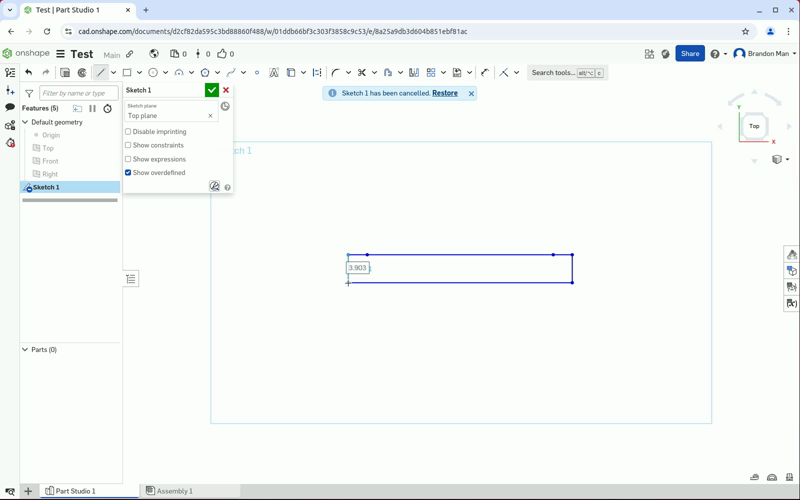
key_up(shift)
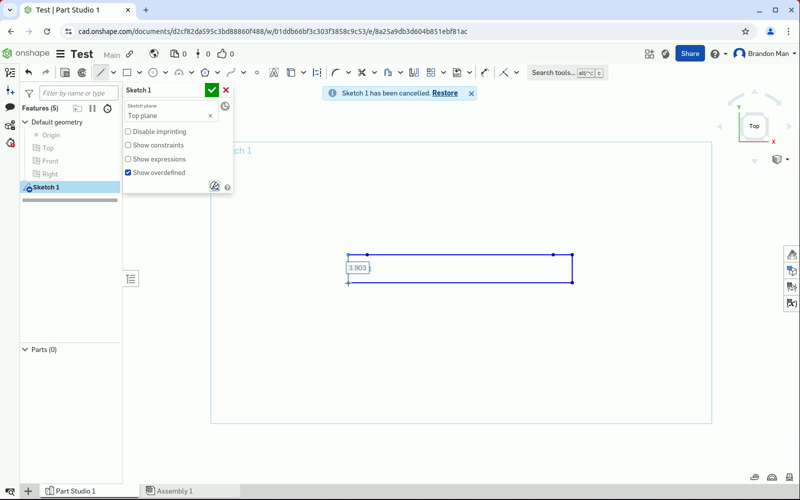
click(348, 282)
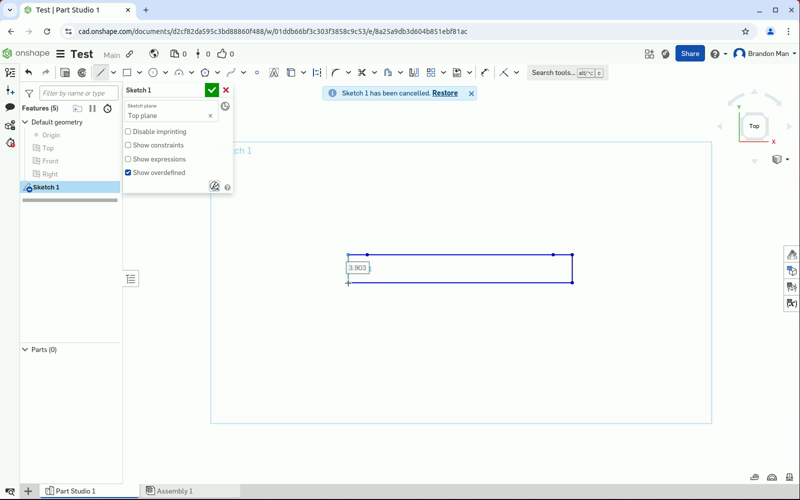
key(esc)
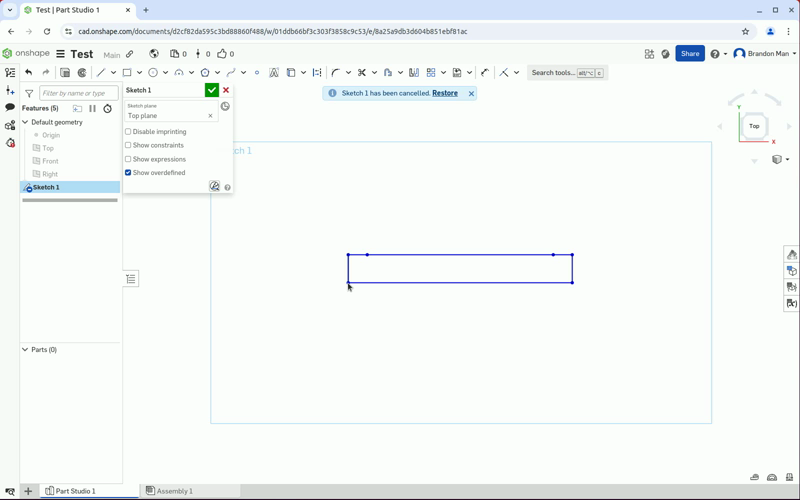
mouse_move(479, 258)
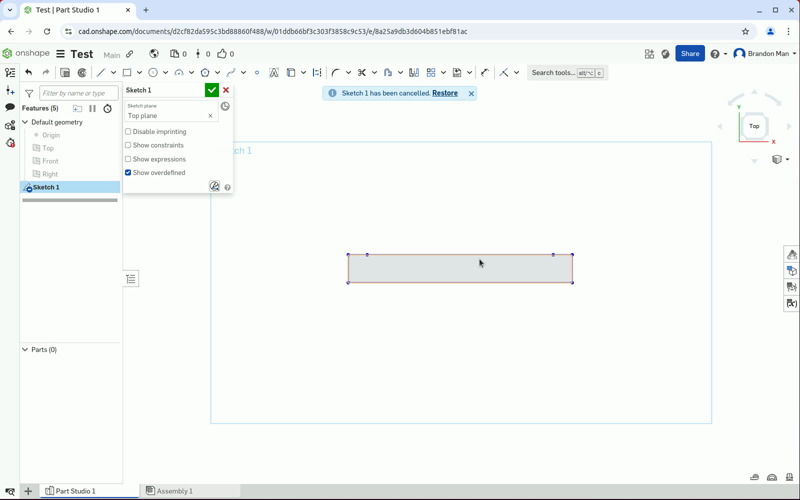
click(479, 258)
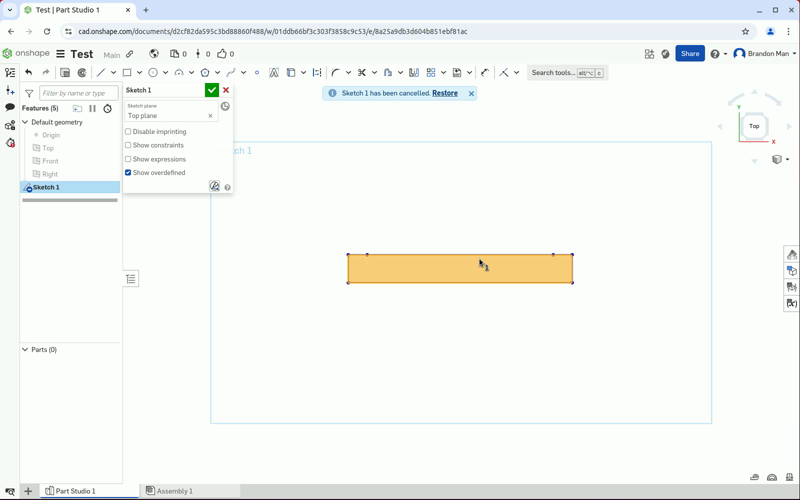
mouse_move(73, 352)
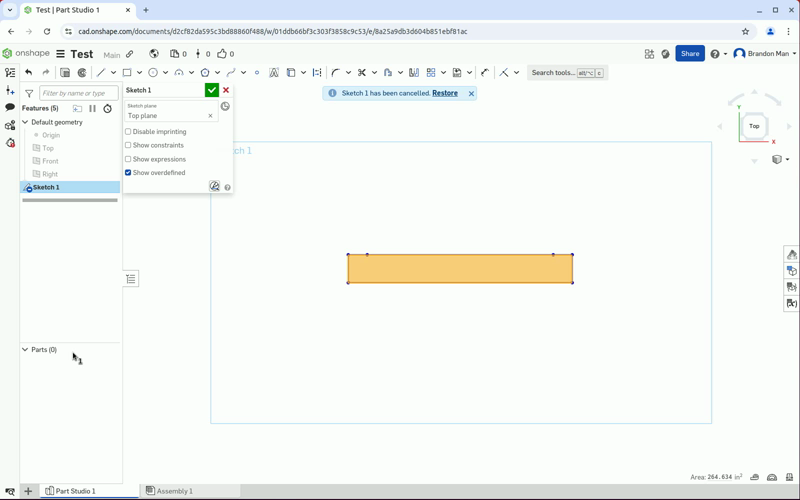
key(shift+y)
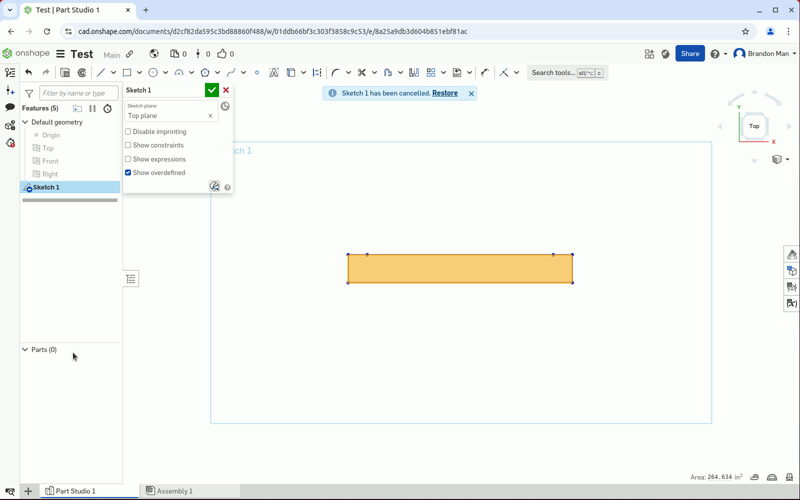
key(shift+e)
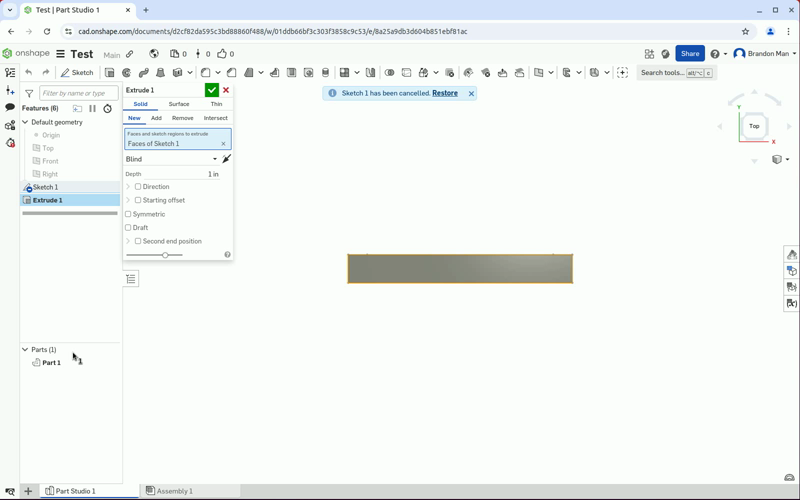
mouse_move(143, 106)
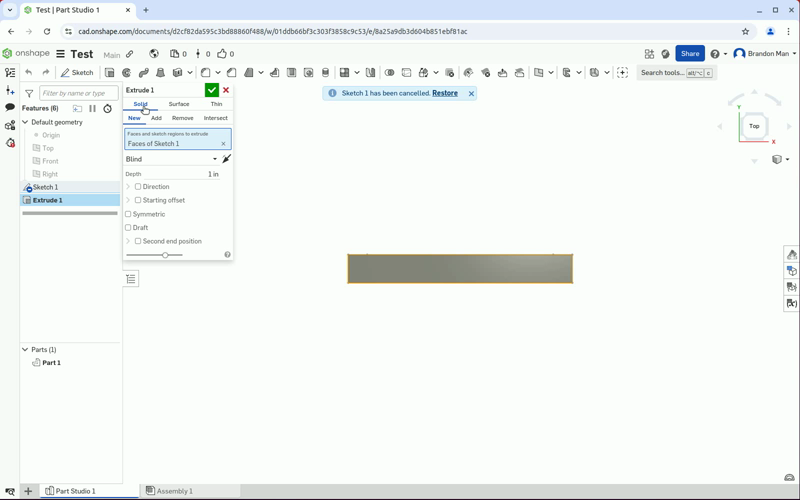
click(143, 106)
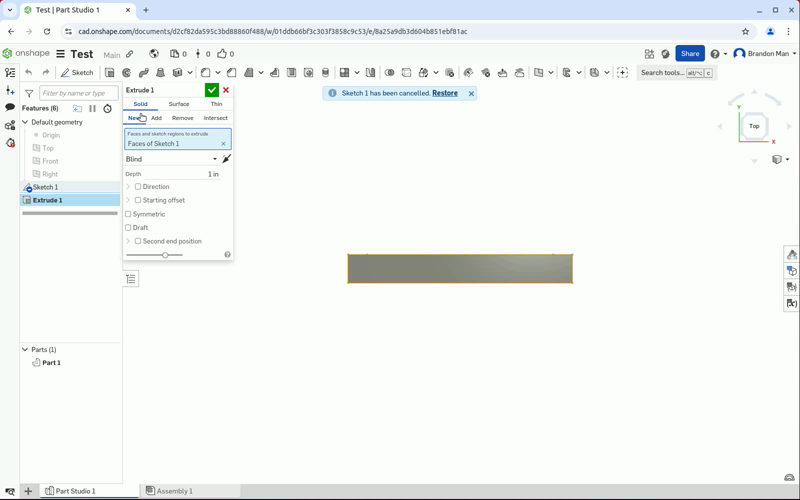
mouse_move(137, 120)
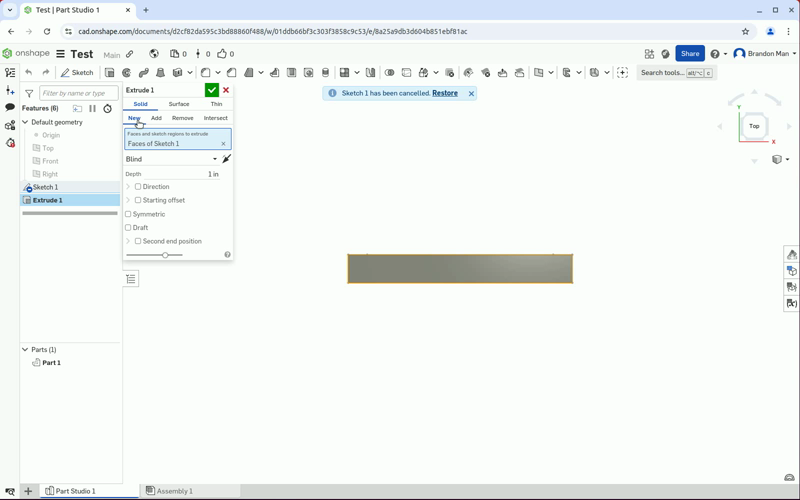
click(137, 120)
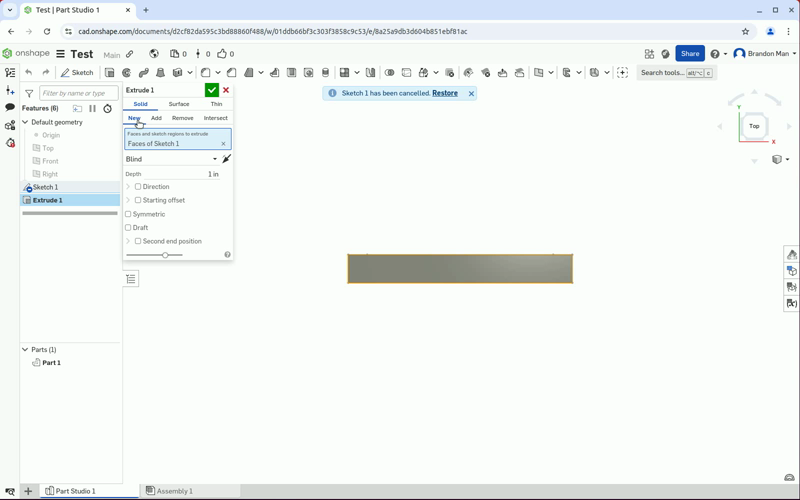
key(tab, 4)
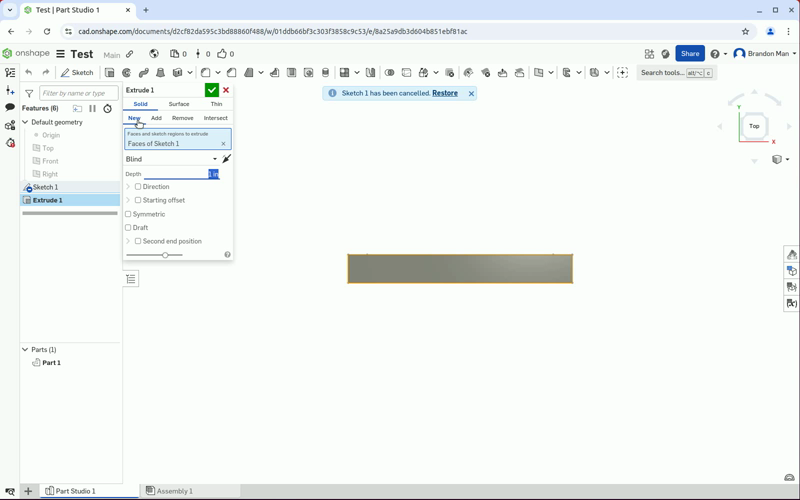
text(3.851)
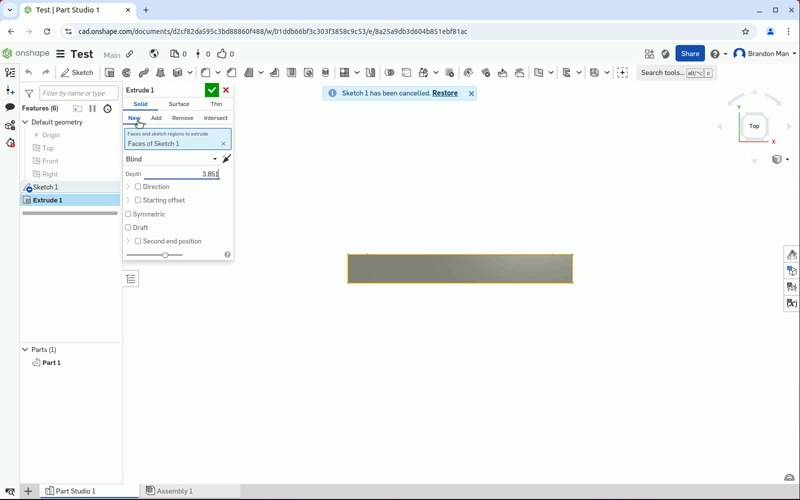
key(enter)
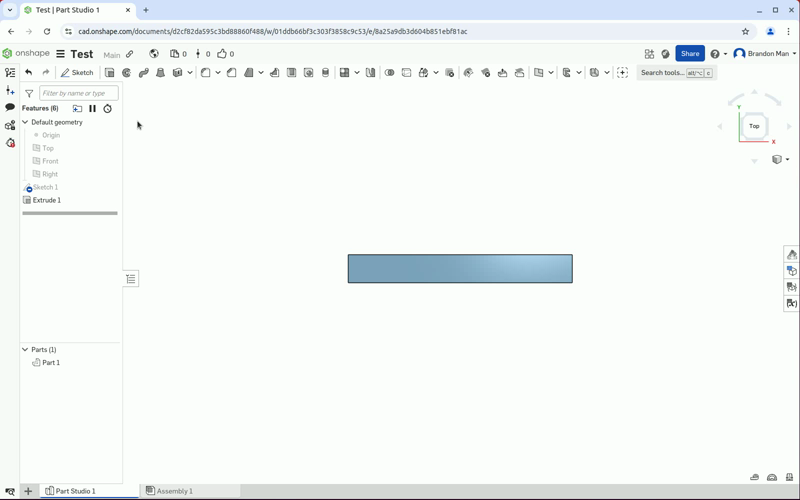
key(shift+h)
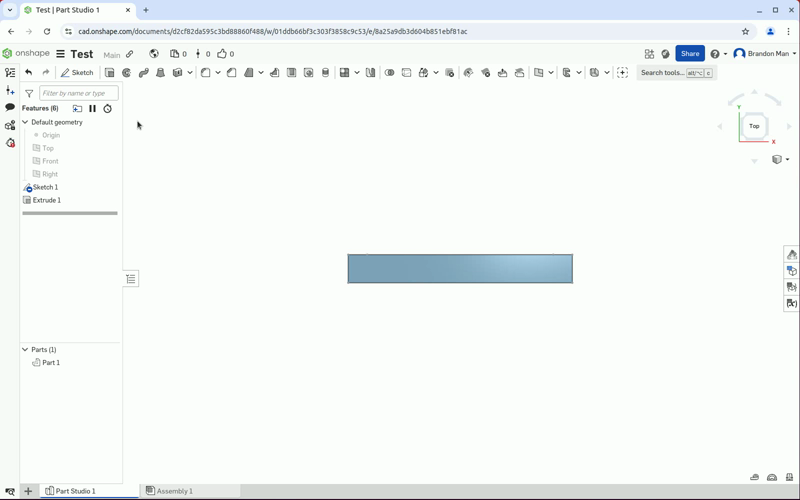
key(shift+h)
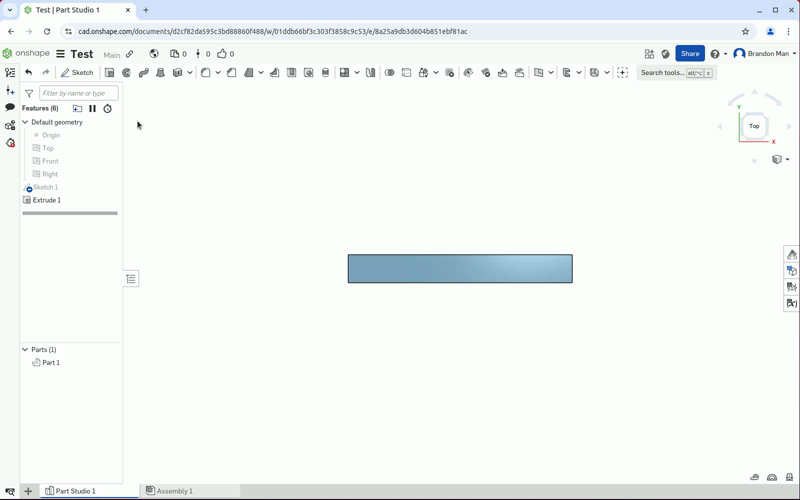
mouse_move(73, 189)
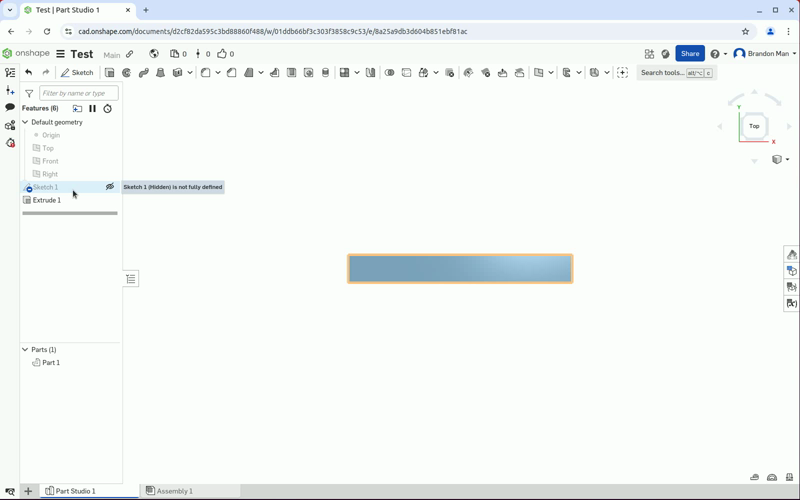
click(73, 189)
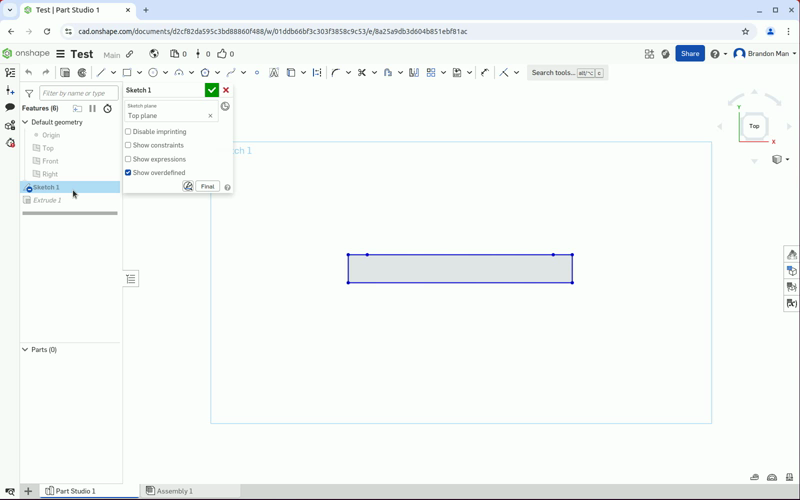
mouse_move(229, 92)
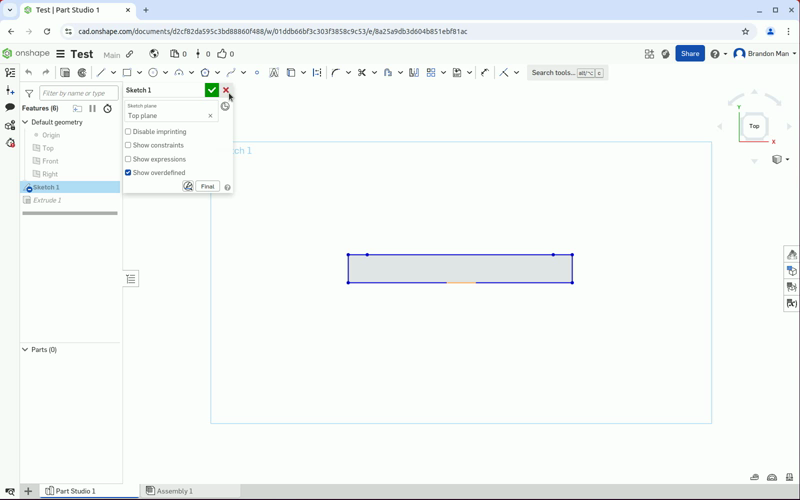
click(229, 92)
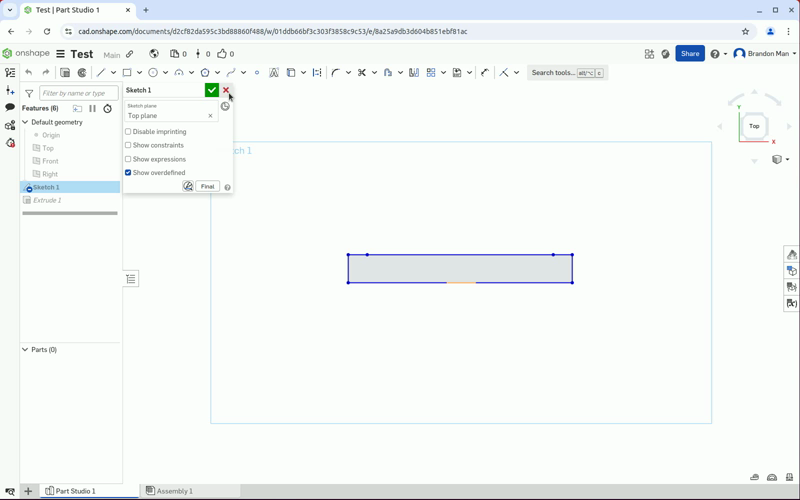
key(shift+s)
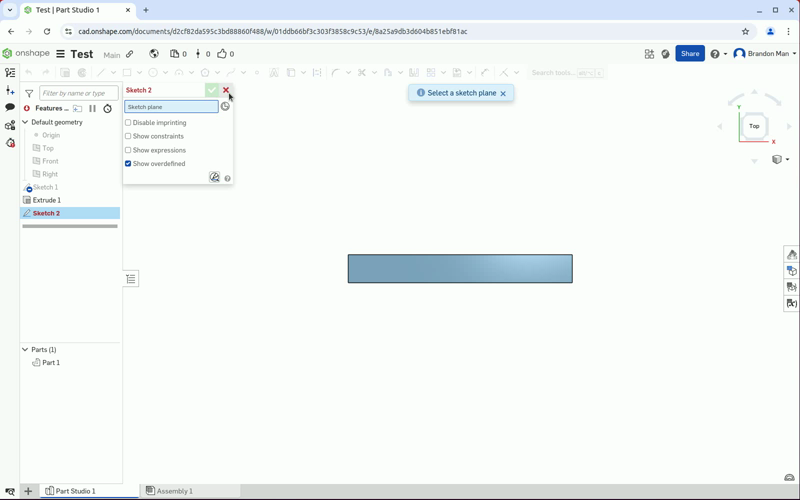
mouse_move(73, 150)
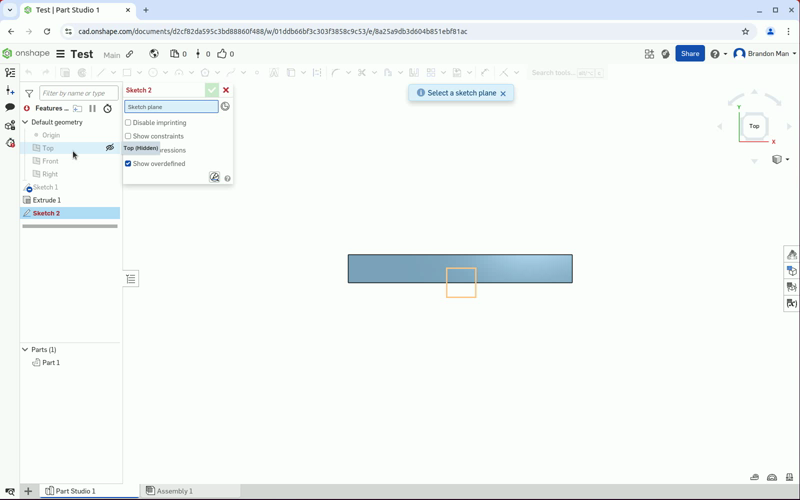
click(73, 150)
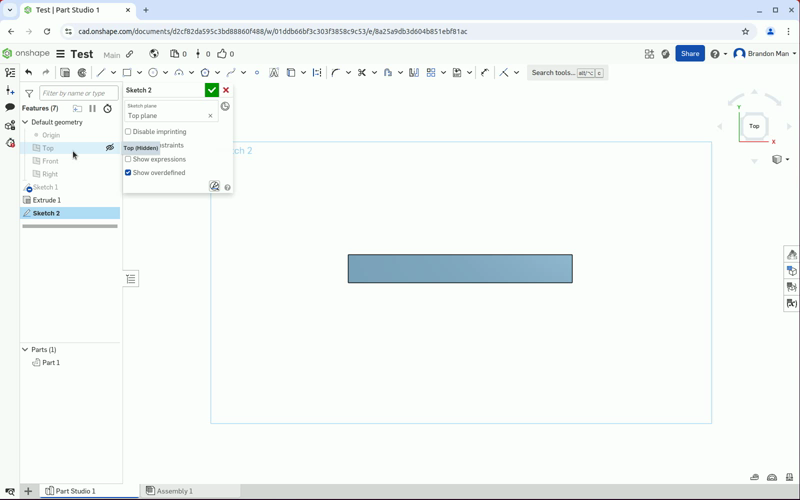
mouse_move(73, 352)
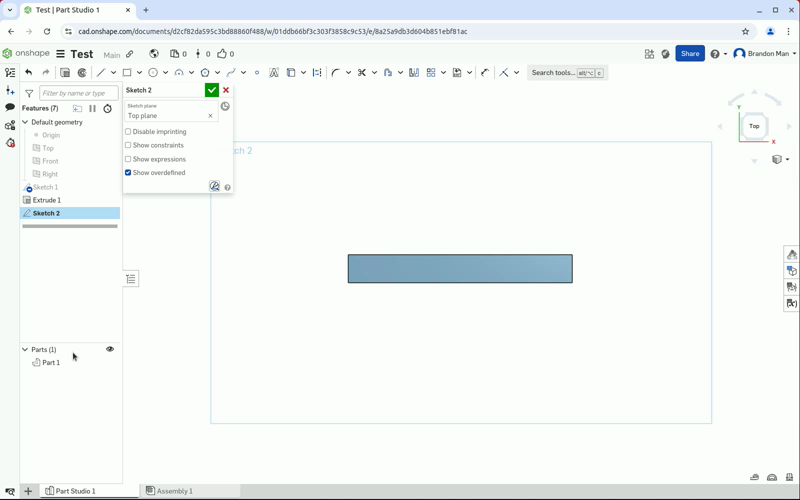
key(y)
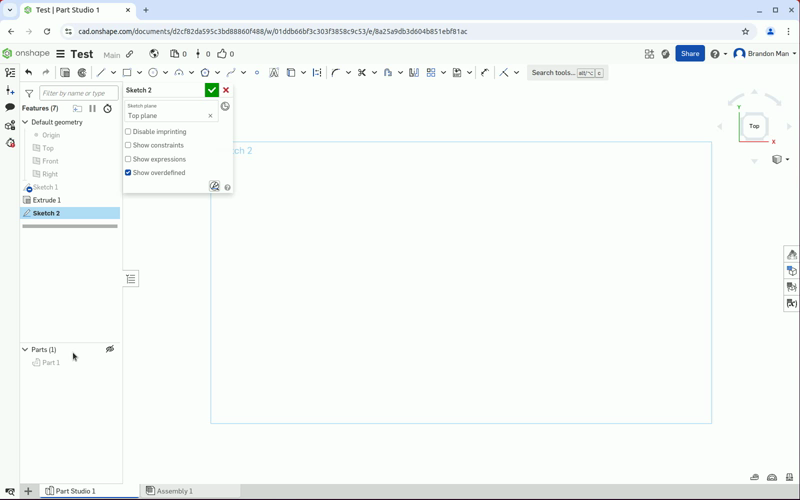
key(l)
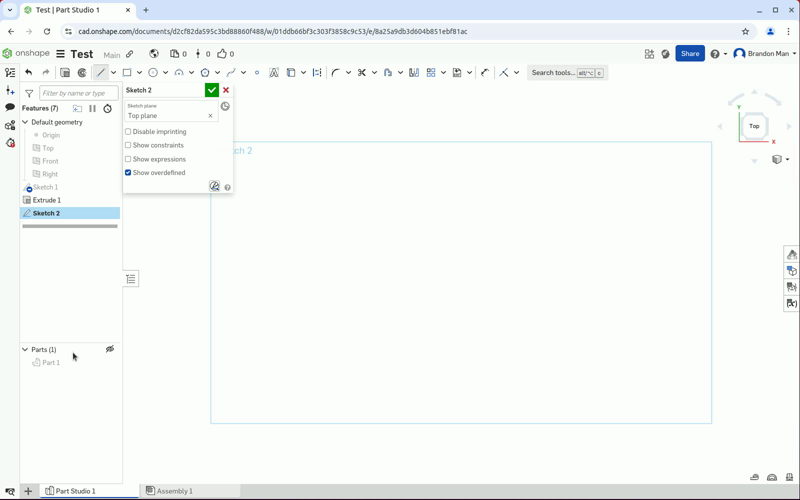
key_down(shift)
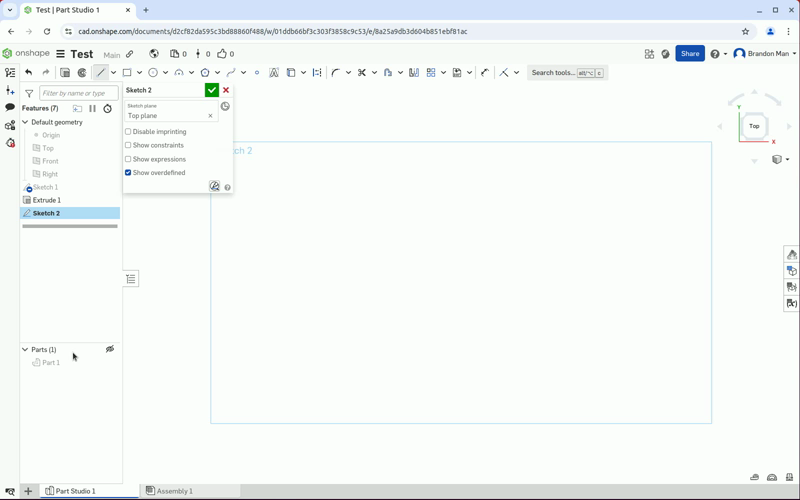
mouse_move(385, 198)
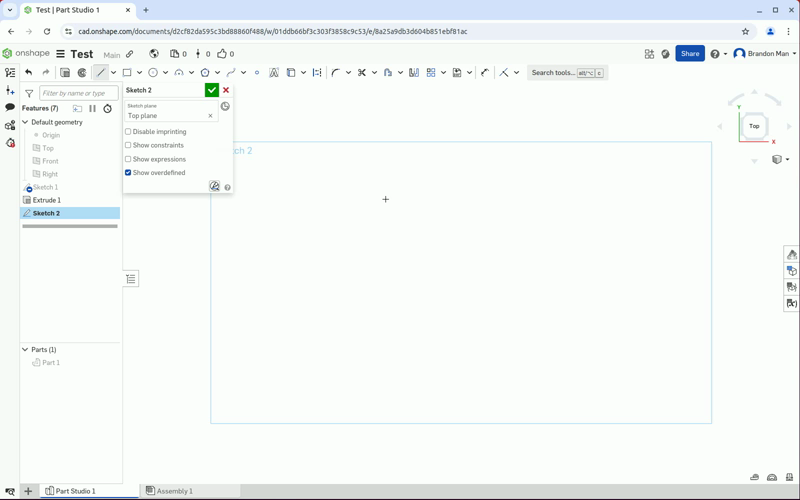
click(385, 198)
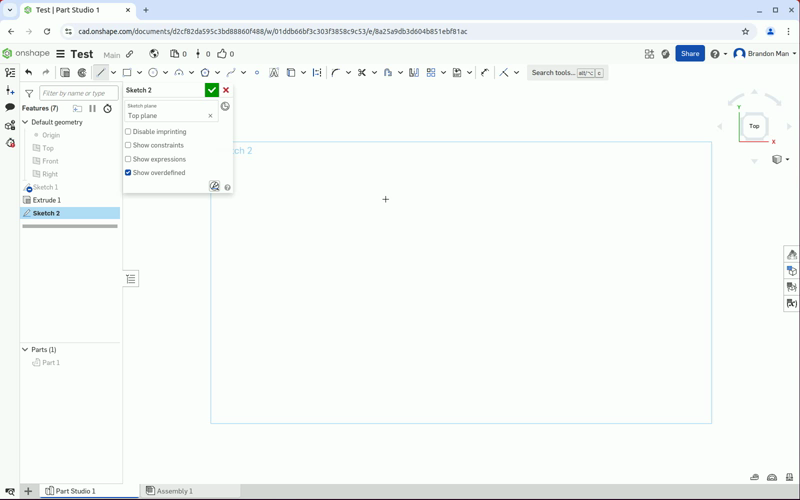
key_up(shift)
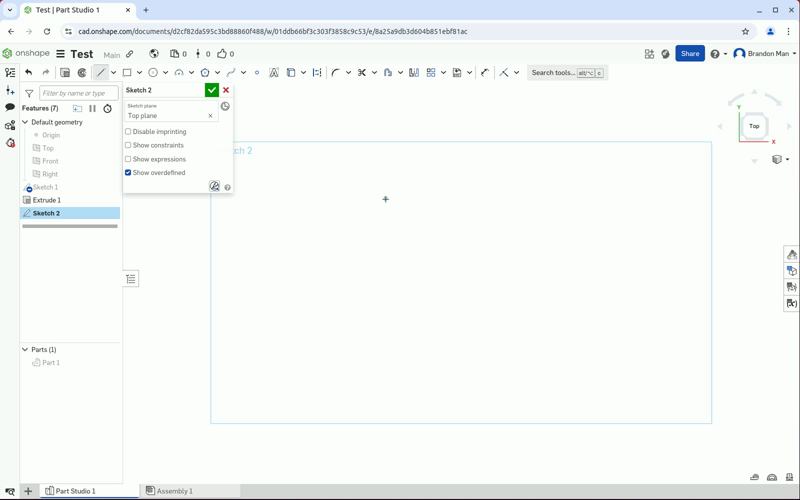
key_down(shift)
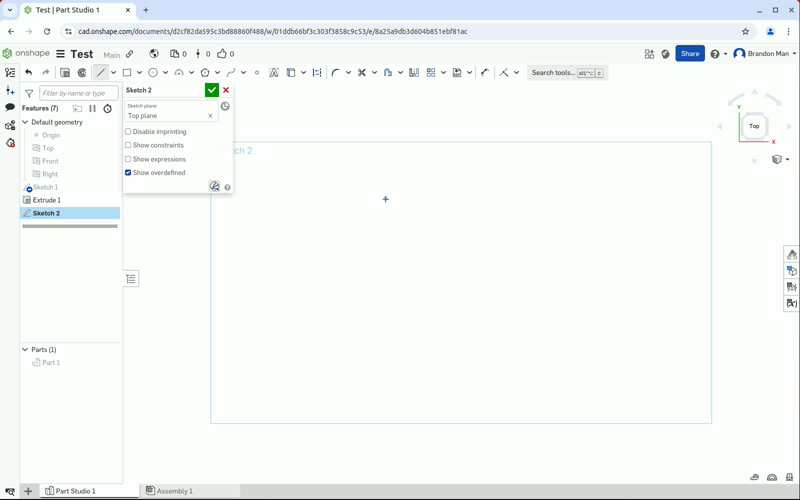
mouse_move(535, 198)
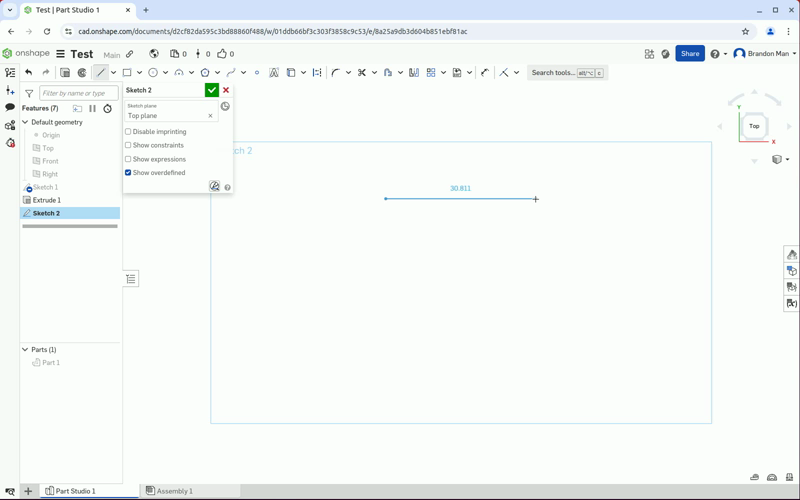
click(535, 198)
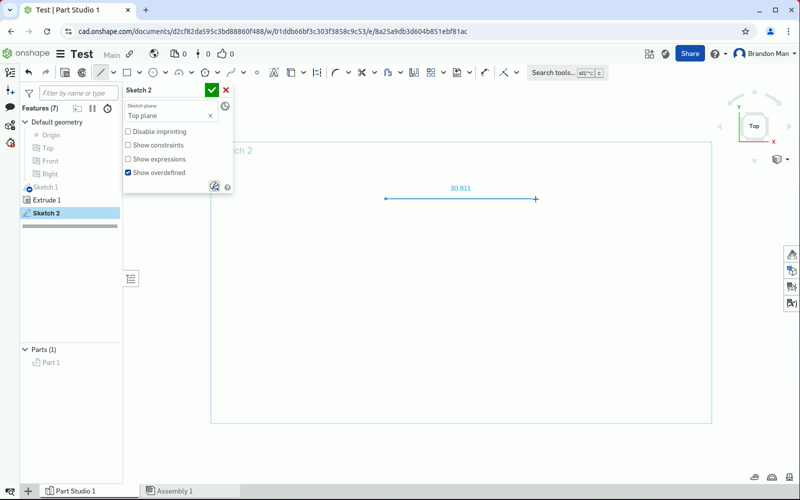
key_up(shift)
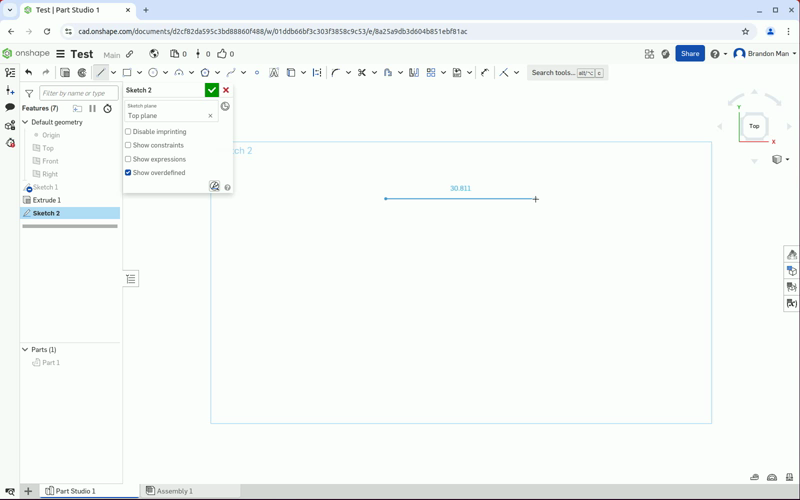
key_down(shift)
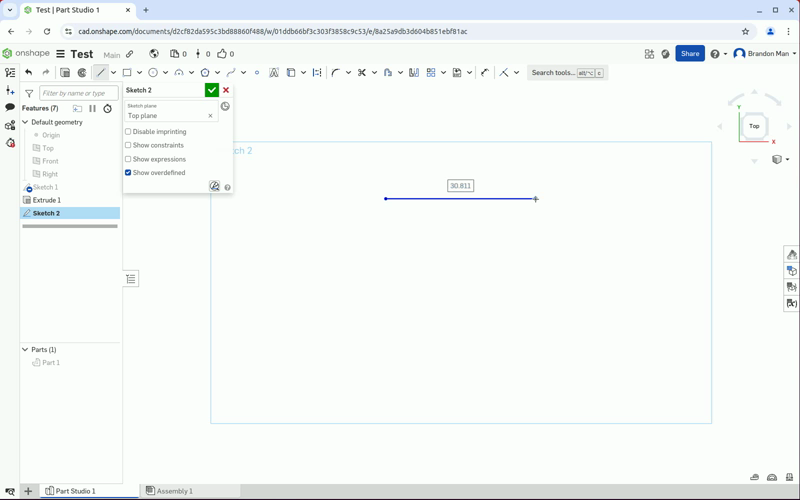
mouse_move(565, 198)
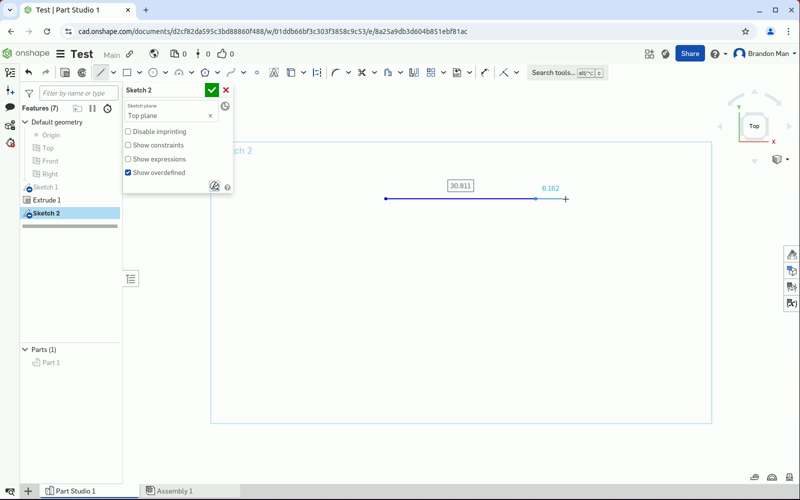
mouse_move(535, 170)
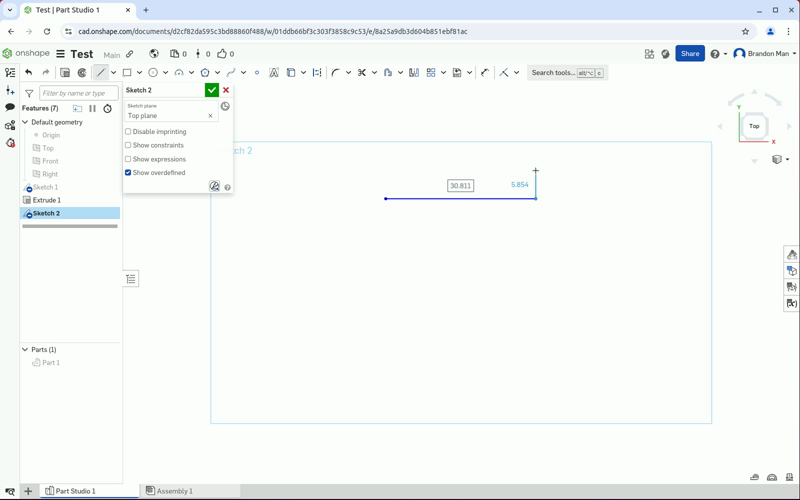
click(535, 170)
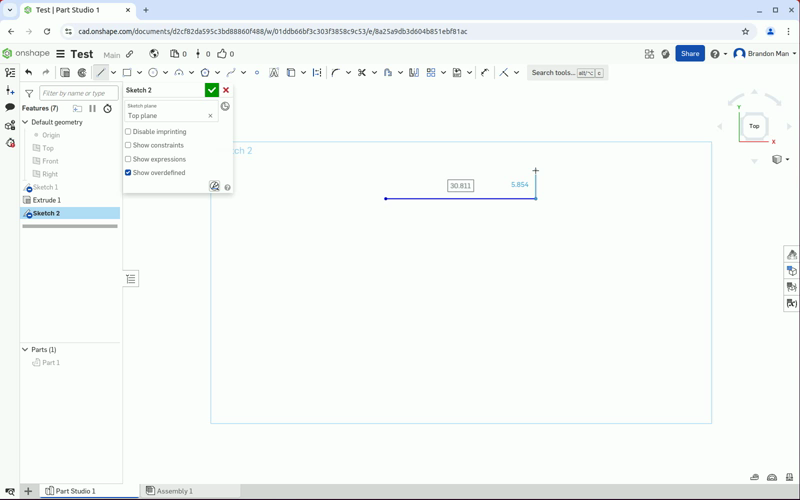
key_up(shift)
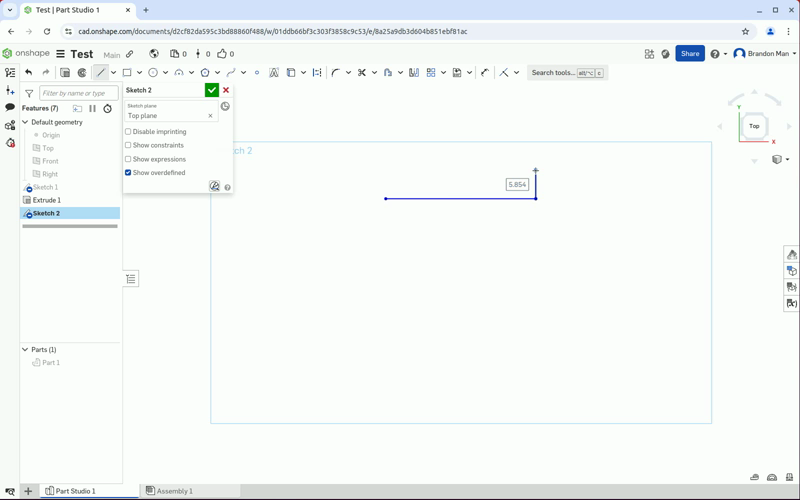
key_down(shift)
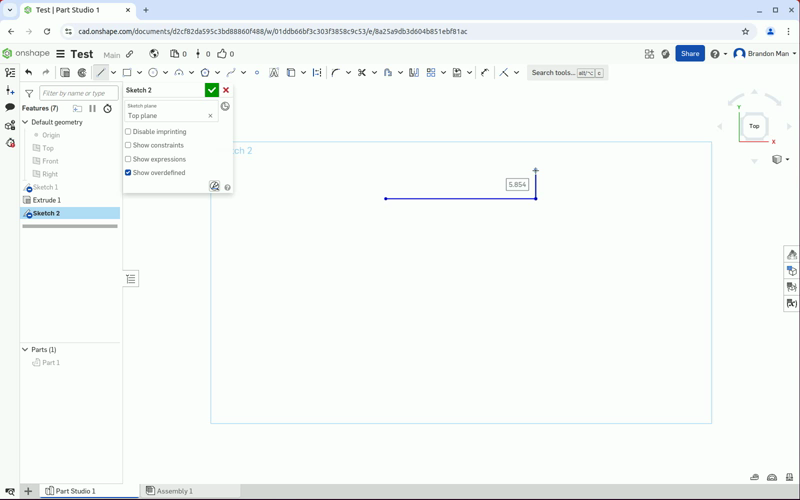
mouse_move(385, 170)
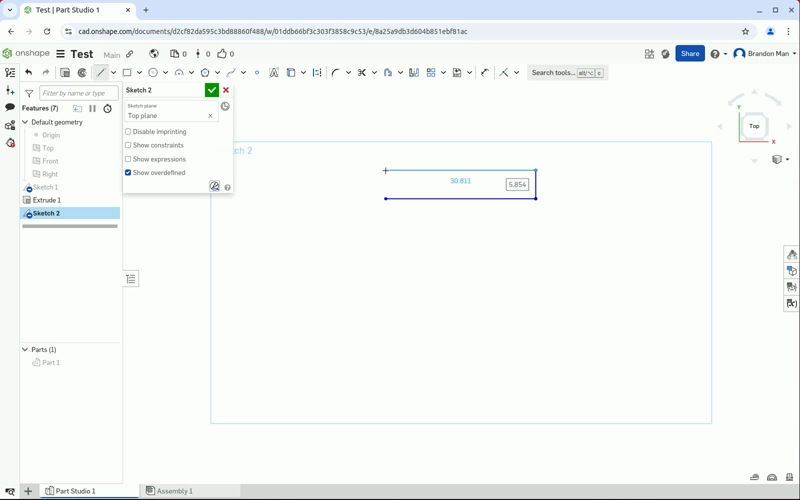
click(385, 170)
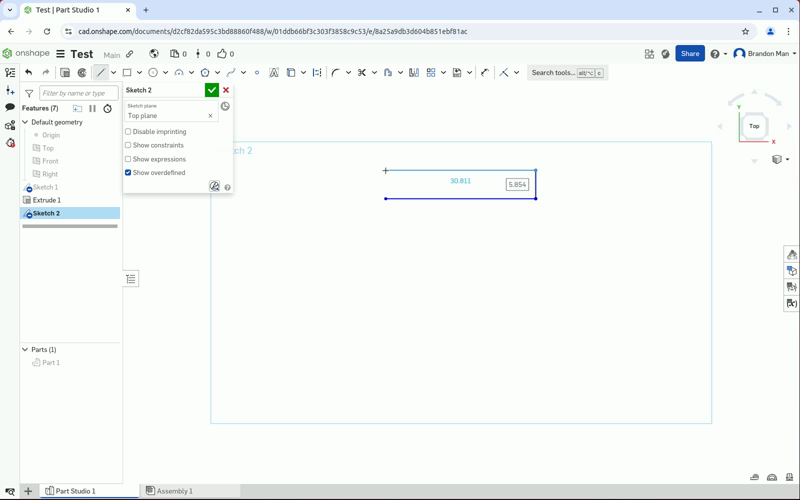
key_up(shift)
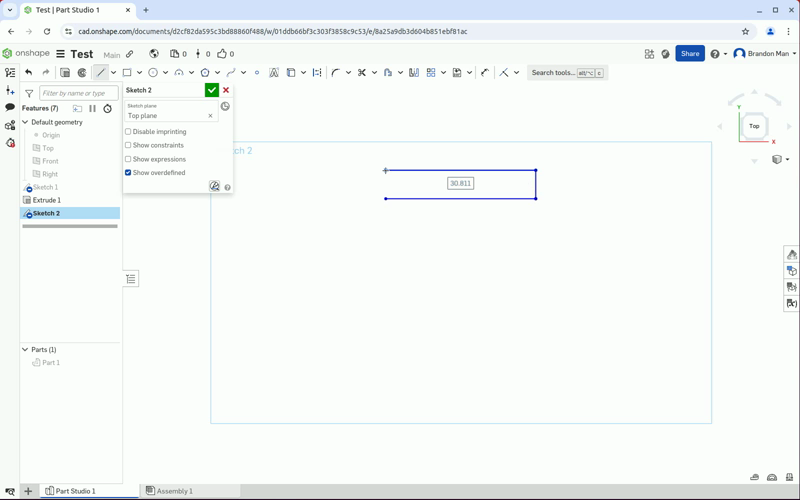
mouse_move(415, 170)
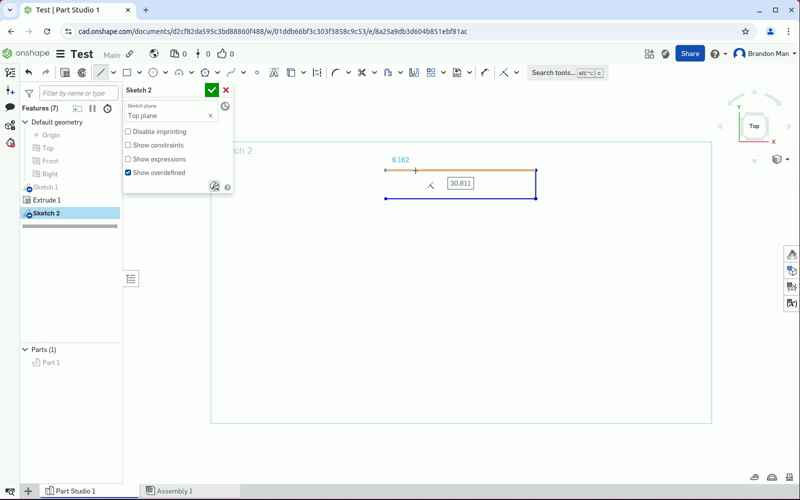
key_down(shift)
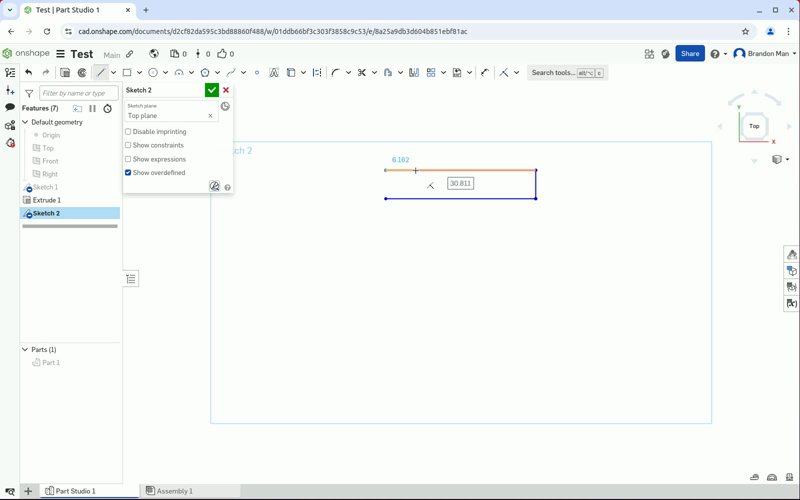
mouse_move(385, 198)
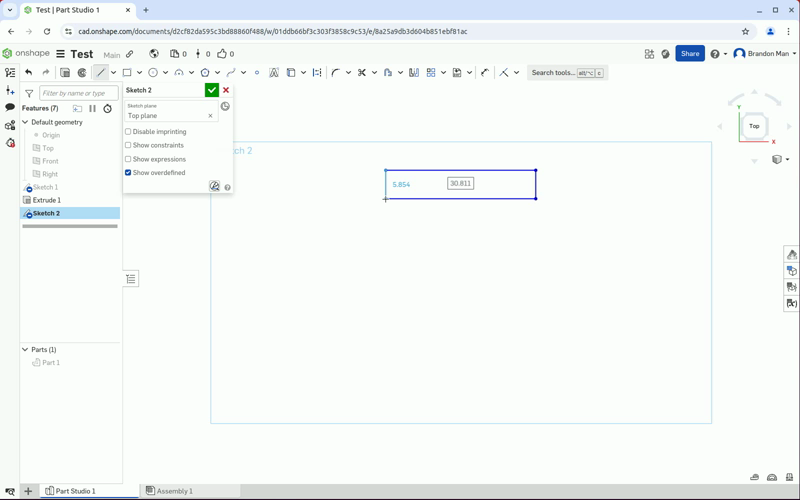
key_up(shift)
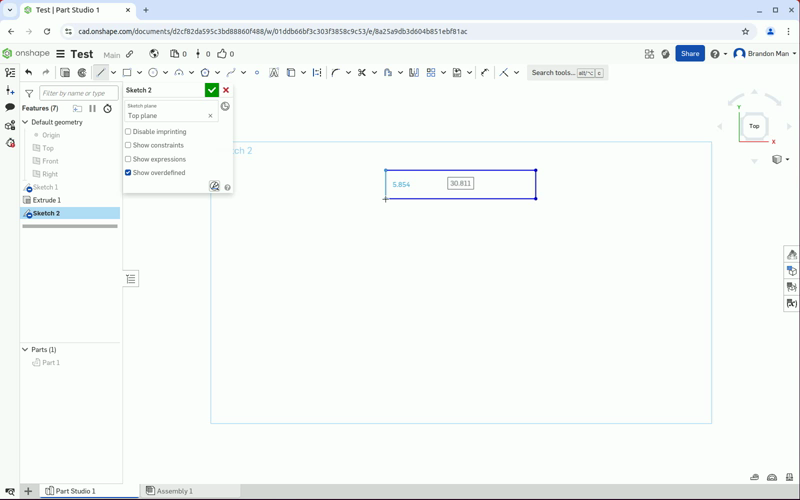
click(385, 198)
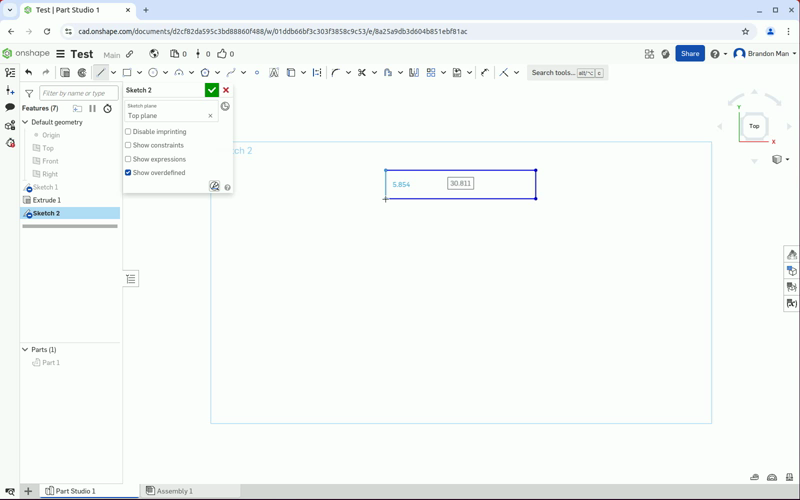
key(esc)
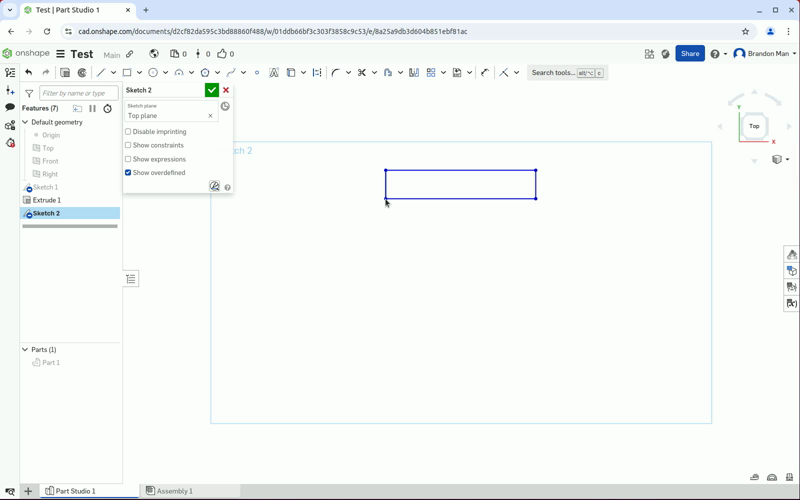
mouse_move(470, 180)
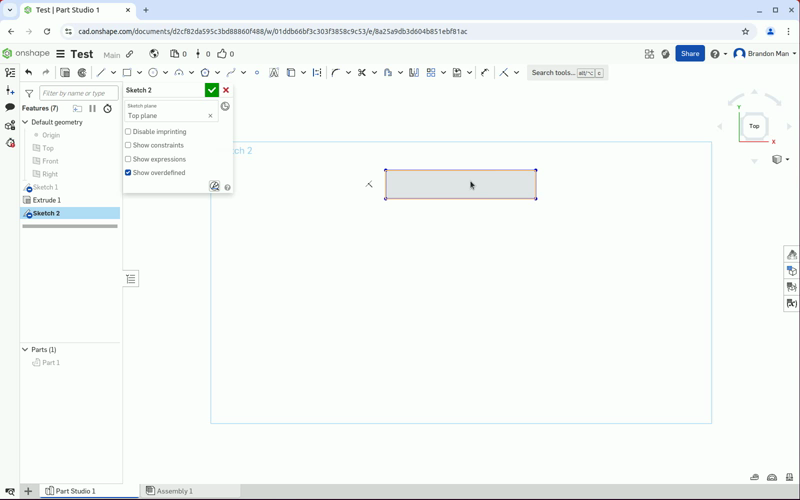
click(470, 180)
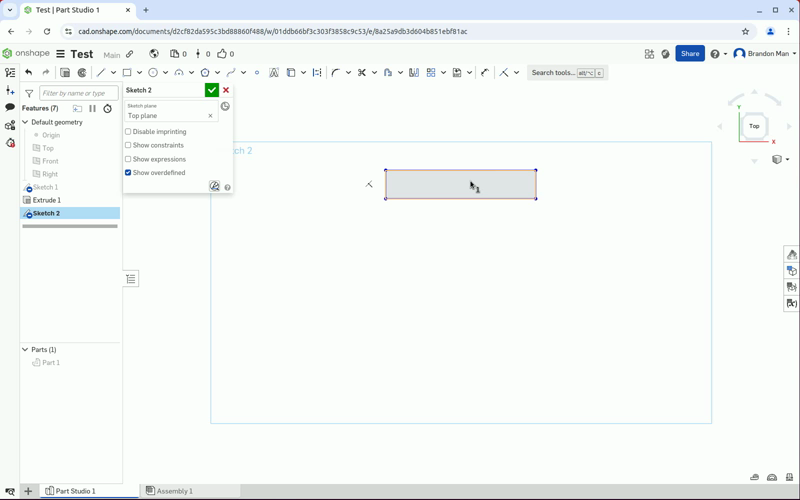
mouse_move(73, 352)
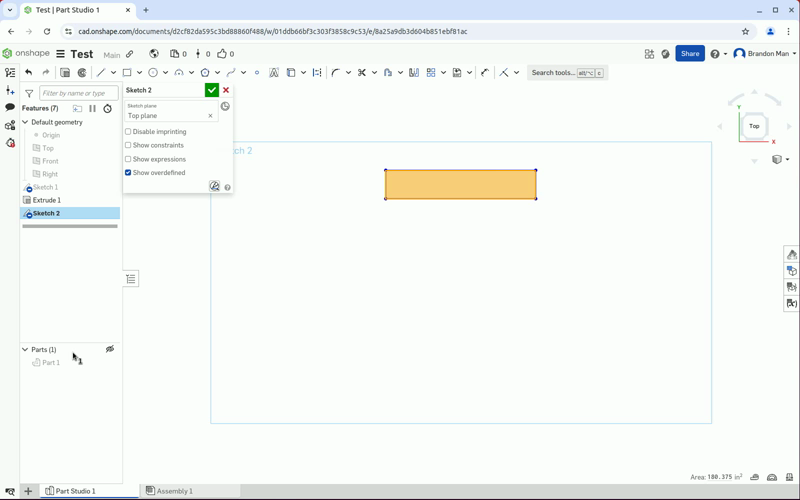
key(shift+y)
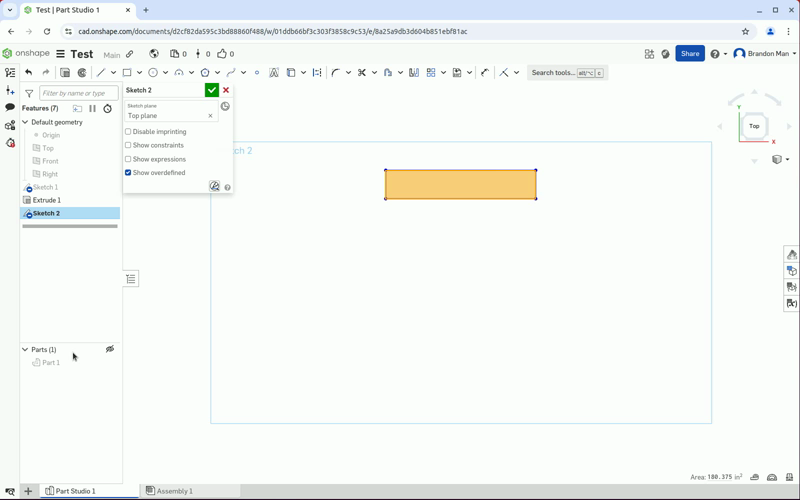
key(shift+e)
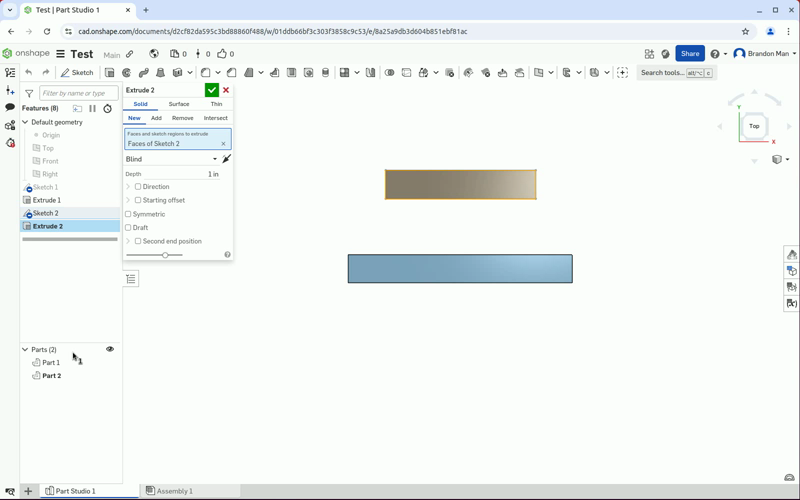
mouse_move(143, 106)
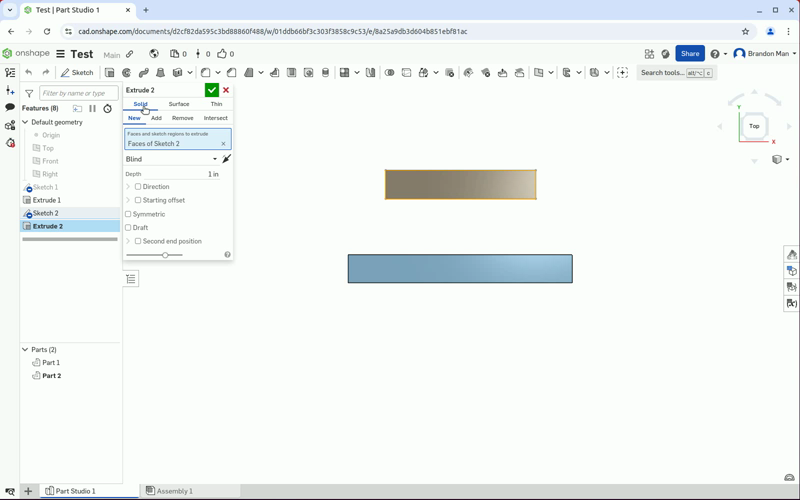
click(143, 106)
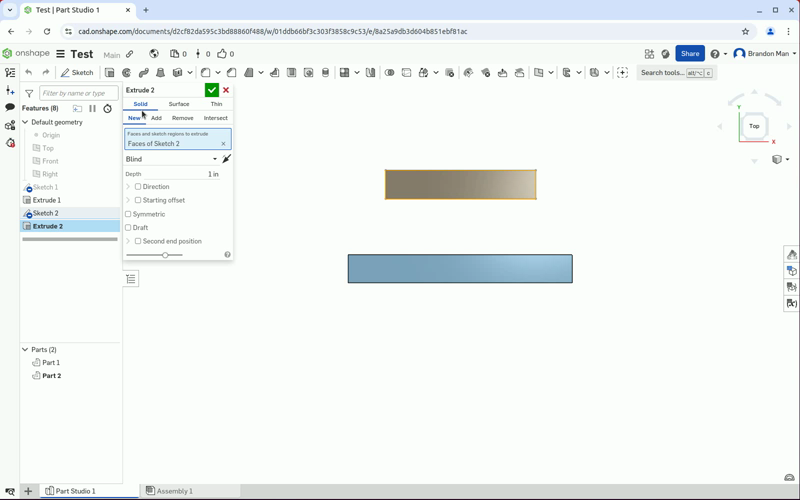
mouse_move(137, 120)
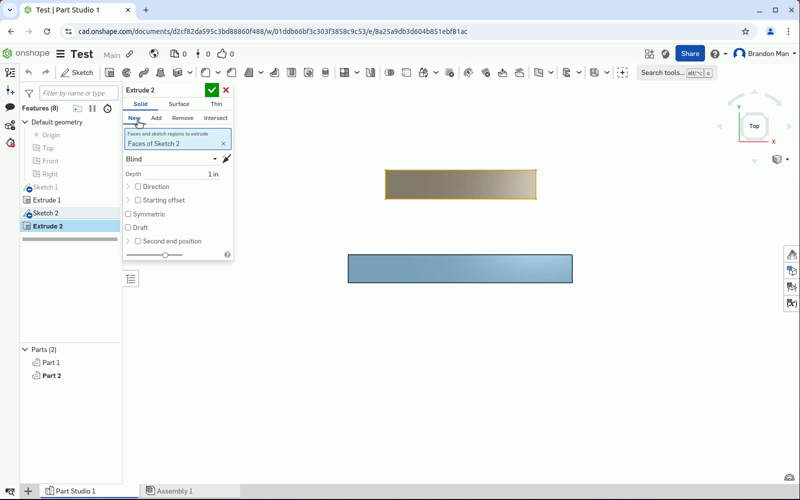
click(137, 120)
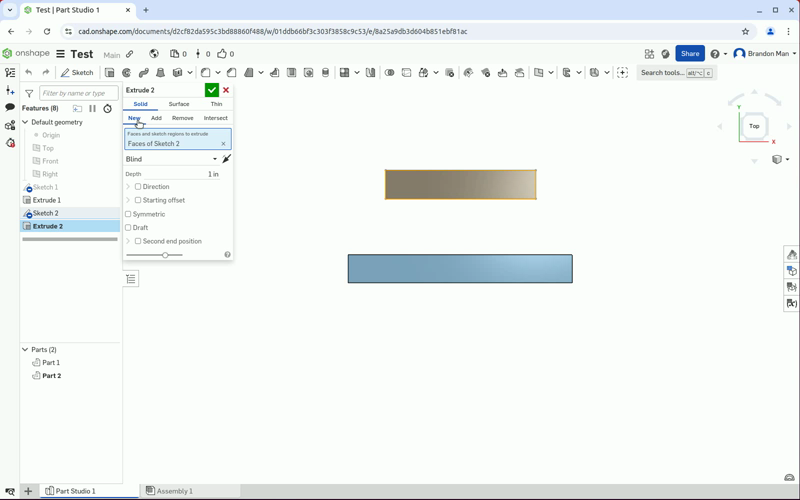
key(tab, 4)
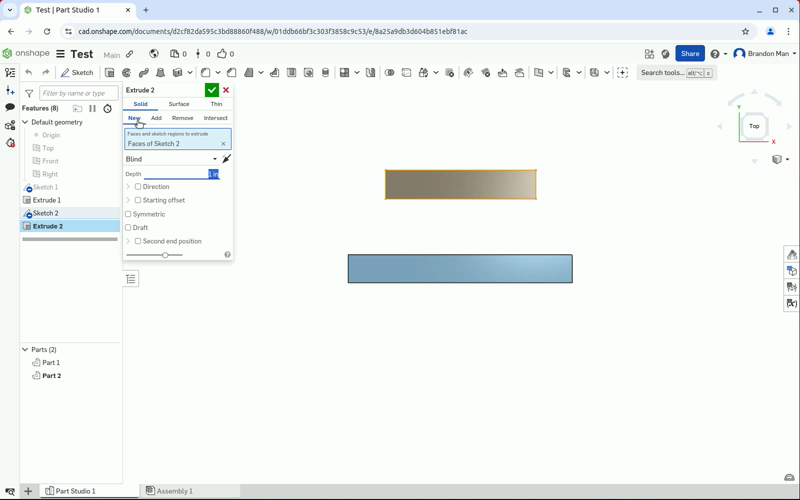
text(3.851)
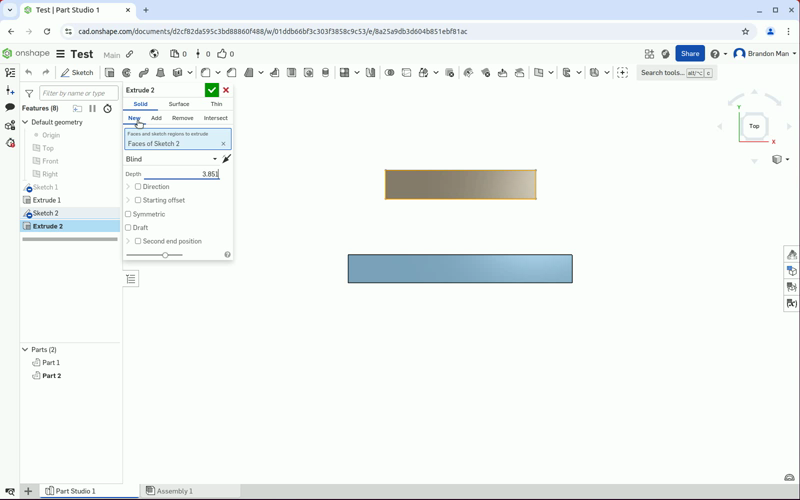
key(enter)
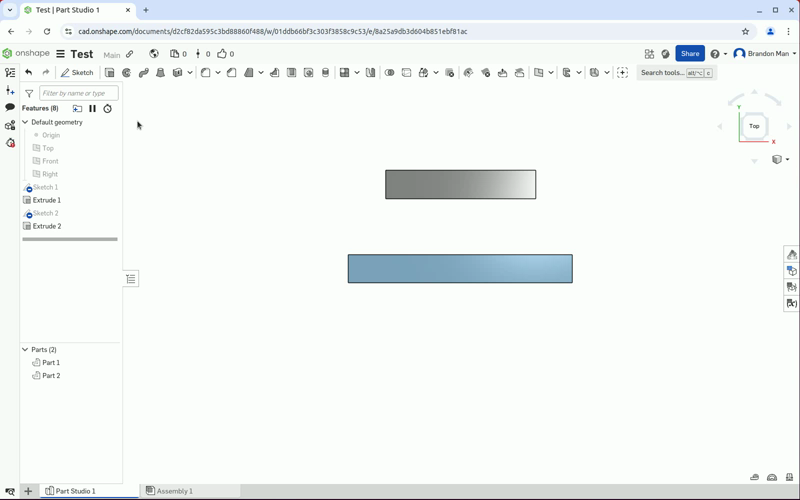
key(shift+h)
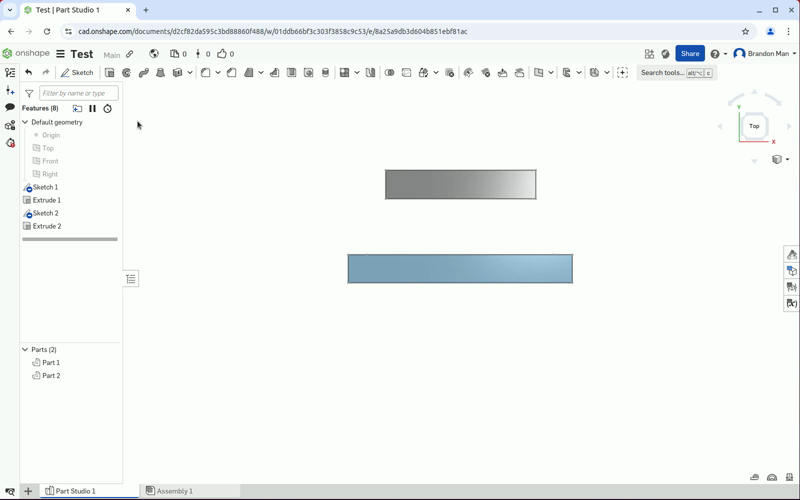
key(shift+h)
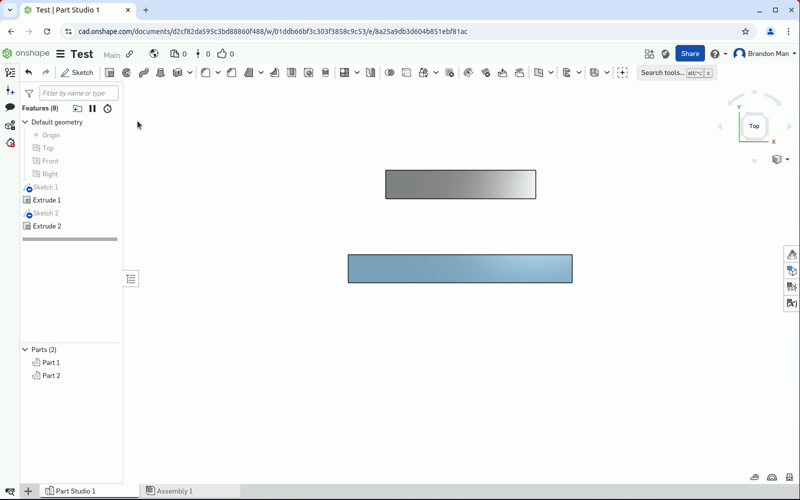
mouse_move(73, 189)
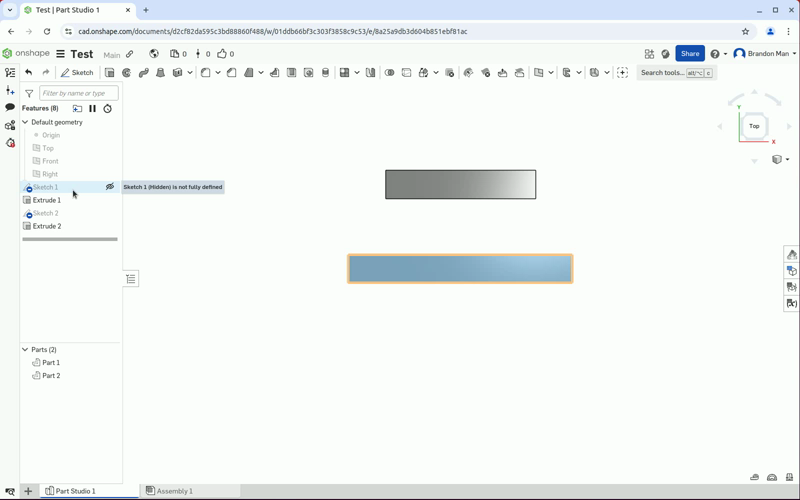
click(73, 189)
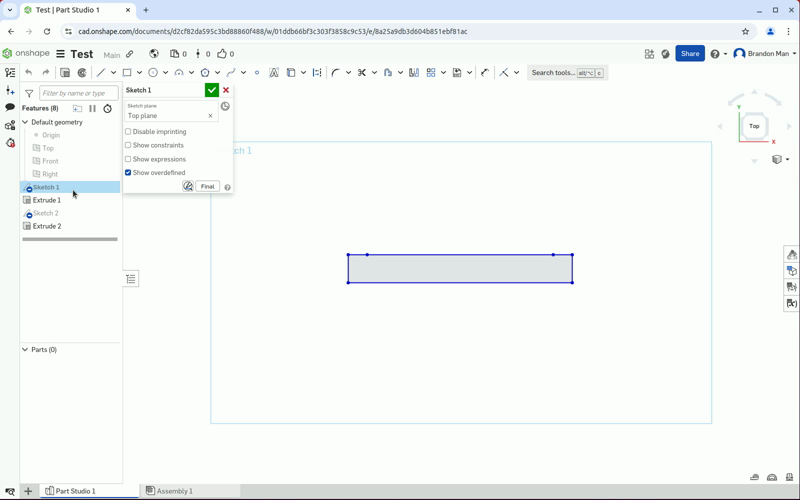
mouse_move(229, 92)
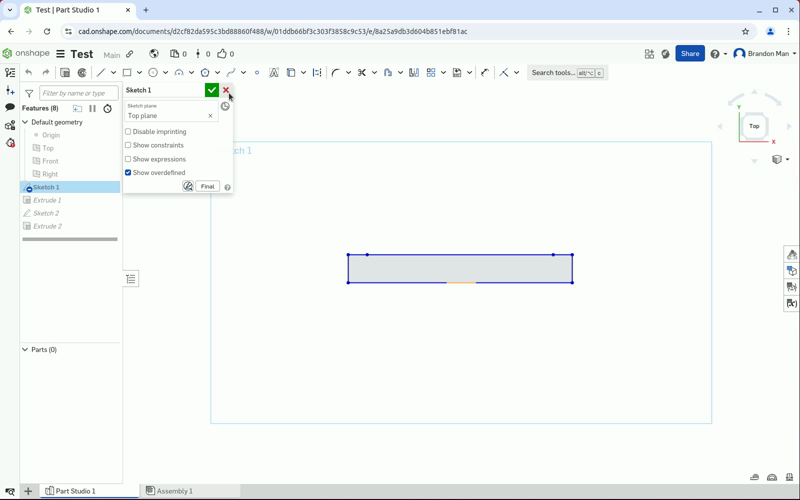
click(229, 92)
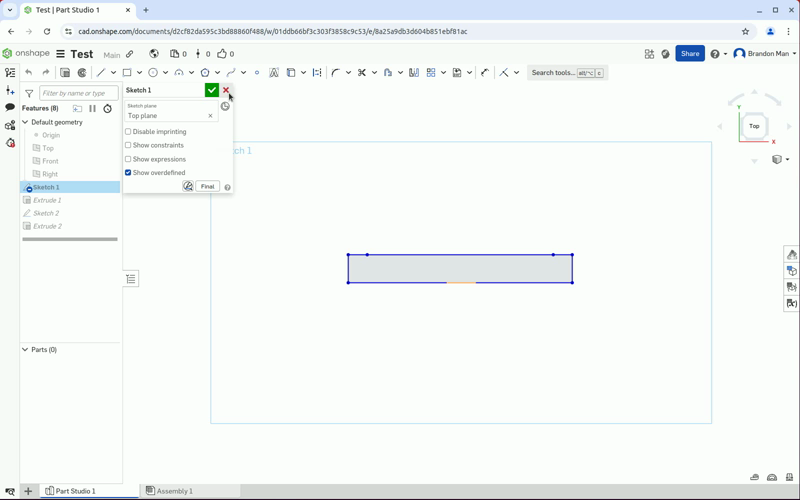
key(shift+s)
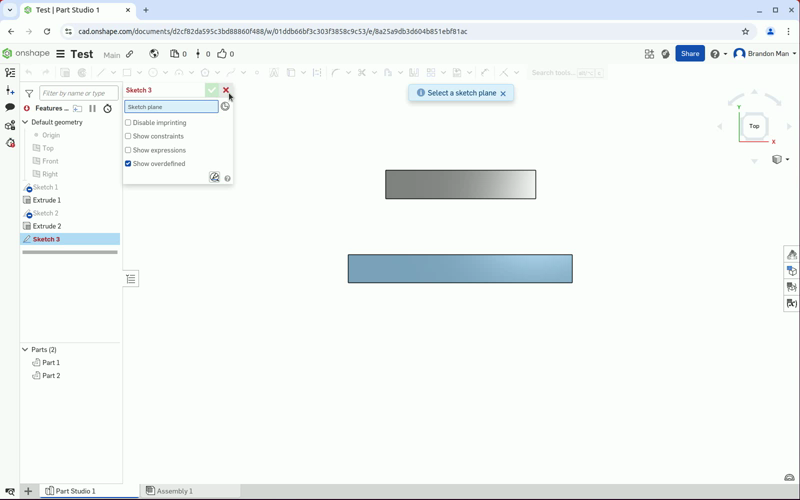
mouse_move(73, 150)
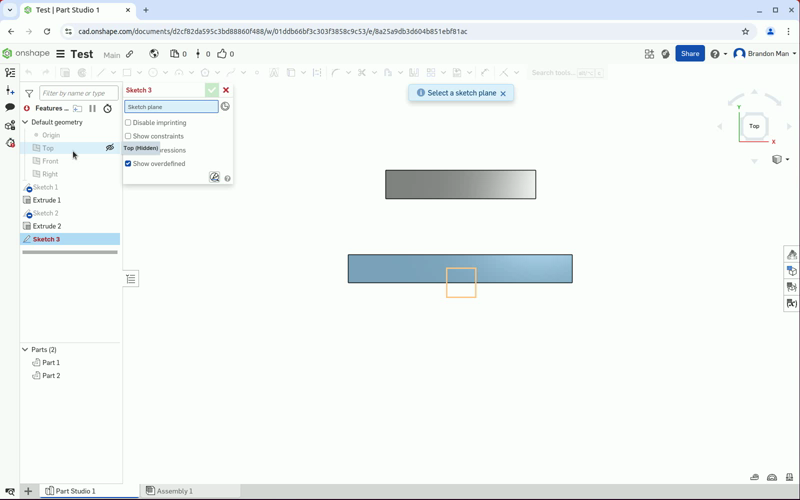
click(73, 150)
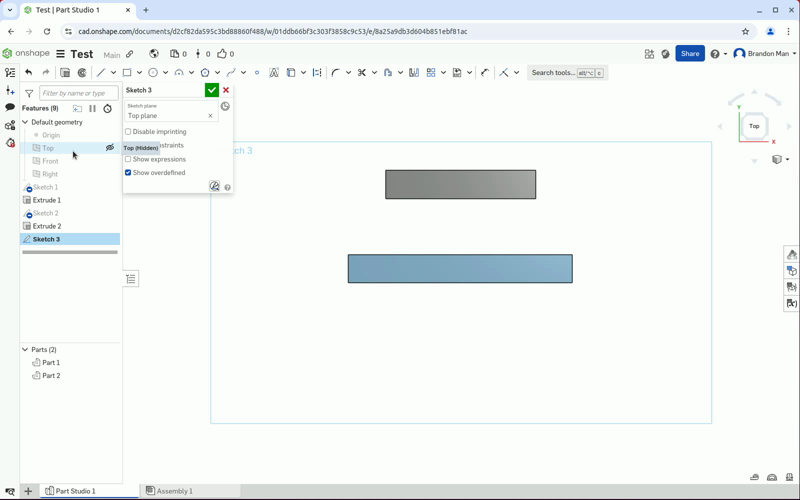
mouse_move(73, 352)
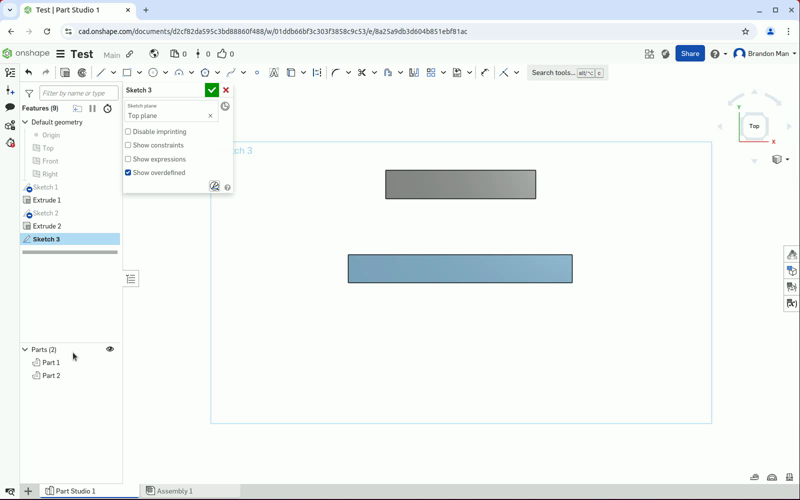
key(y)
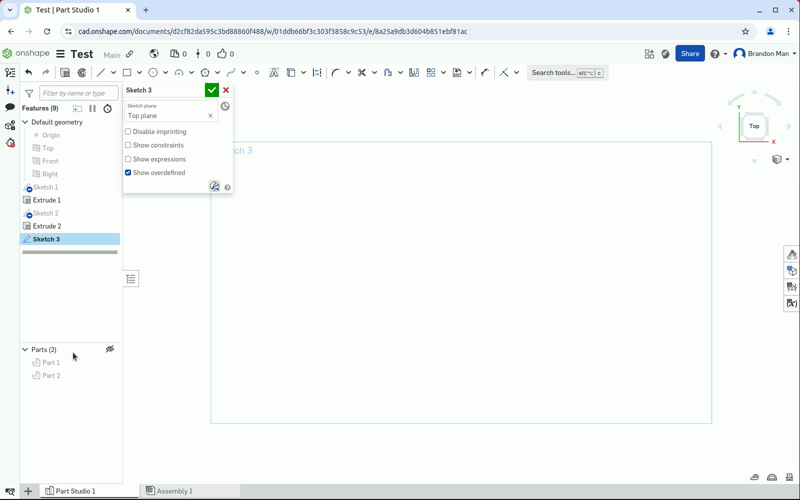
key(l)
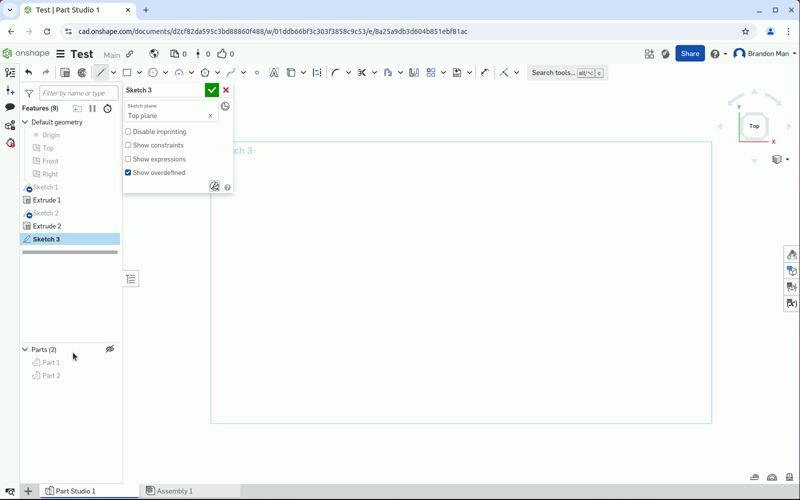
key_down(shift)
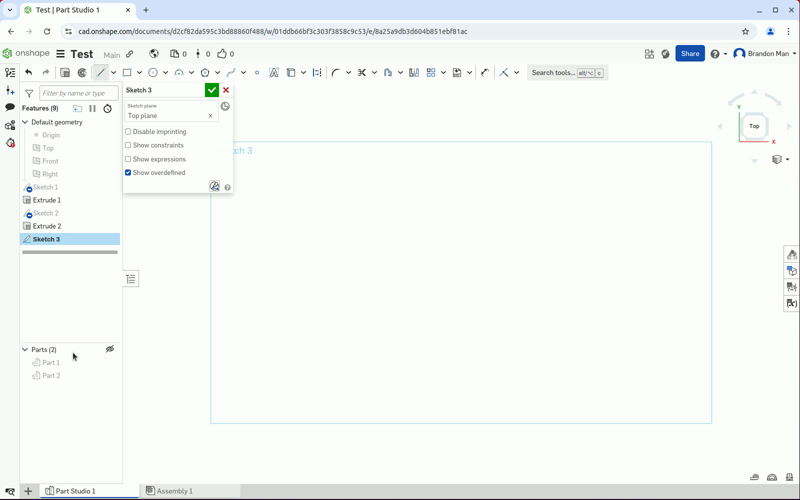
mouse_move(366, 254)
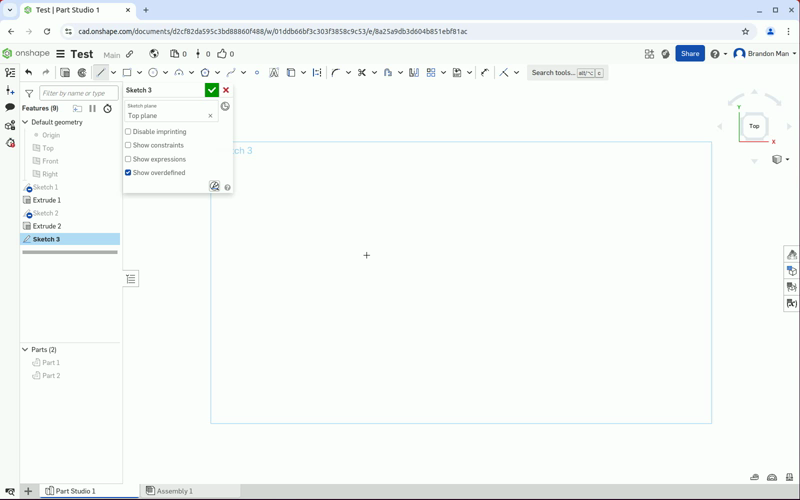
click(366, 254)
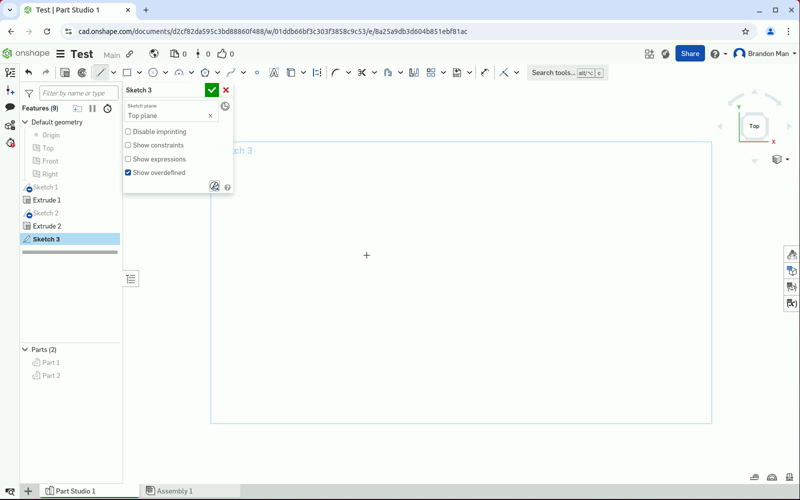
key_up(shift)
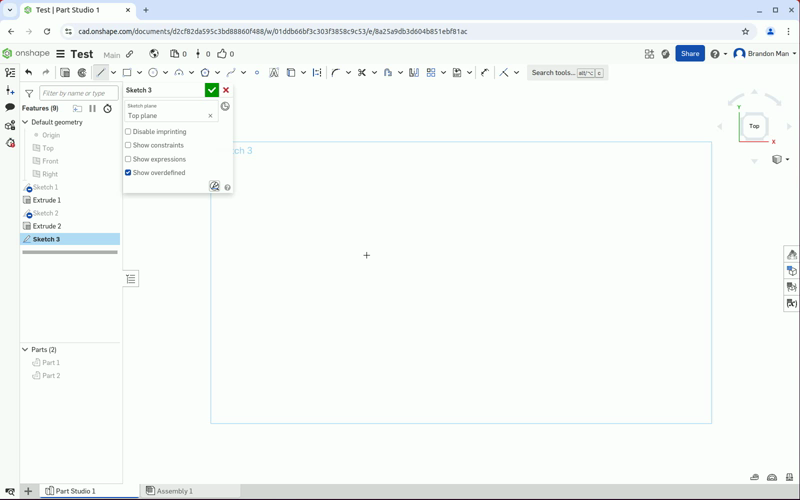
key_down(shift)
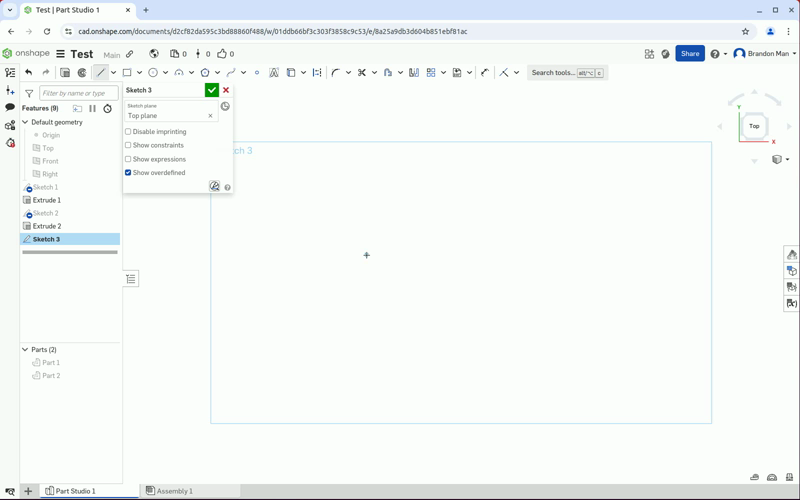
mouse_move(553, 254)
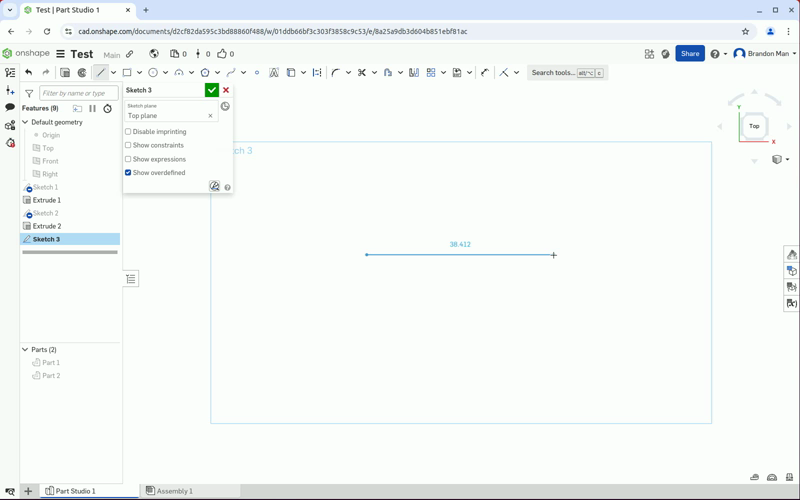
click(553, 254)
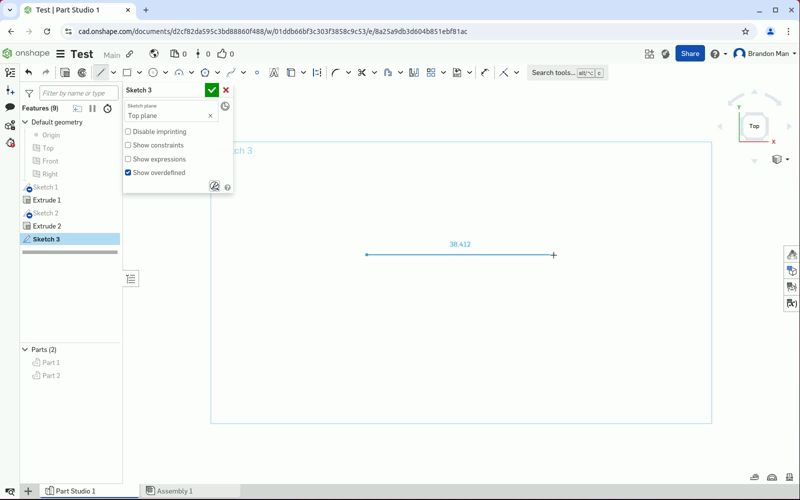
key_up(shift)
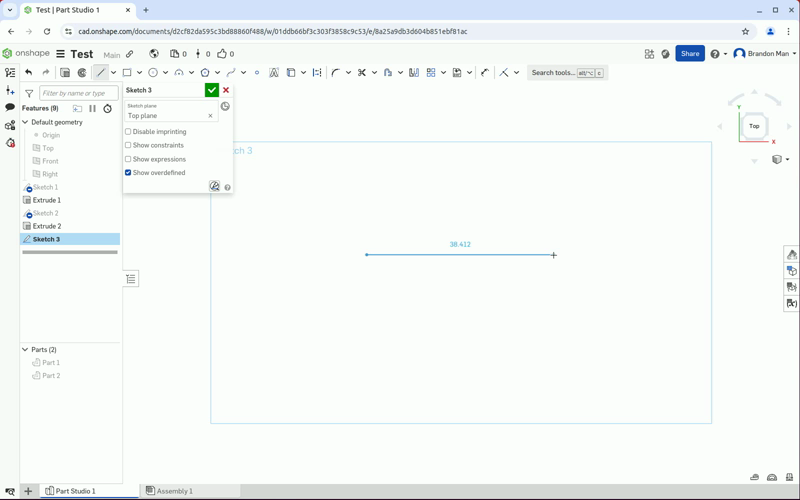
key_down(shift)
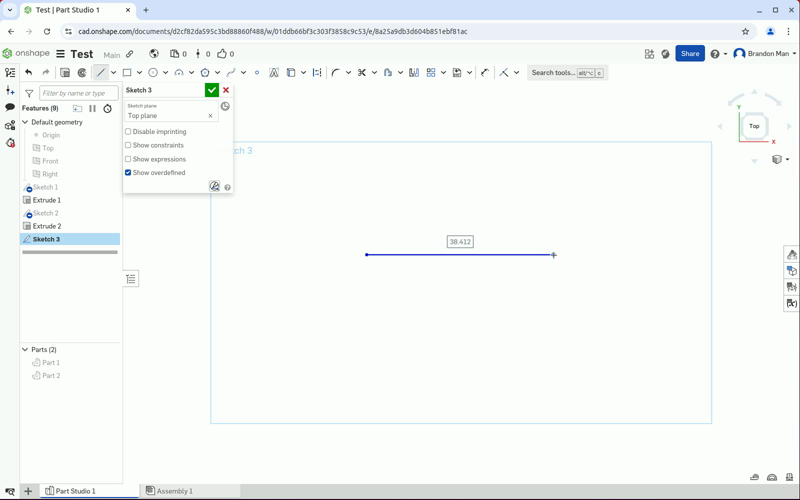
mouse_move(583, 254)
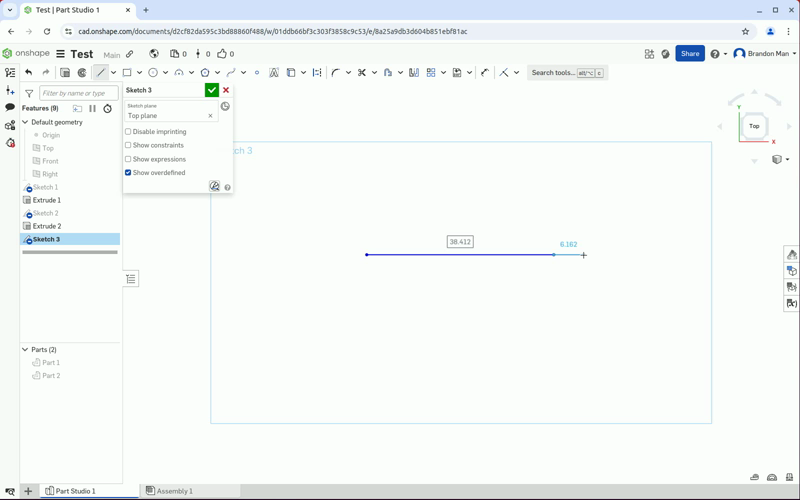
mouse_move(553, 227)
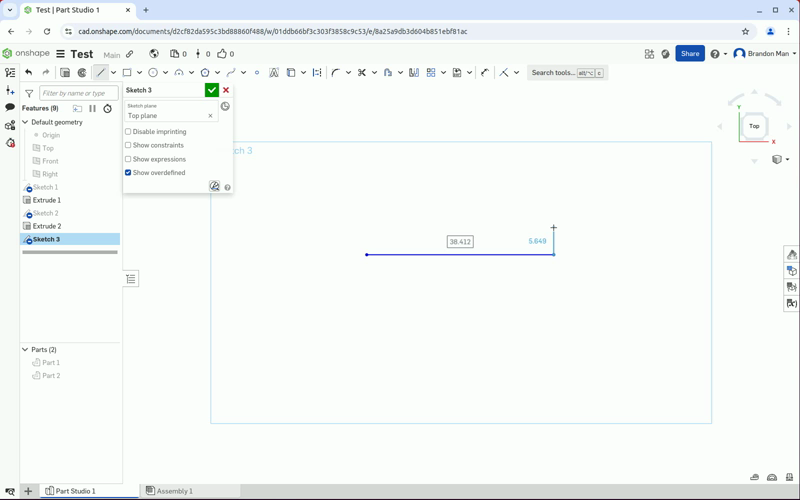
click(553, 227)
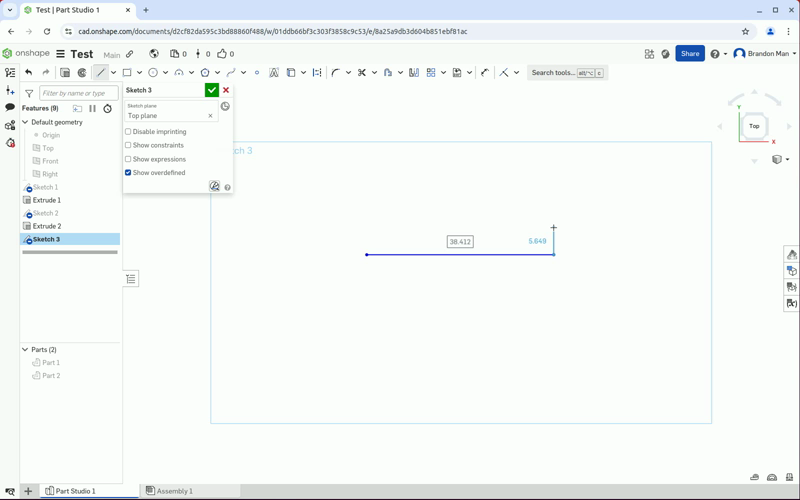
key_up(shift)
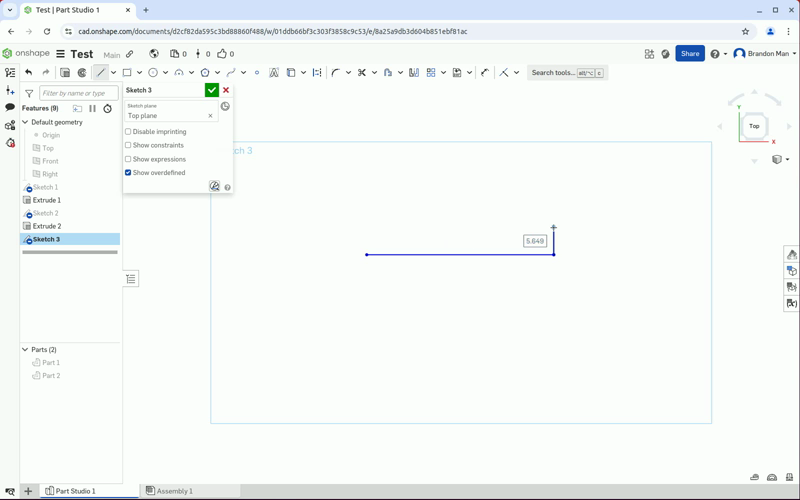
key_down(shift)
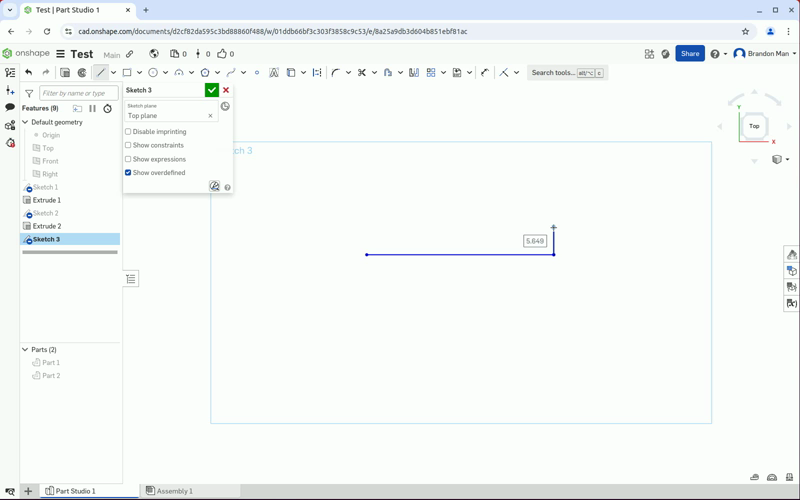
mouse_move(583, 227)
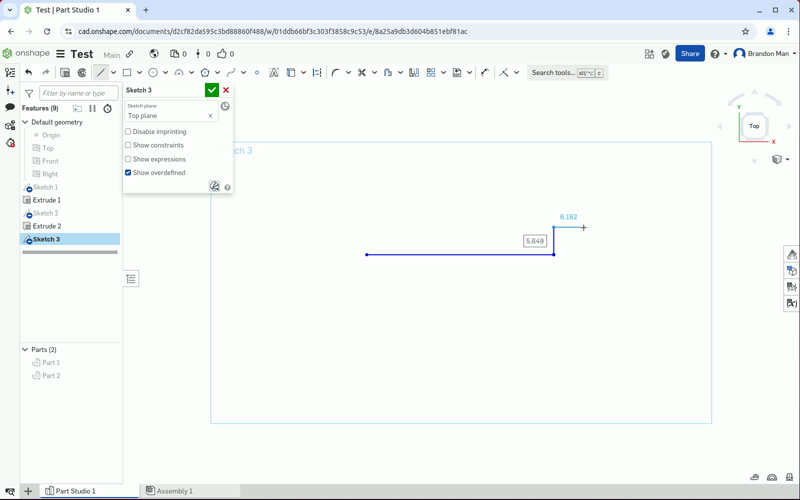
mouse_move(540, 227)
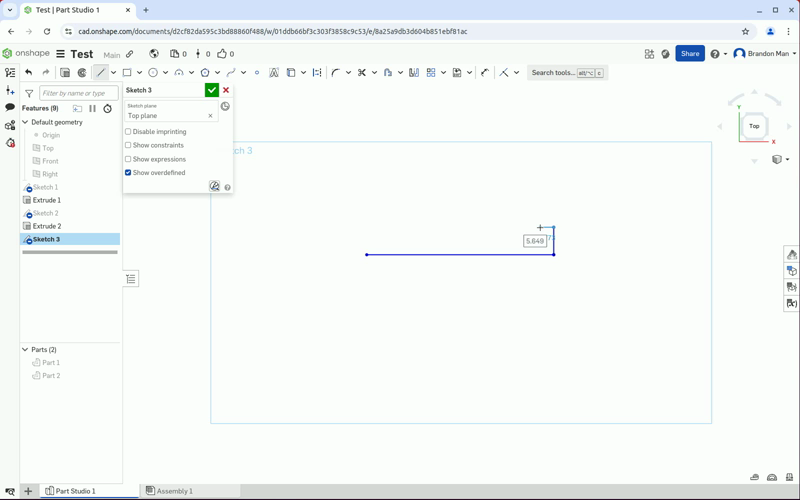
click(540, 227)
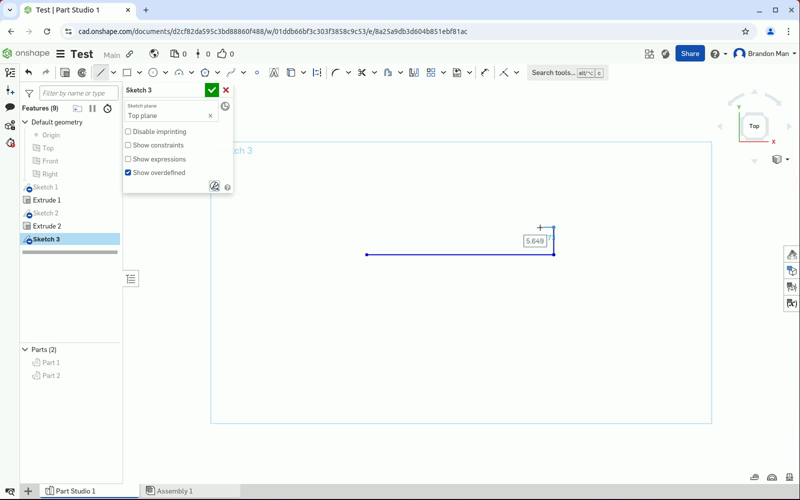
key_up(shift)
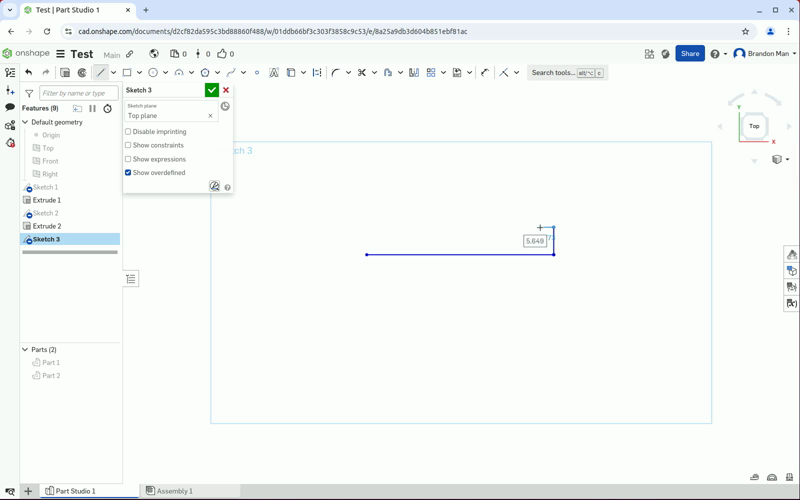
key_down(shift)
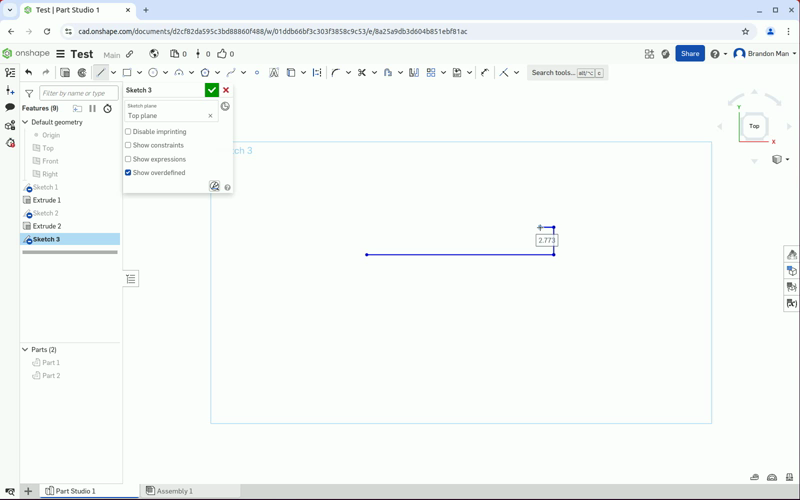
mouse_move(380, 227)
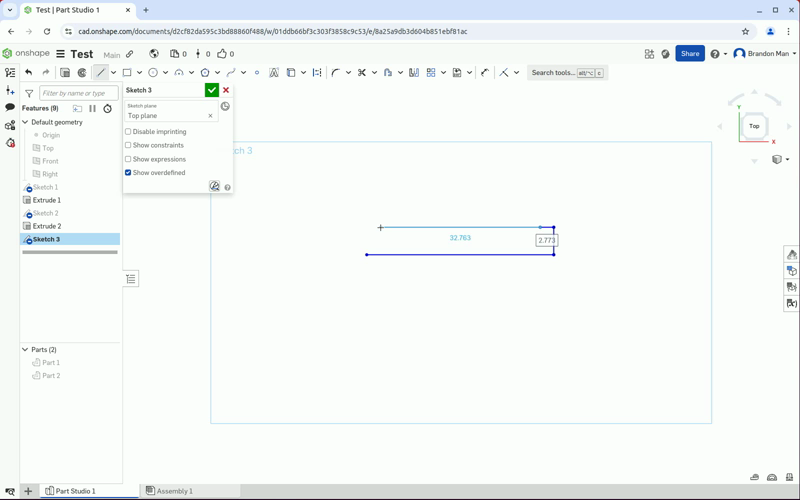
click(380, 227)
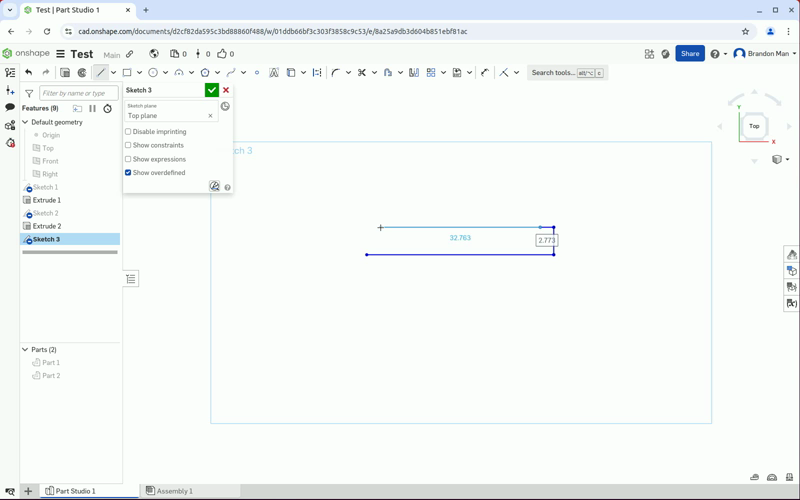
key_up(shift)
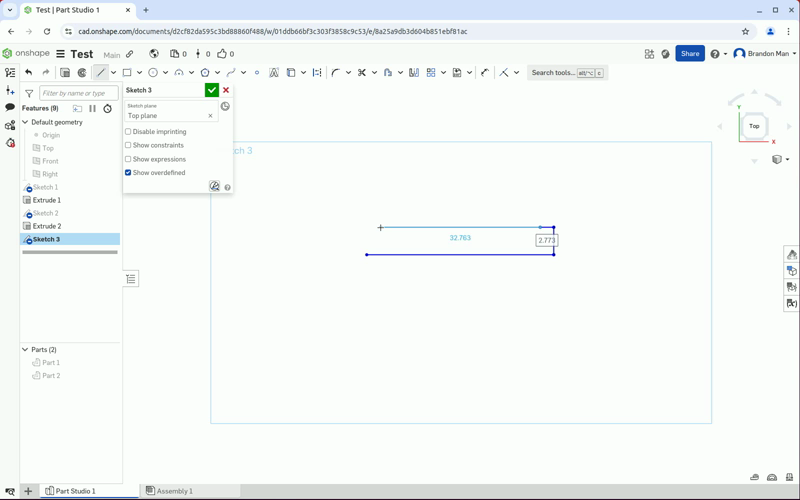
key_down(shift)
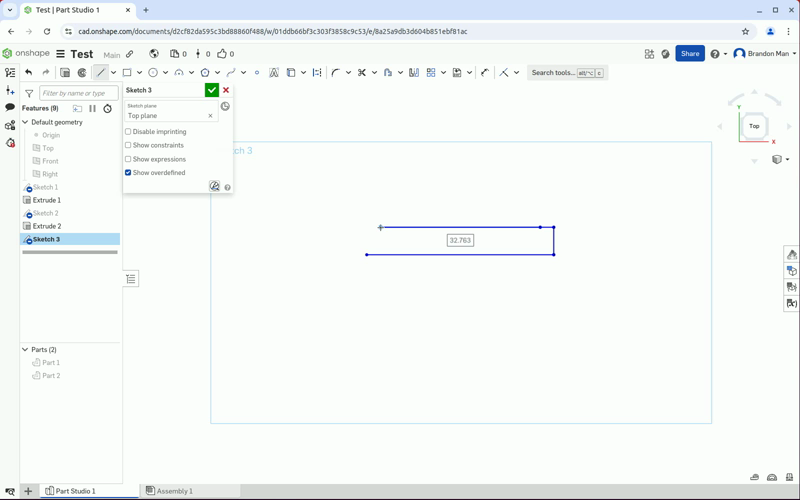
mouse_move(410, 227)
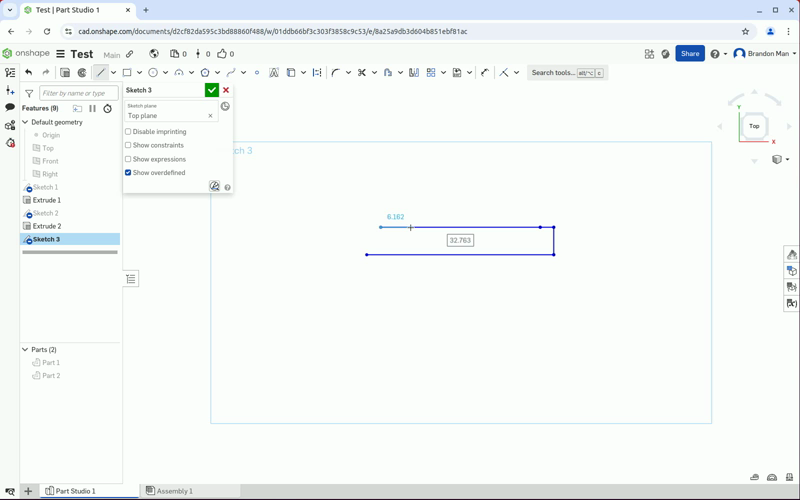
mouse_move(366, 227)
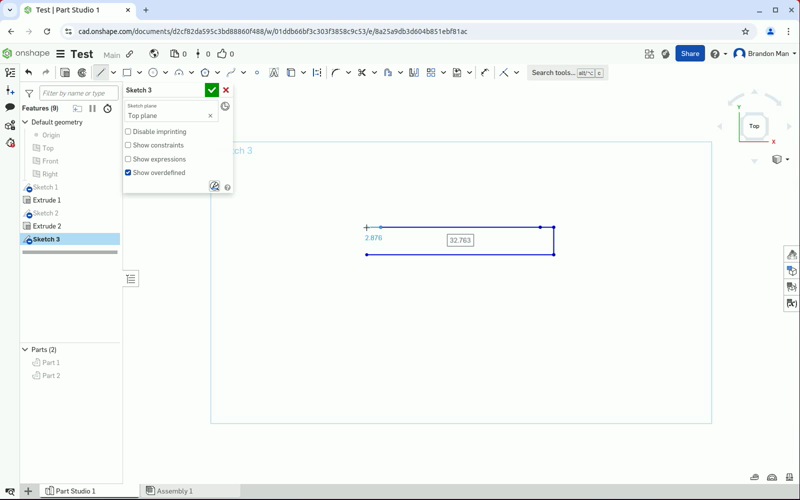
click(366, 227)
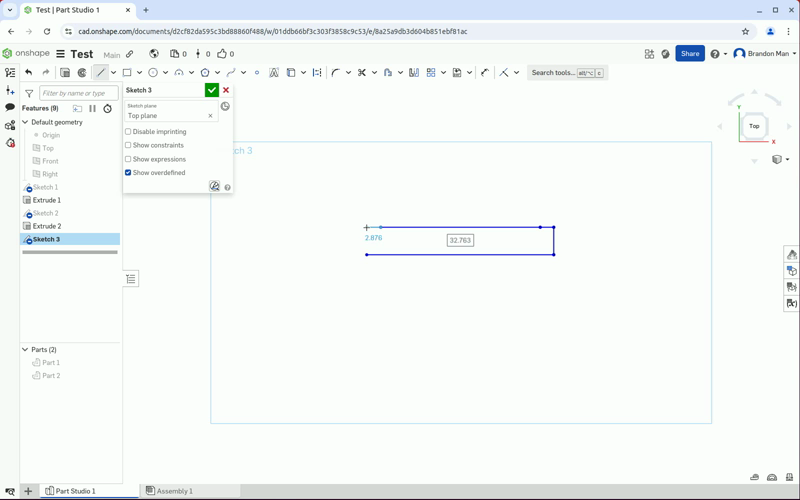
key_up(shift)
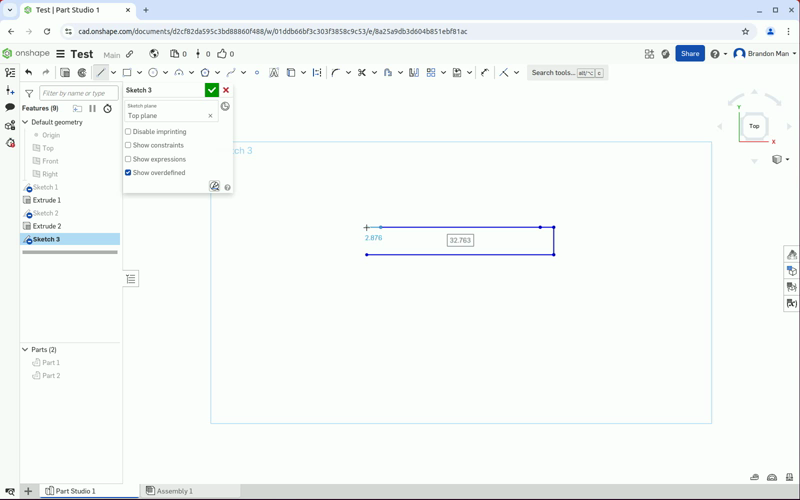
mouse_move(396, 227)
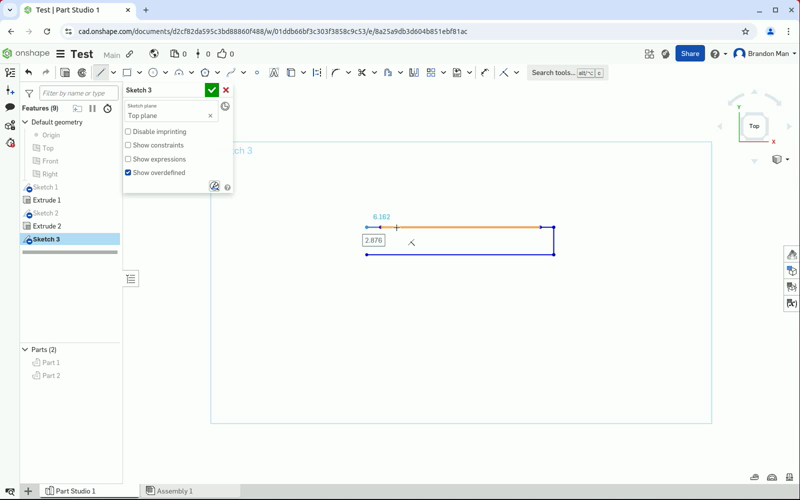
key_down(shift)
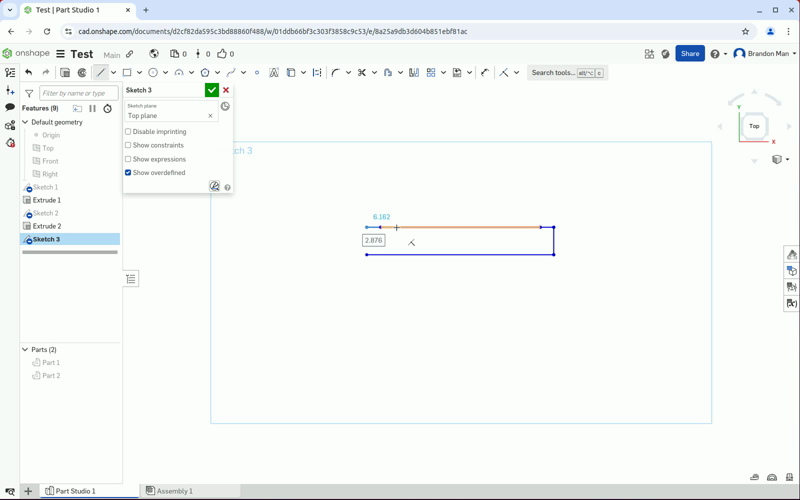
mouse_move(366, 254)
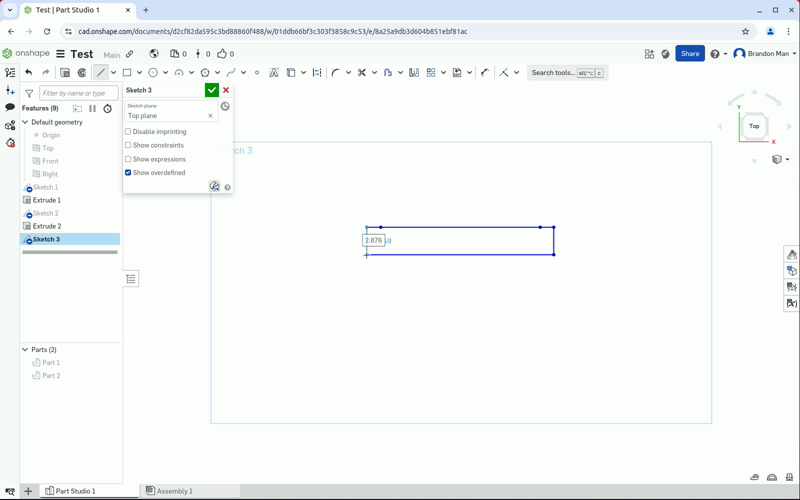
key_up(shift)
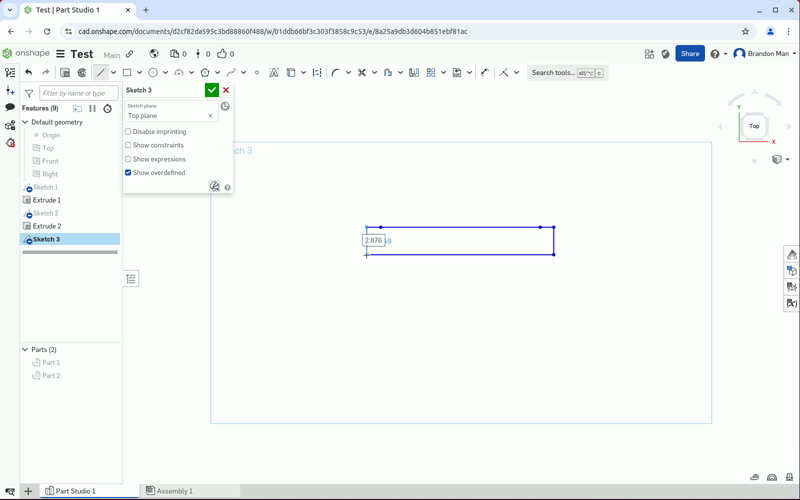
click(366, 254)
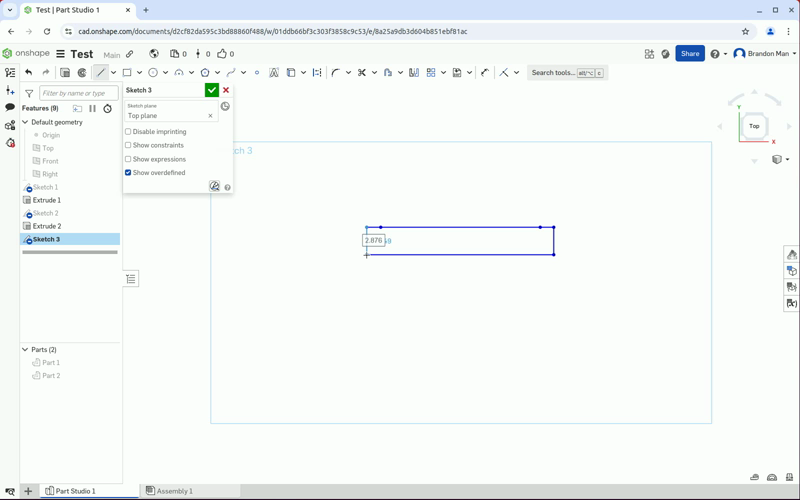
key(esc)
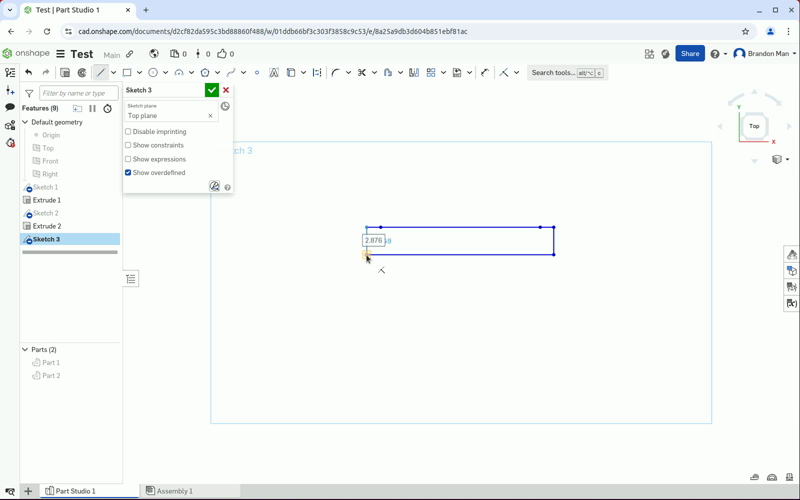
mouse_move(466, 234)
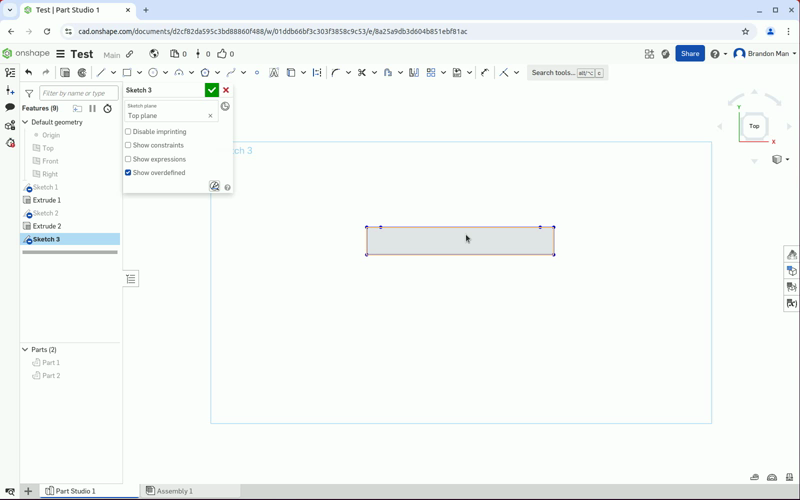
click(466, 234)
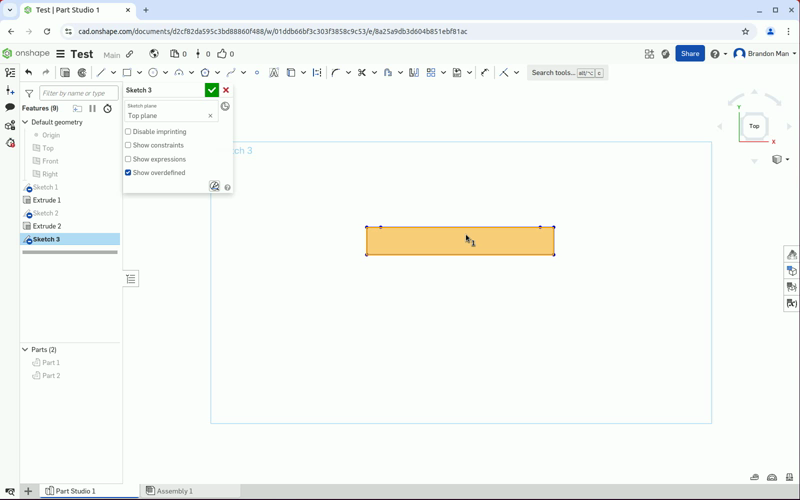
mouse_move(73, 352)
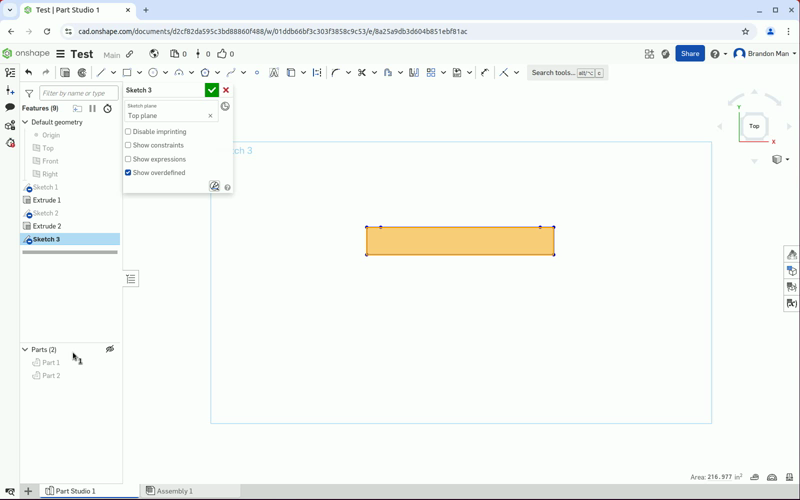
key(shift+y)
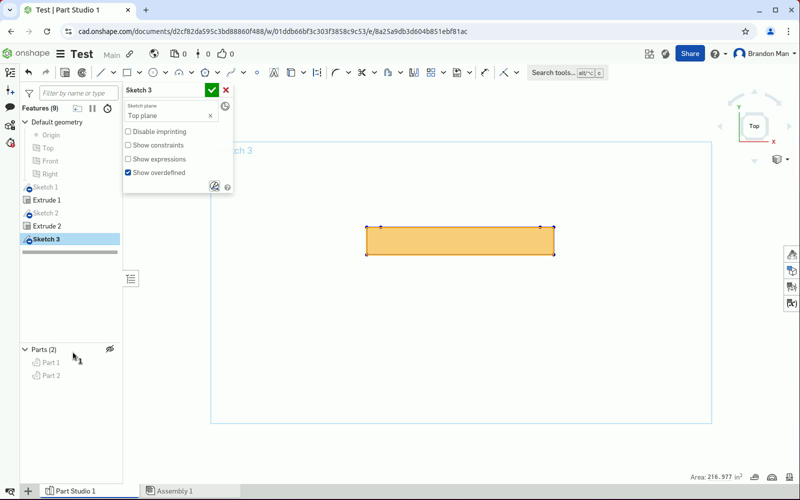
key(shift+e)
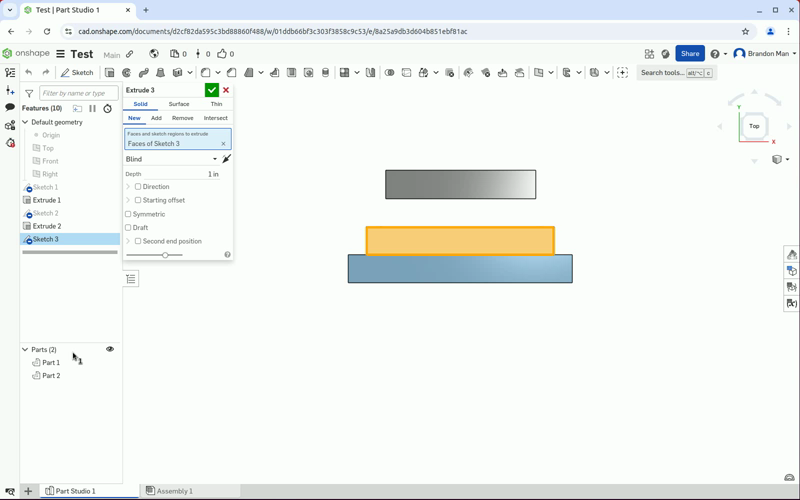
mouse_move(143, 106)
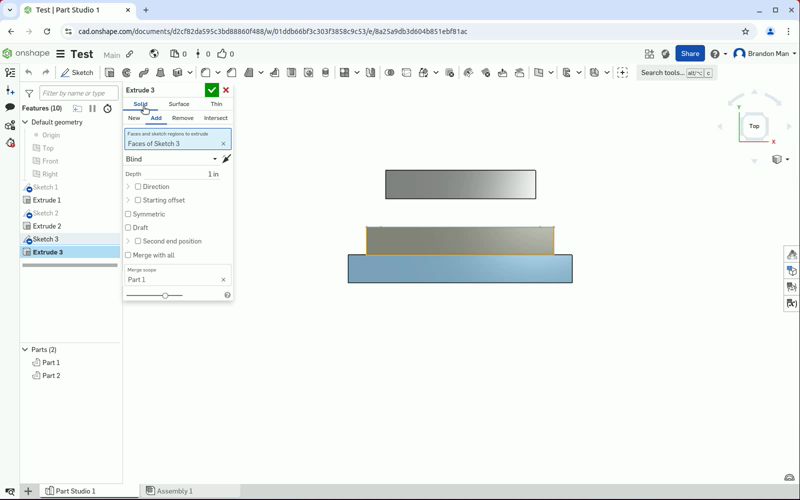
click(143, 106)
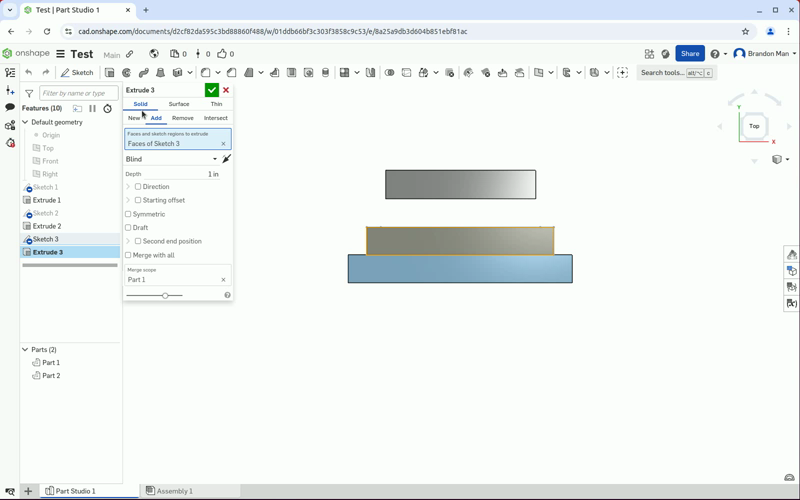
mouse_move(137, 120)
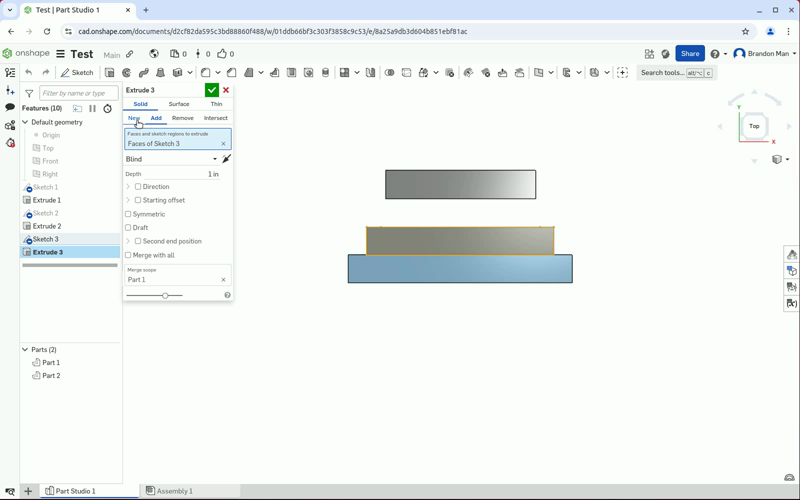
click(137, 120)
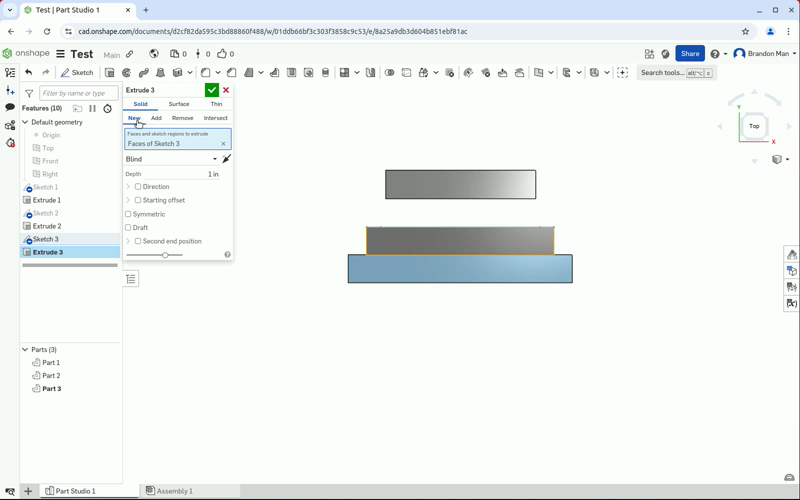
key(tab, 4)
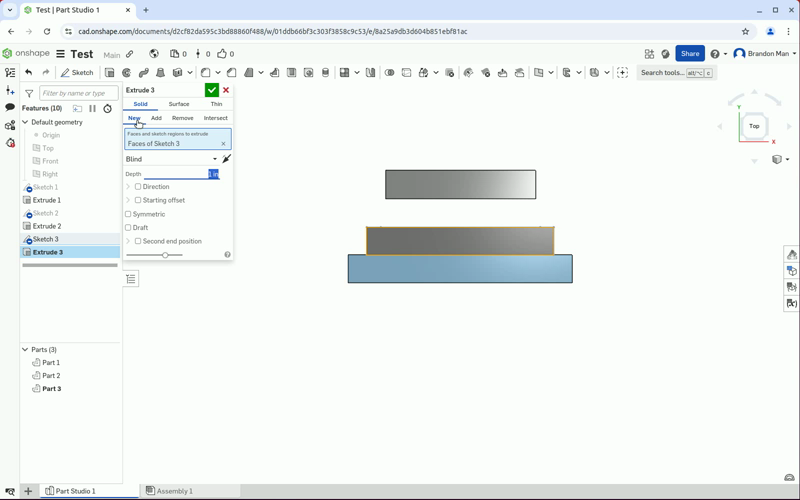
text(3.851)
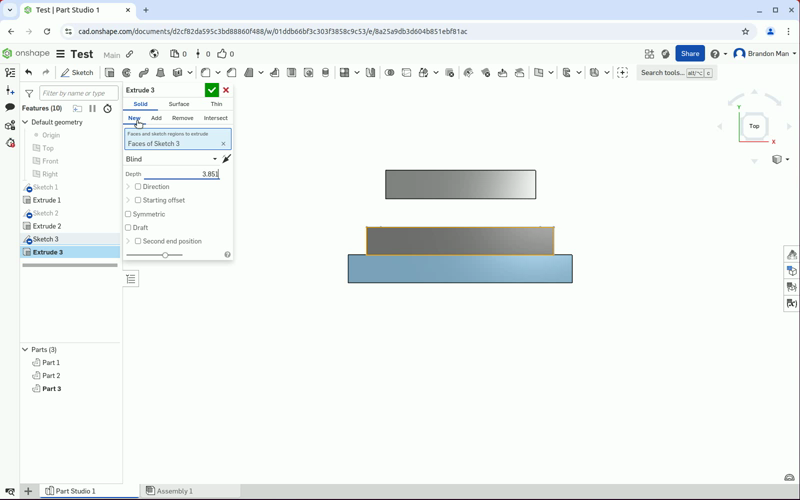
key(enter)
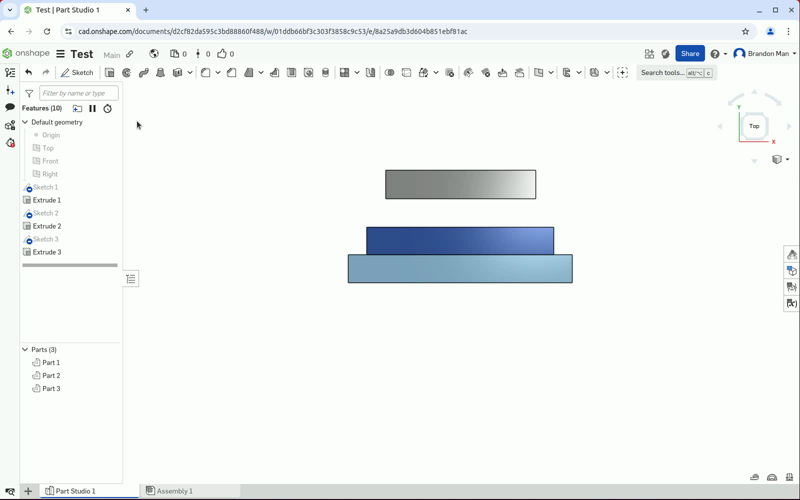
key(shift+h)
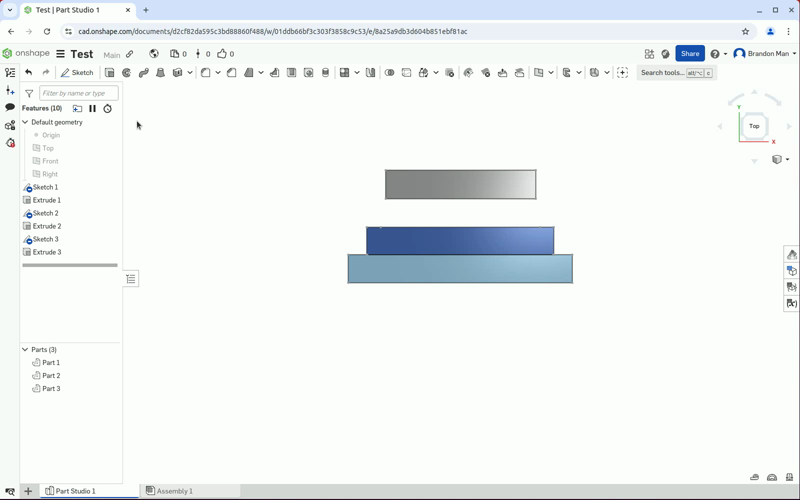
key(shift+h)
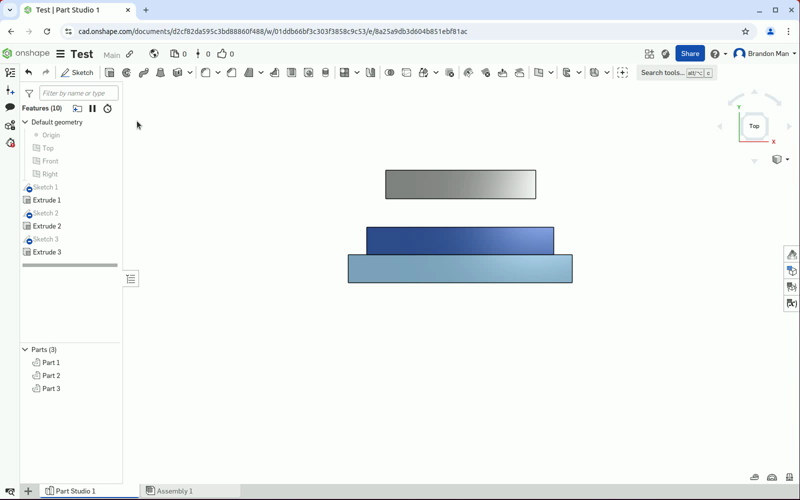
mouse_move(73, 189)
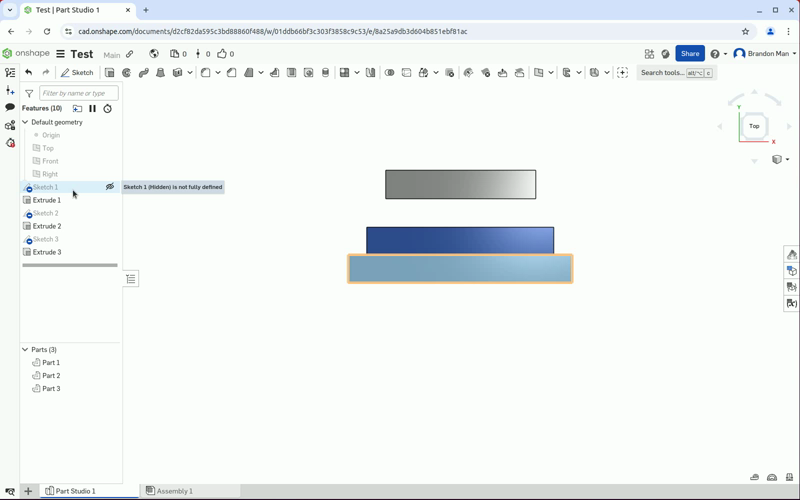
click(73, 189)
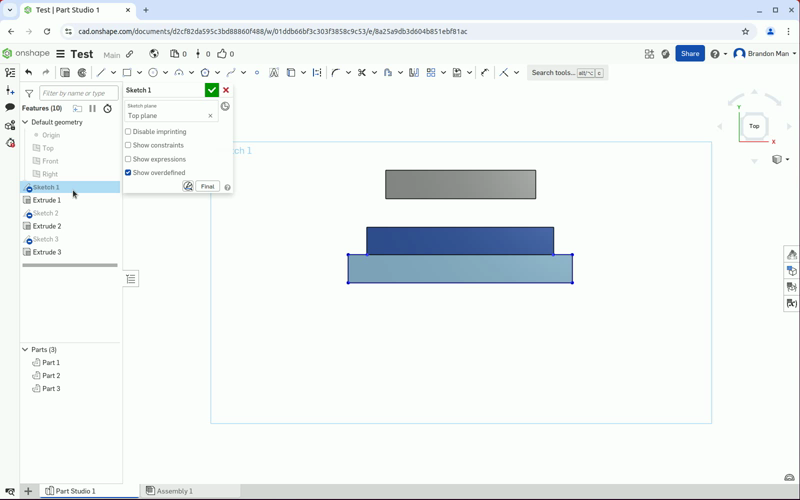
mouse_move(229, 92)
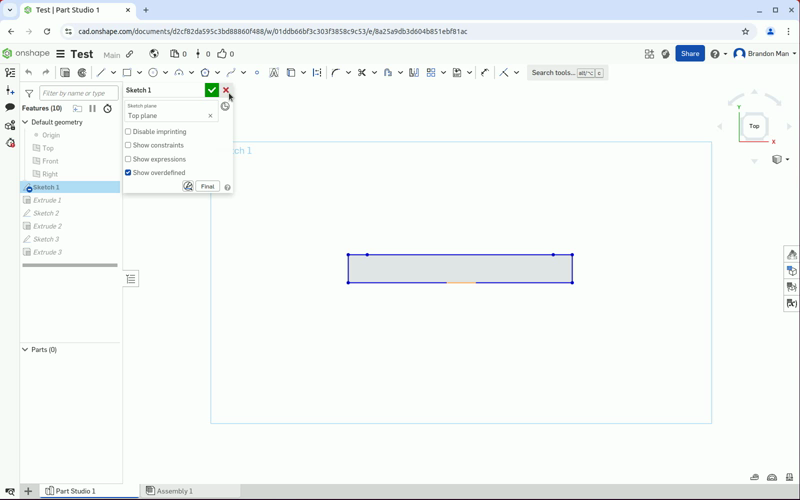
click(229, 92)
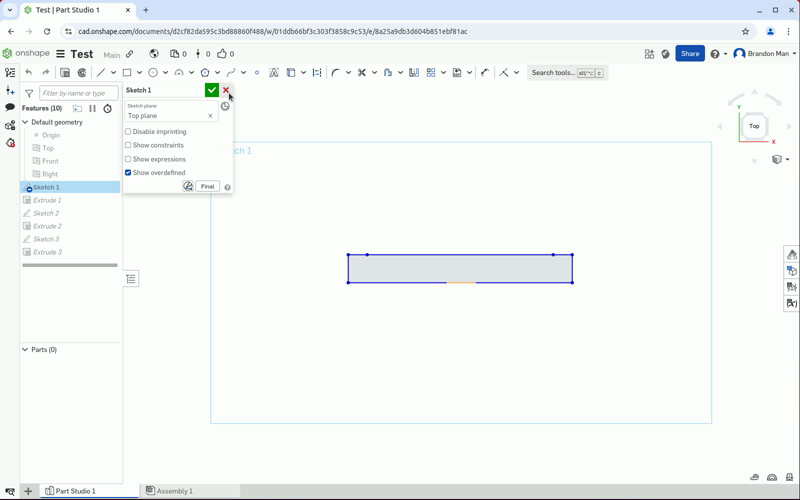
key(shift+s)
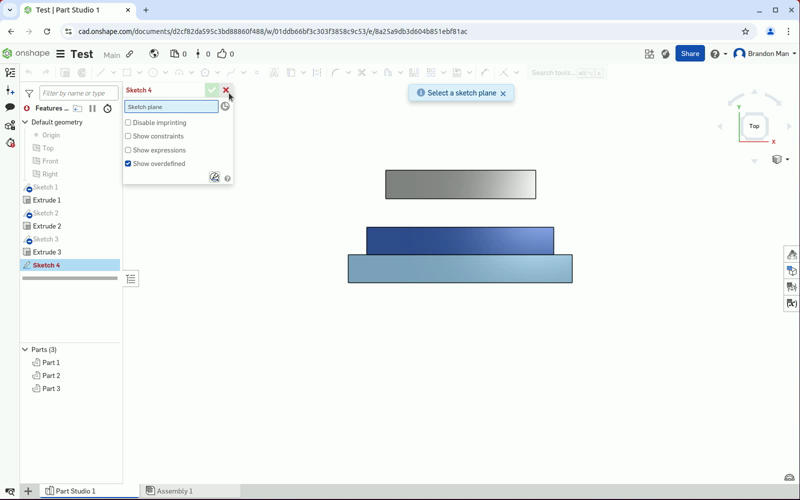
mouse_move(73, 150)
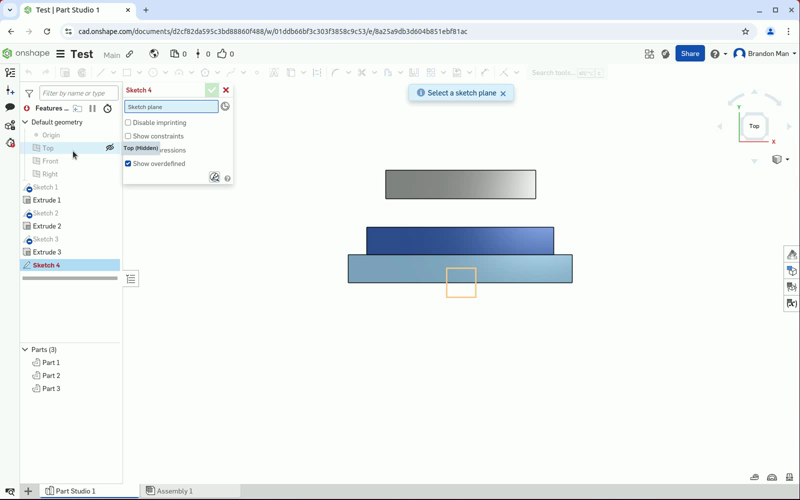
click(73, 150)
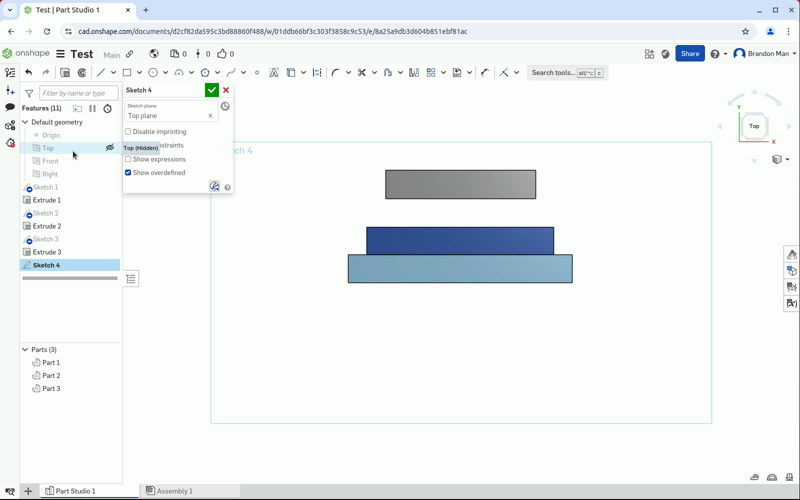
mouse_move(73, 352)
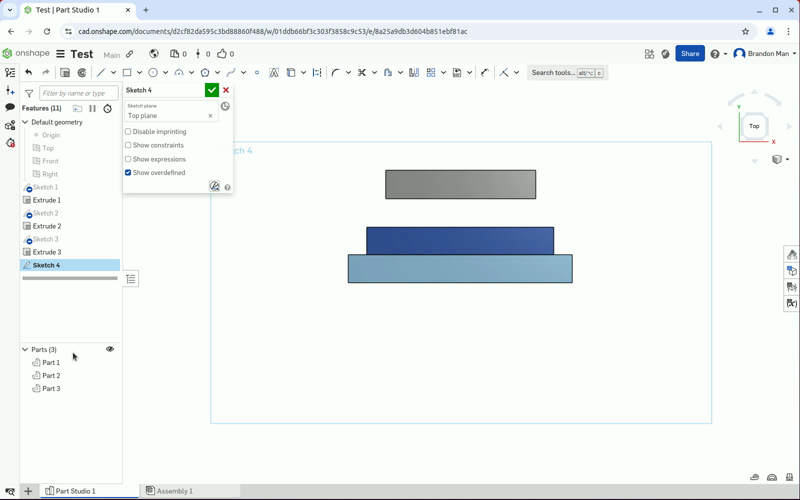
key(y)
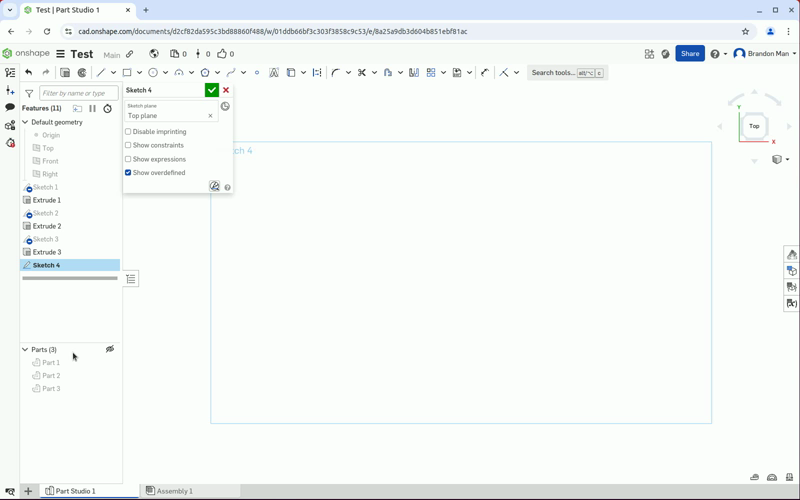
key(l)
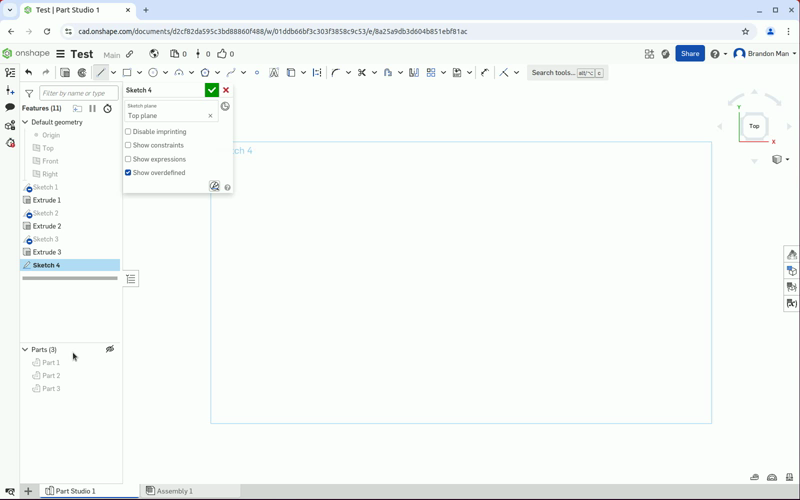
key_down(shift)
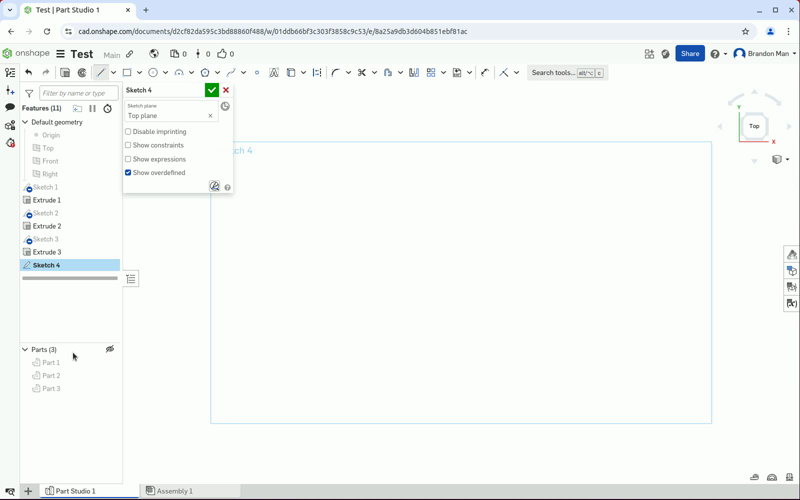
mouse_move(379, 226)
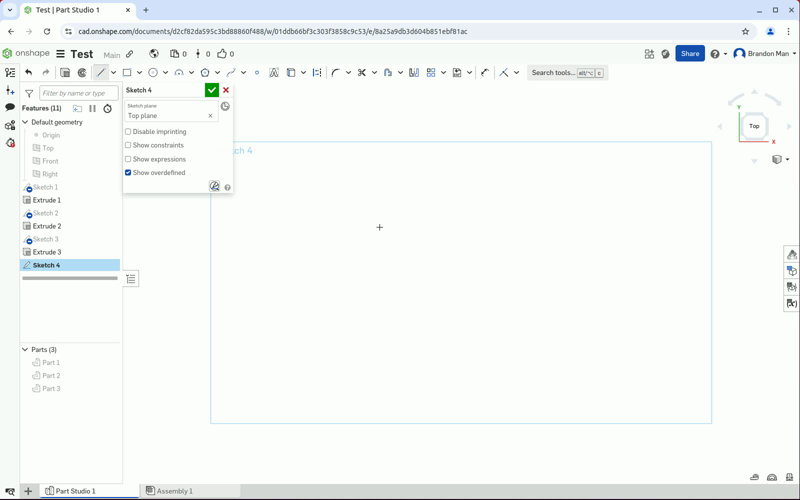
click(379, 226)
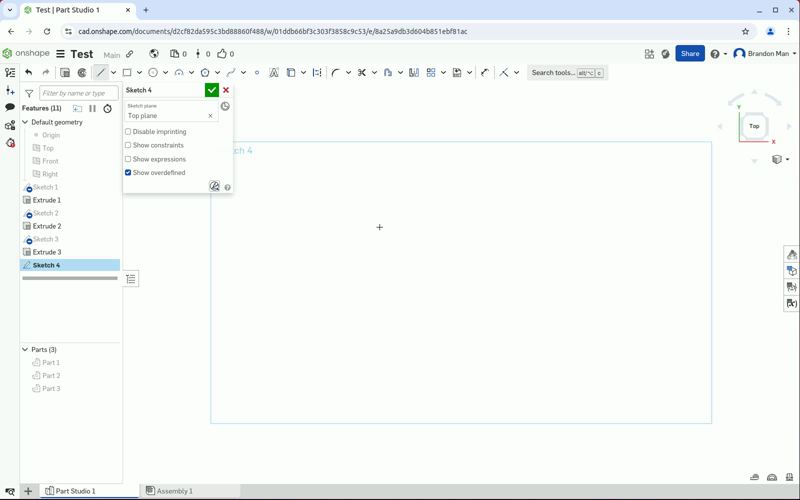
key_up(shift)
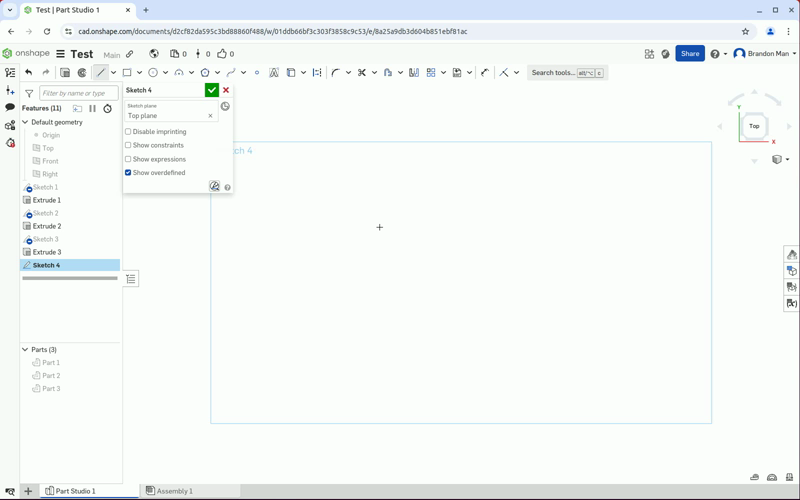
key_down(shift)
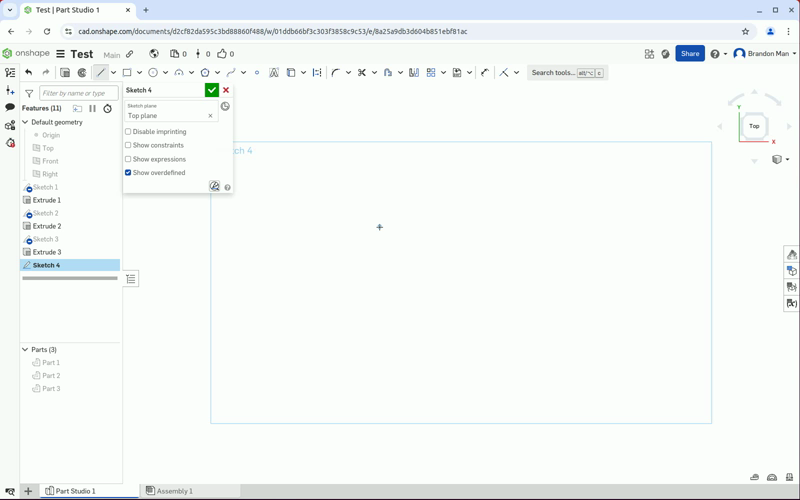
mouse_move(541, 226)
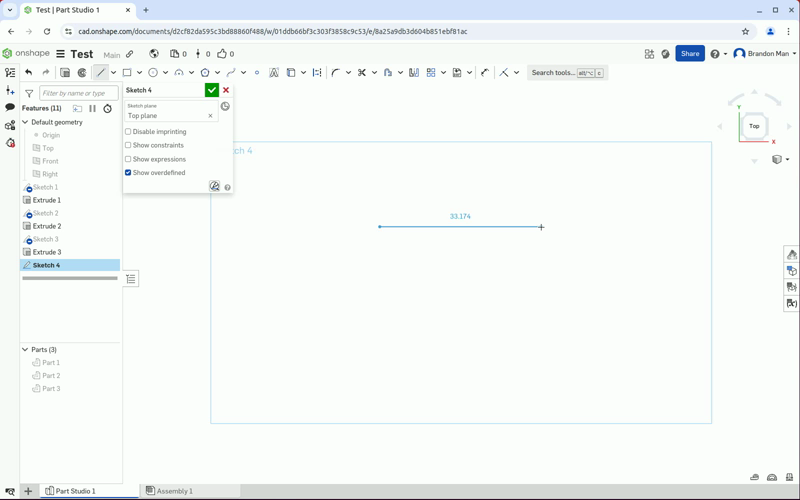
click(541, 226)
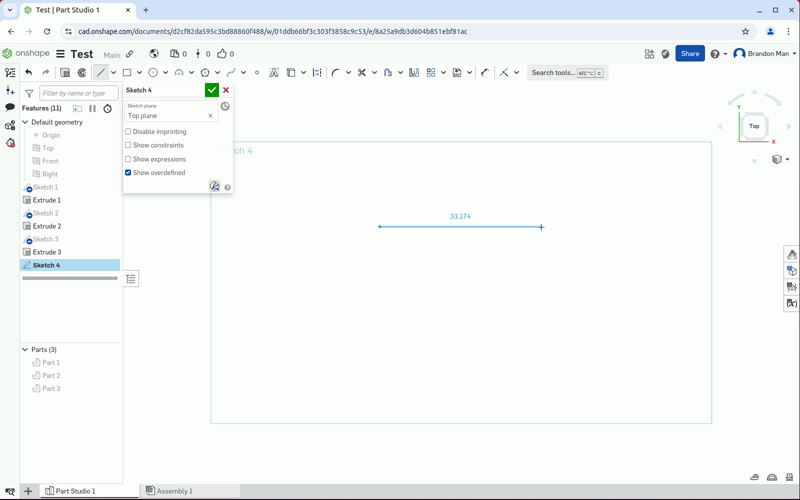
key_up(shift)
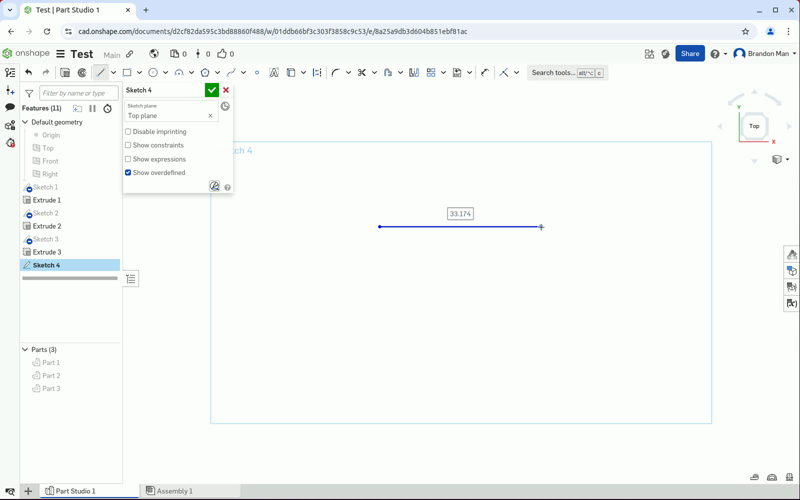
key_down(shift)
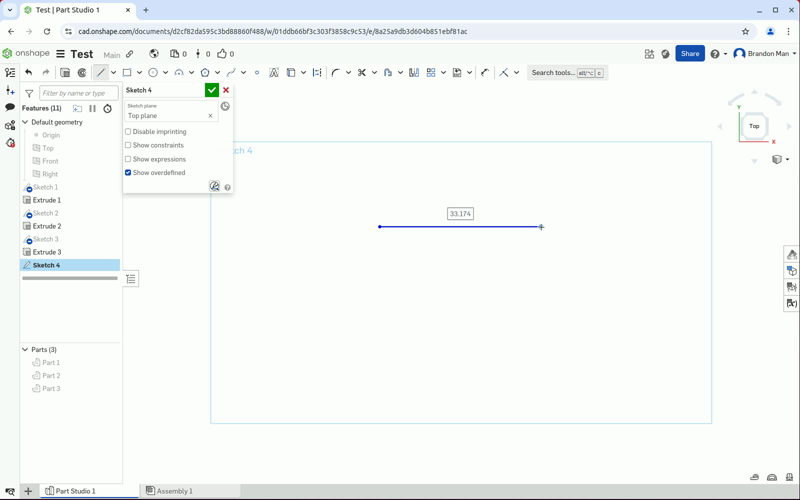
mouse_move(571, 226)
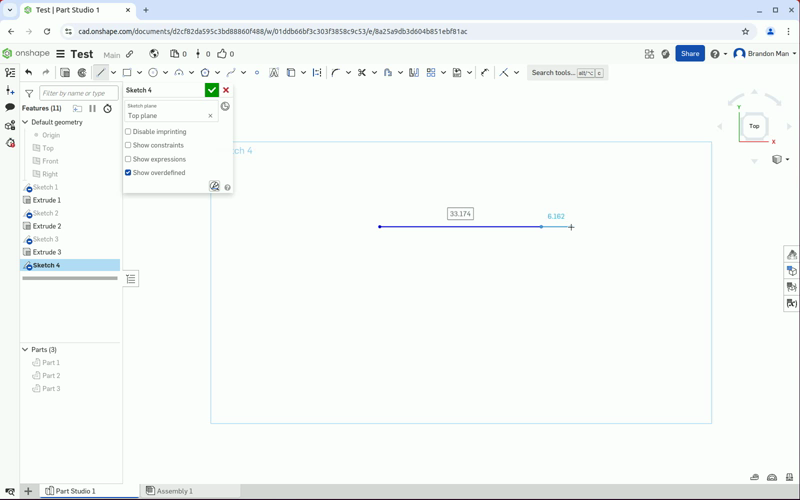
mouse_move(541, 197)
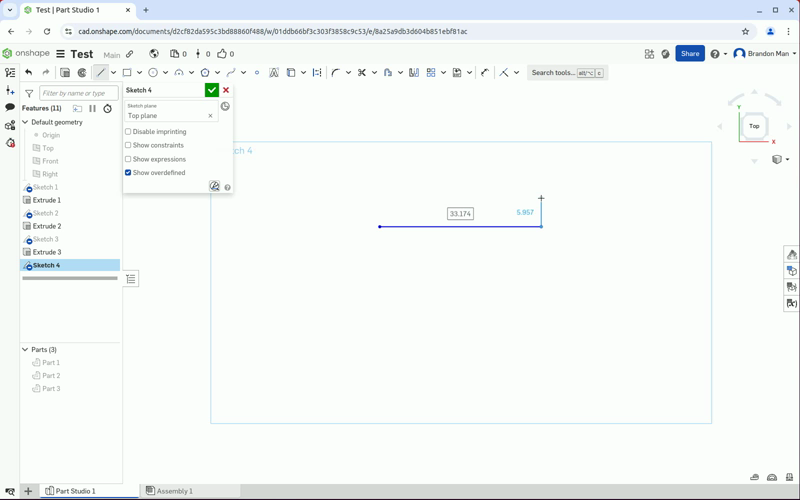
click(541, 197)
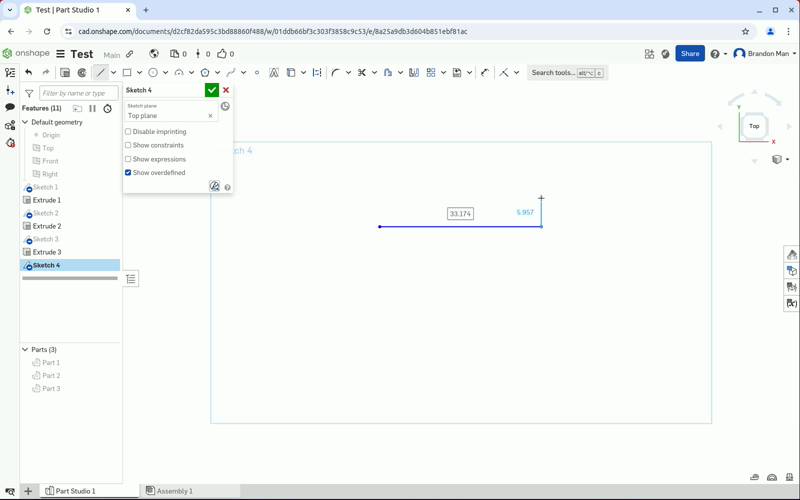
key_up(shift)
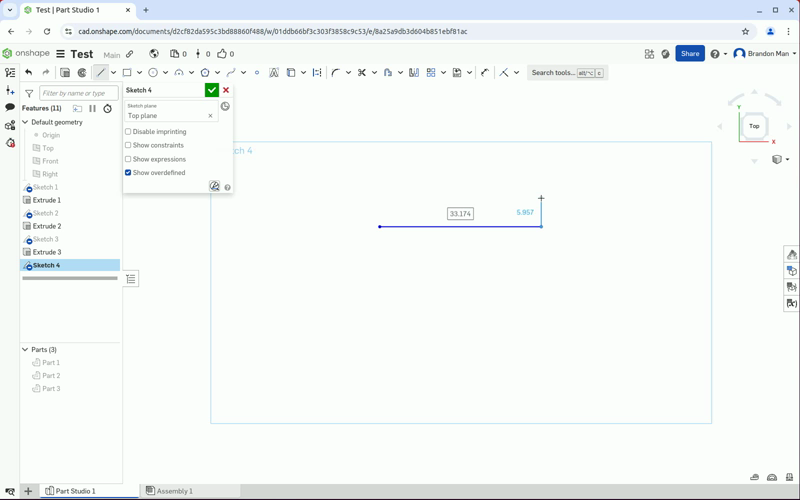
key_down(shift)
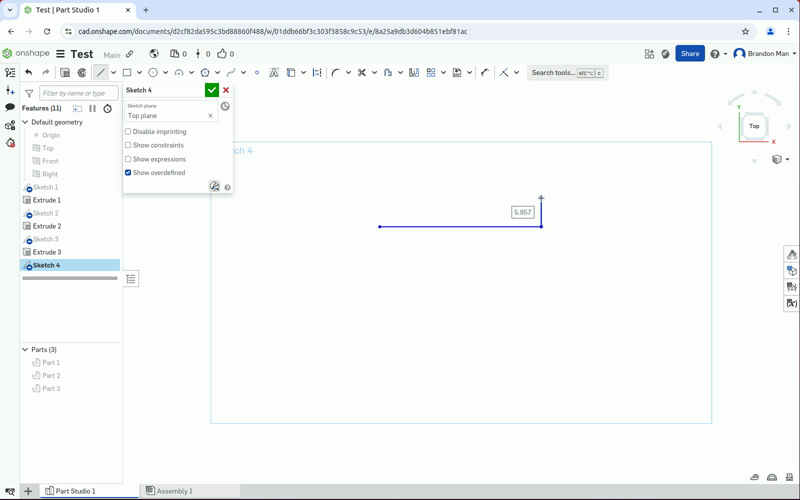
mouse_move(571, 197)
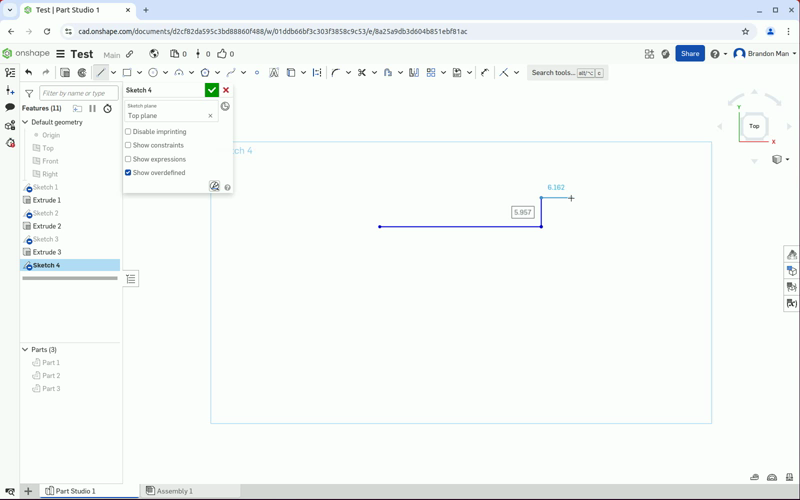
mouse_move(536, 197)
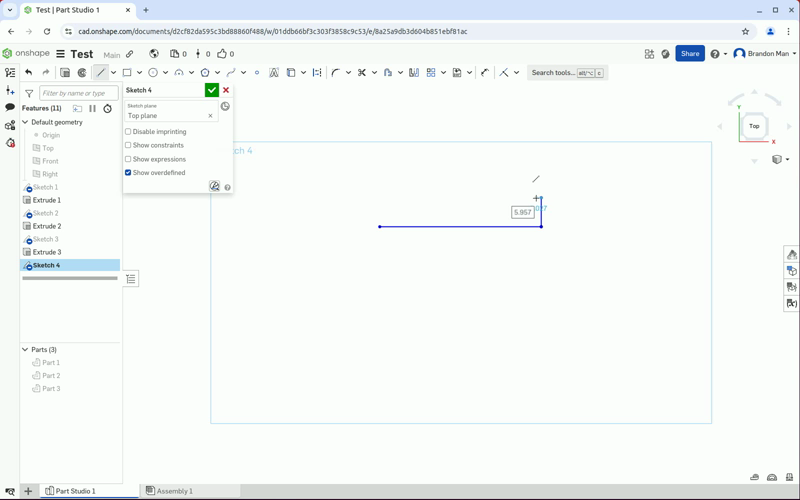
scroll(6)
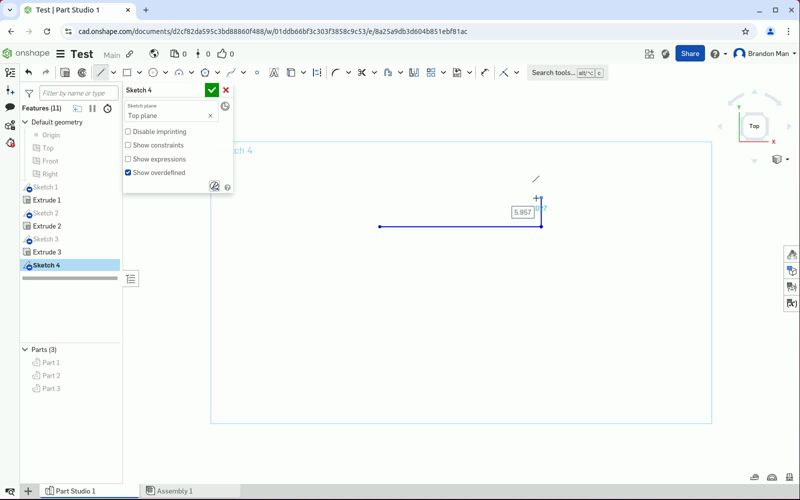
scroll(6)
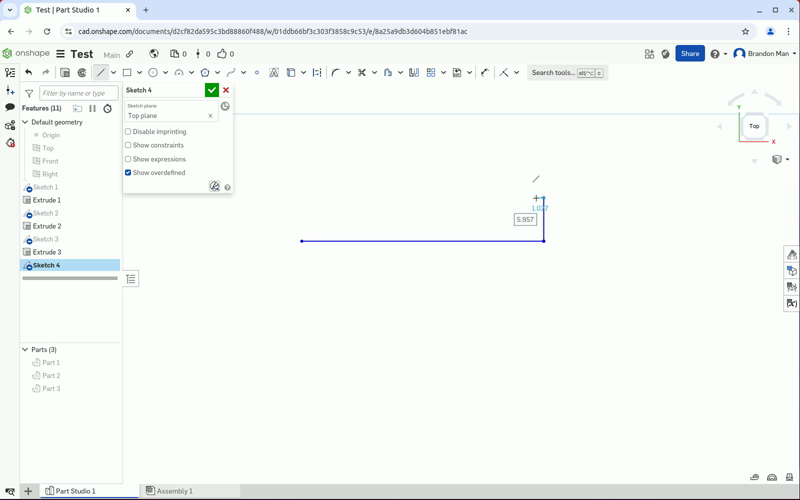
scroll(6)
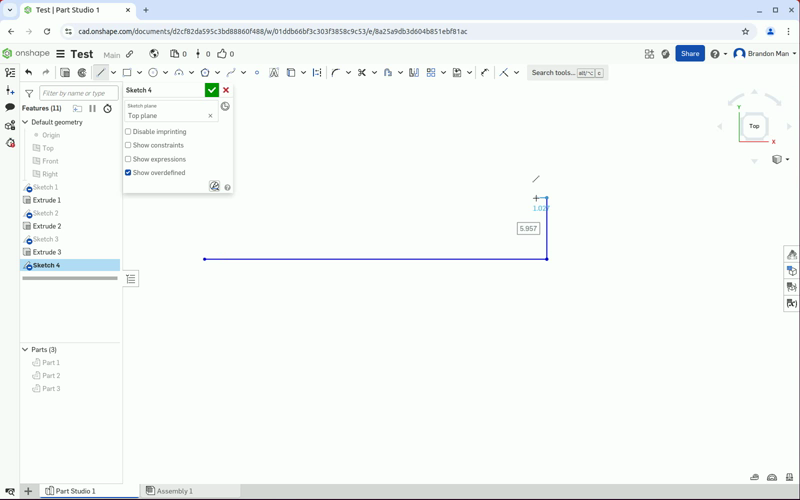
scroll(6)
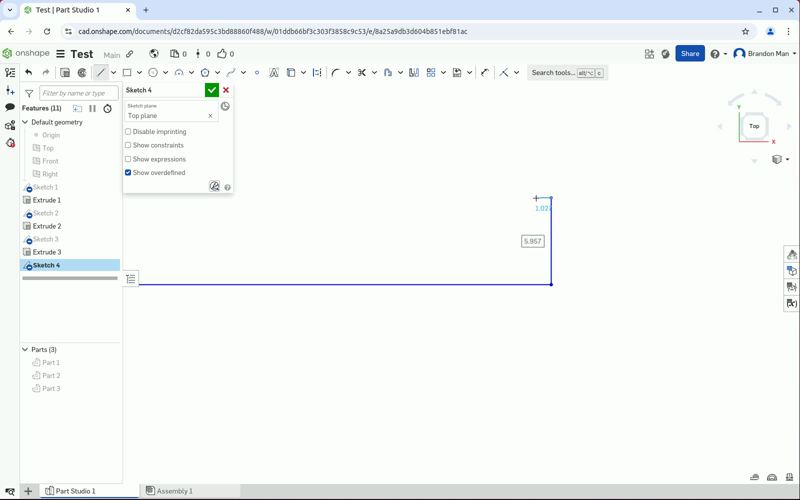
scroll(6)
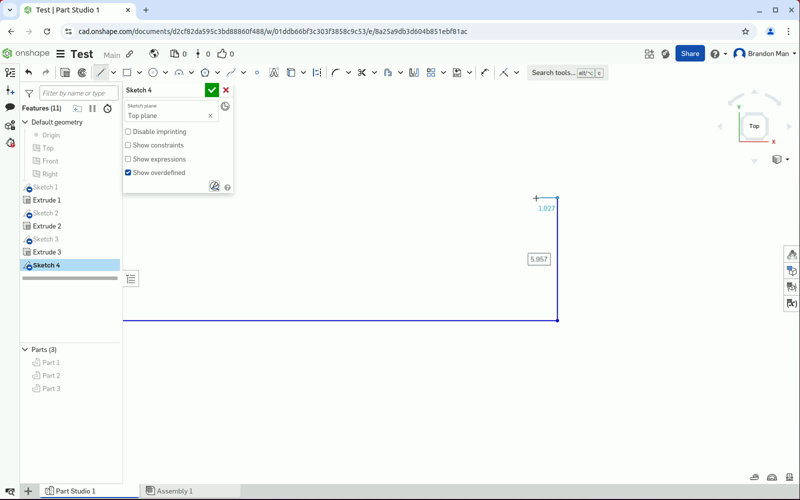
scroll(6)
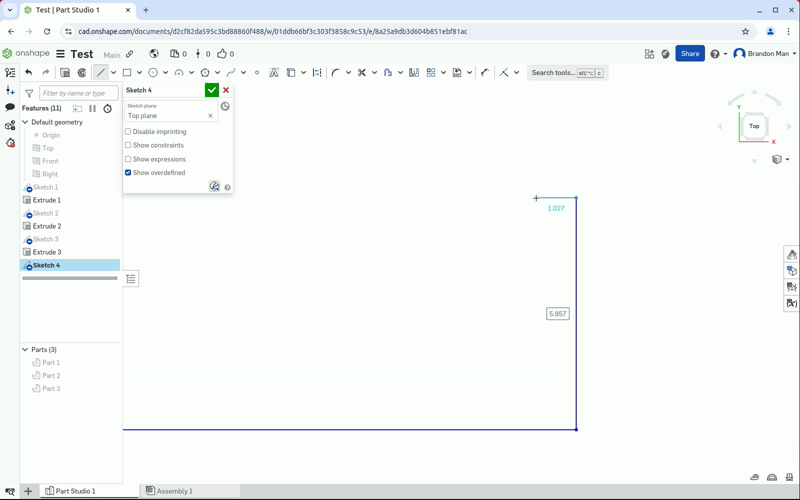
scroll(6)
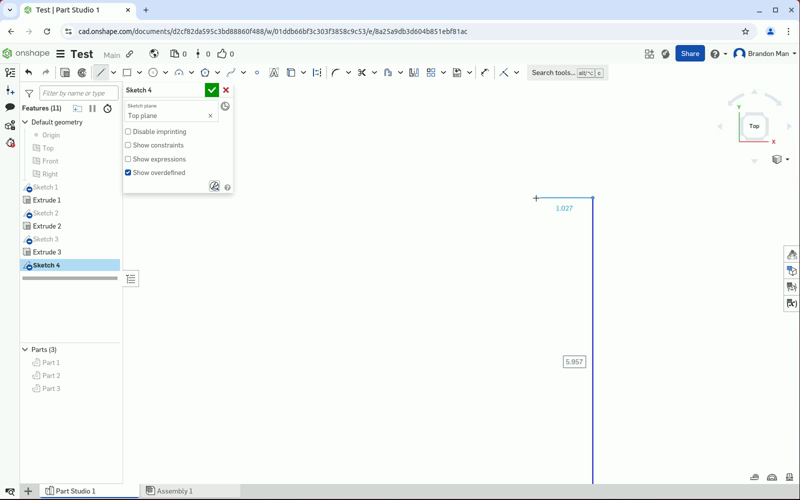
click(536, 197)
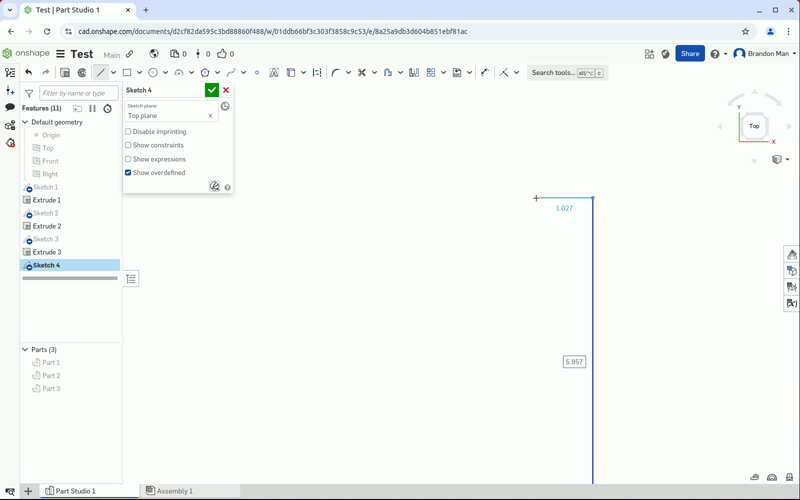
scroll(-6)
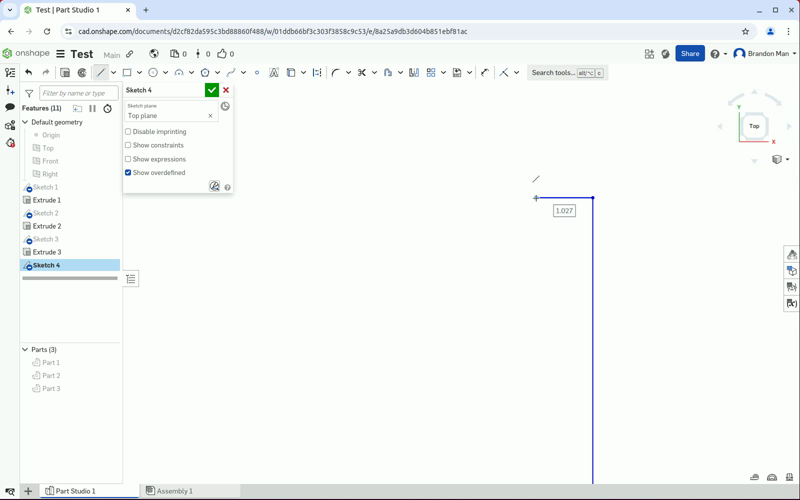
scroll(-6)
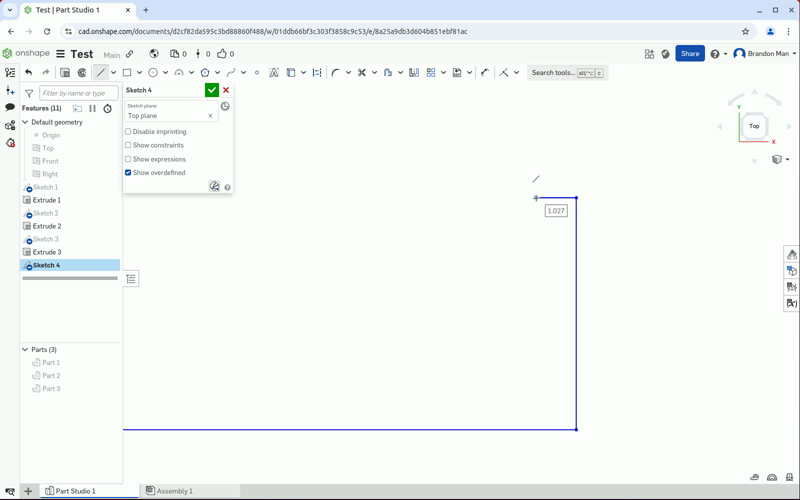
scroll(-6)
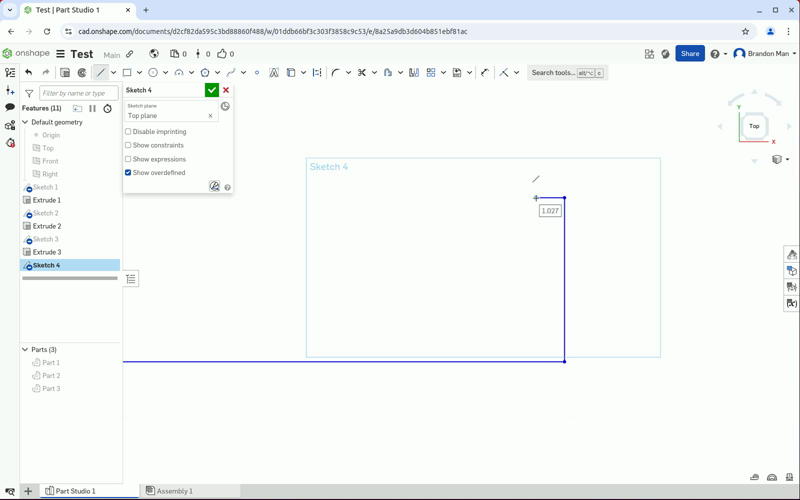
scroll(-6)
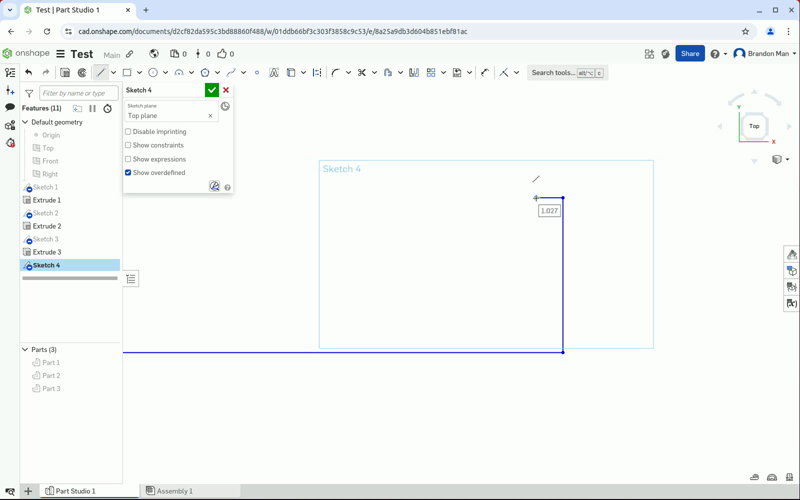
scroll(-6)
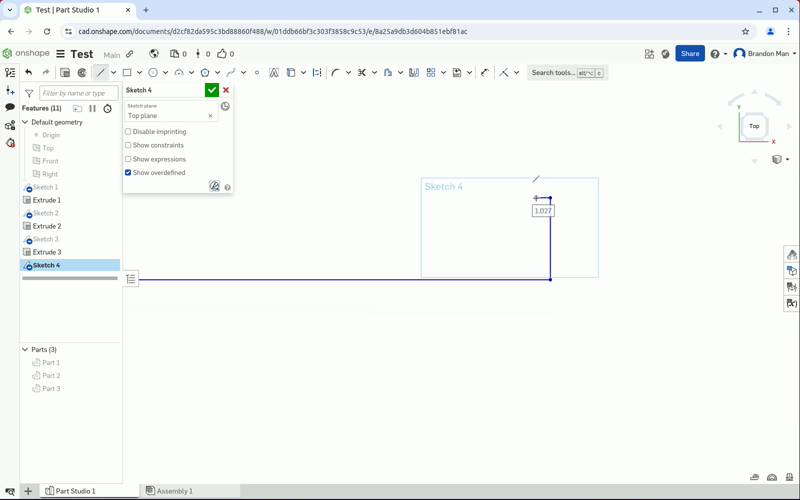
scroll(-6)
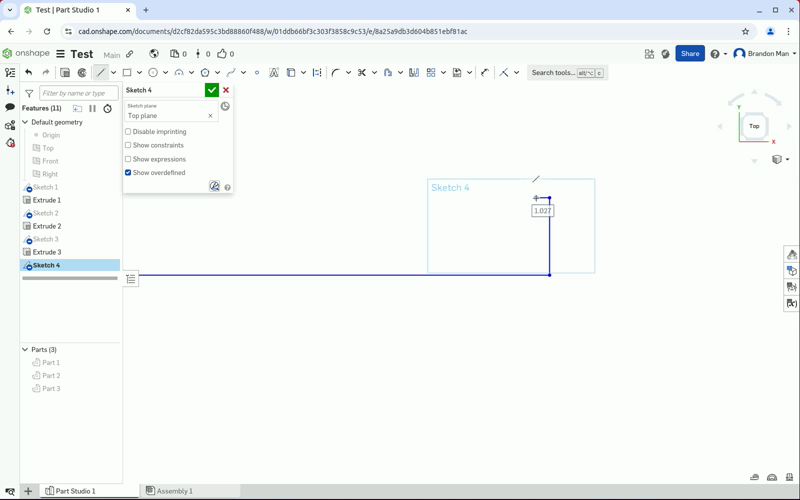
scroll(-6)
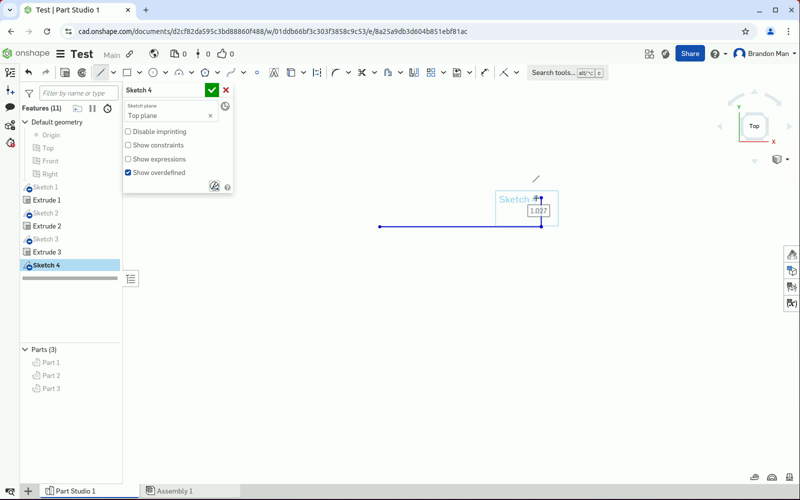
key_up(shift)
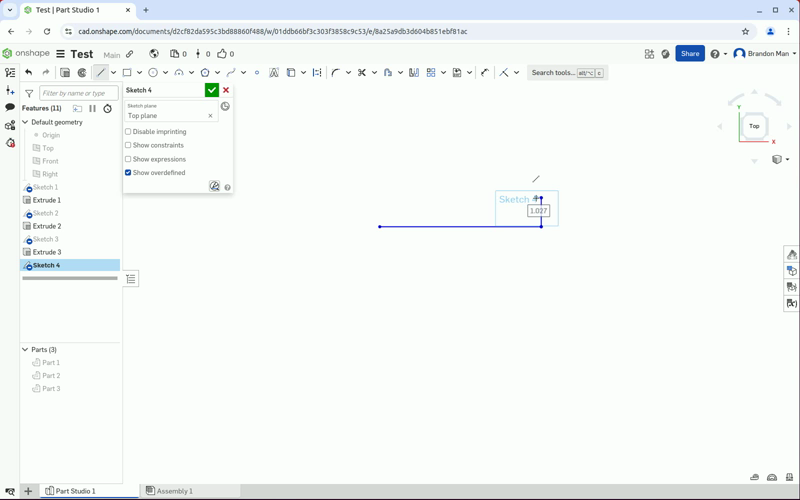
key_down(shift)
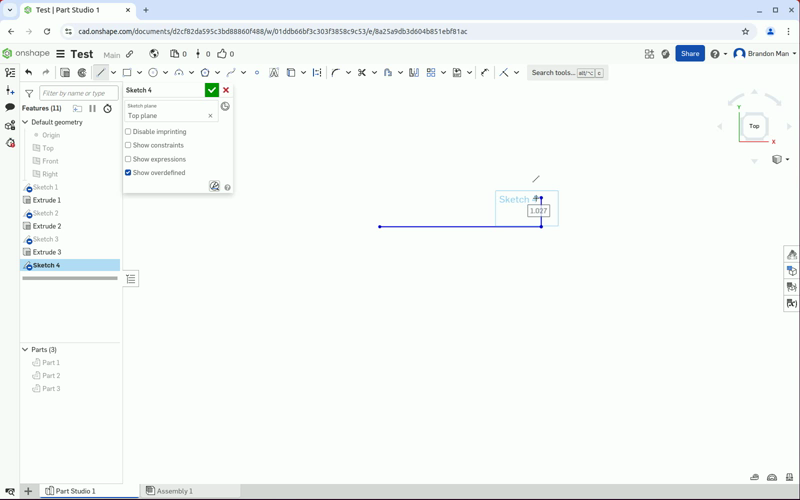
mouse_move(384, 197)
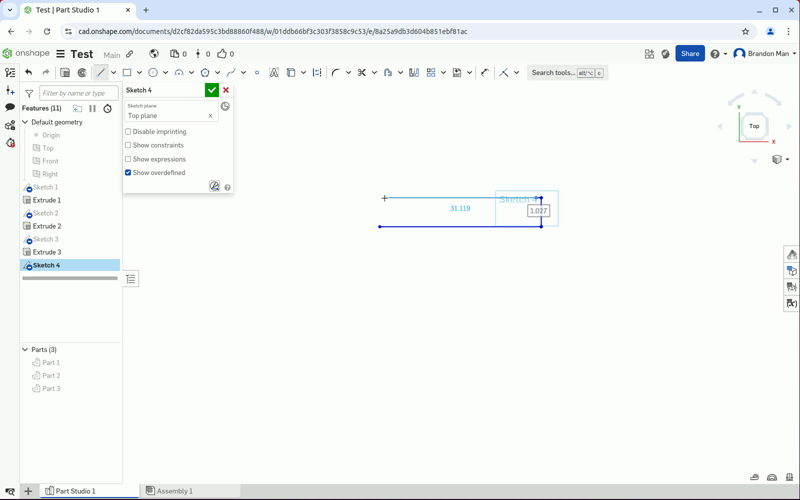
click(384, 197)
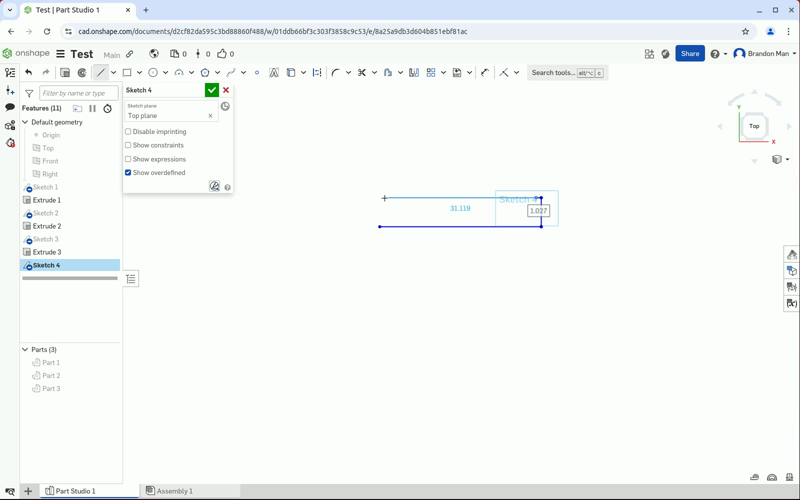
key_up(shift)
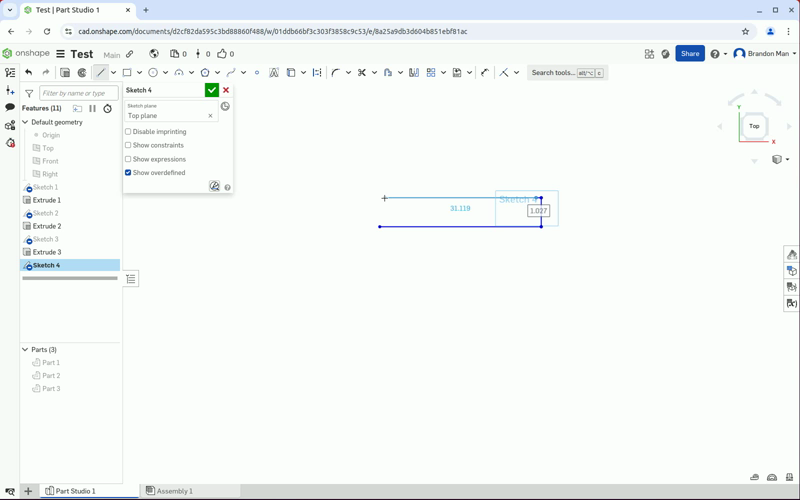
key_down(shift)
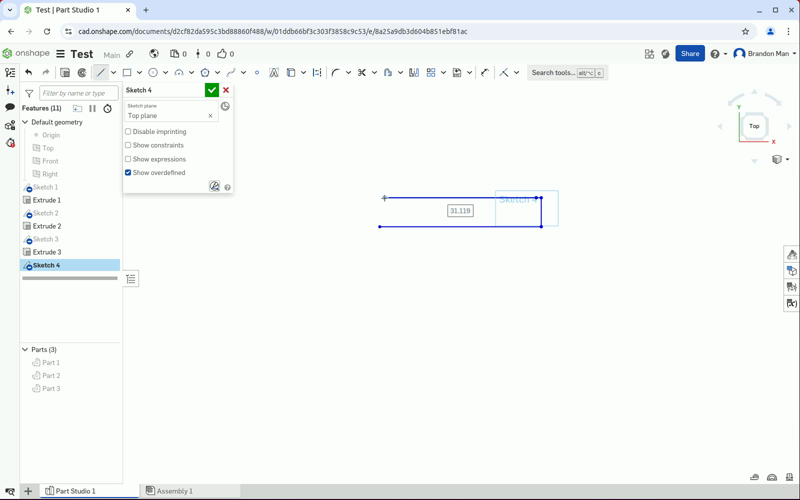
mouse_move(414, 197)
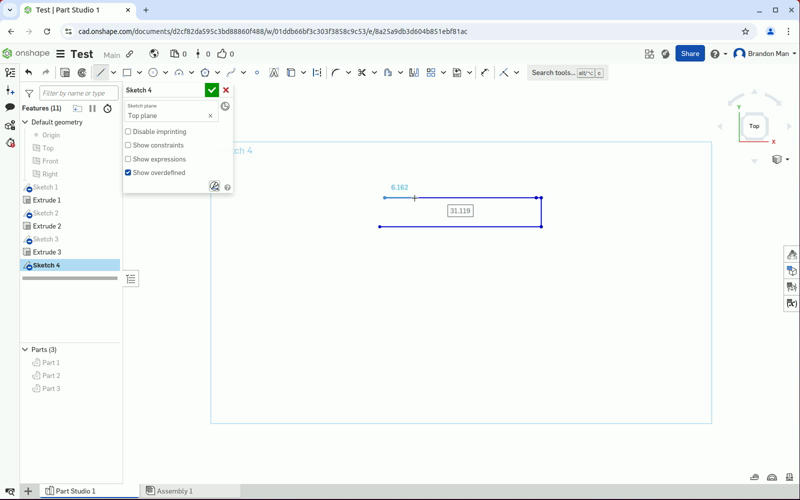
mouse_move(379, 197)
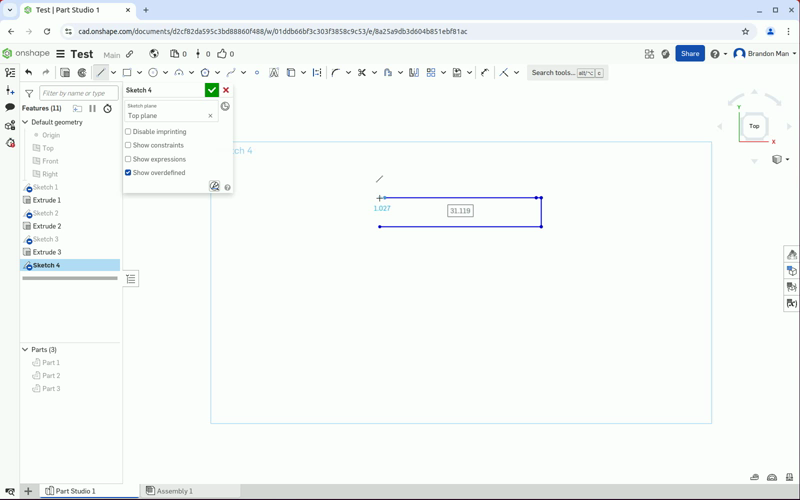
scroll(6)
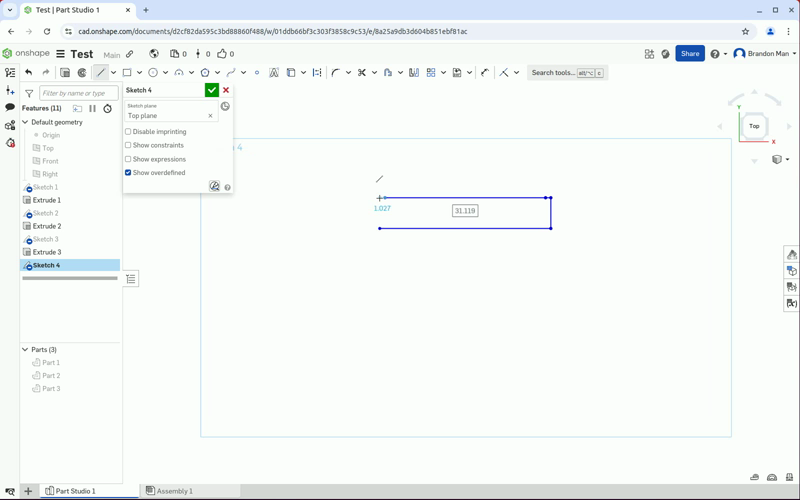
scroll(6)
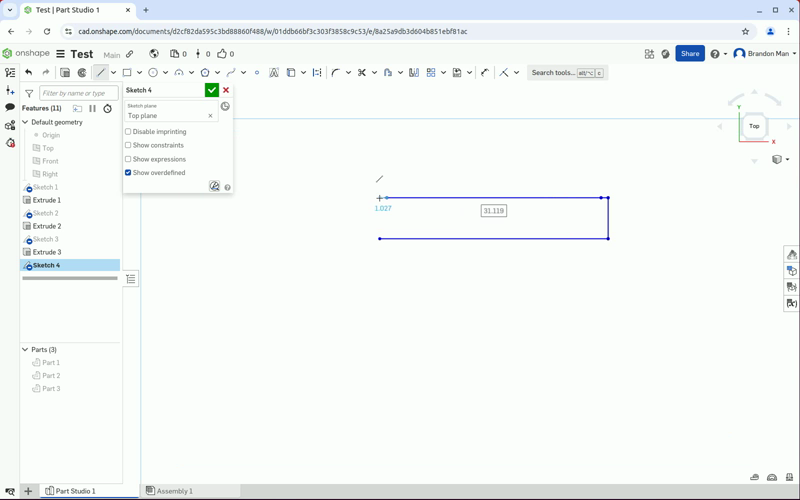
scroll(6)
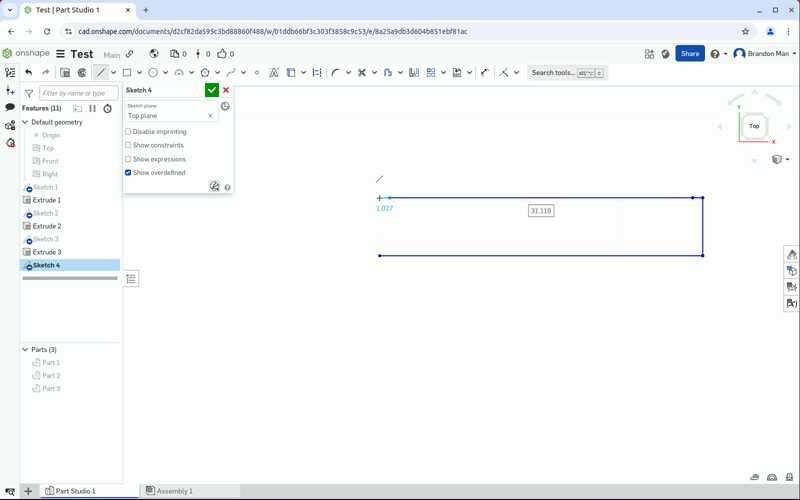
scroll(6)
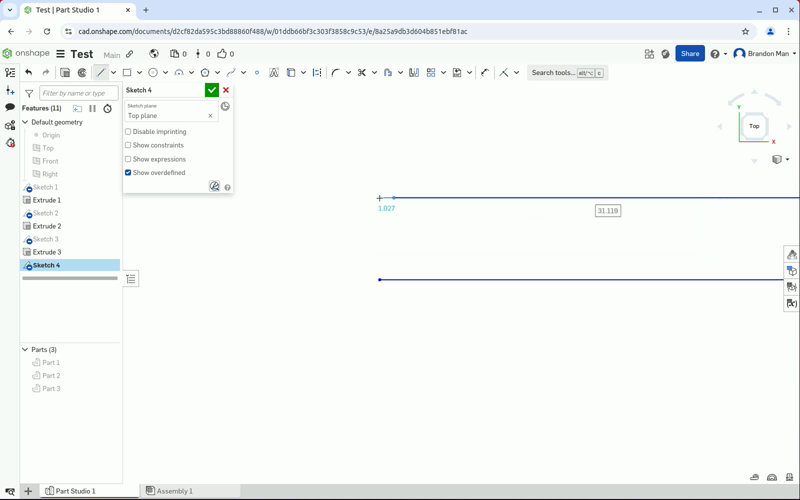
scroll(6)
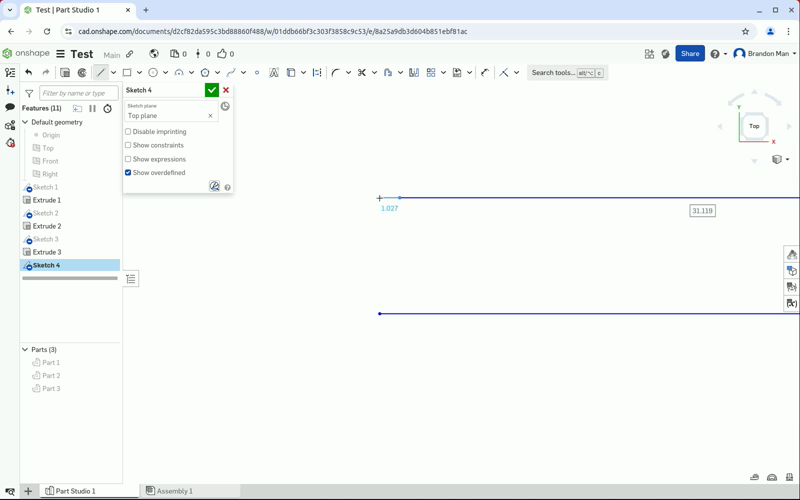
scroll(6)
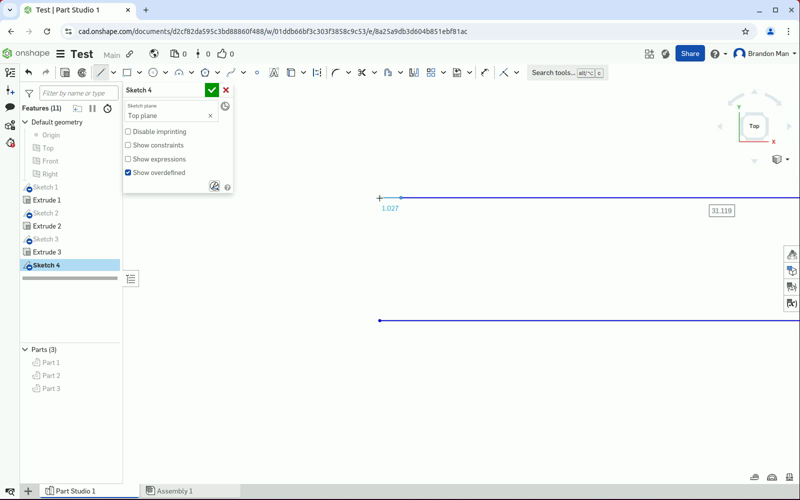
scroll(6)
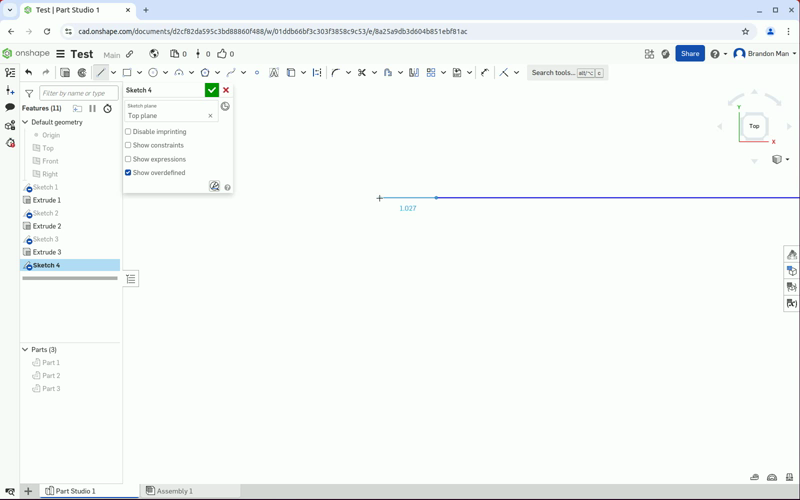
click(379, 197)
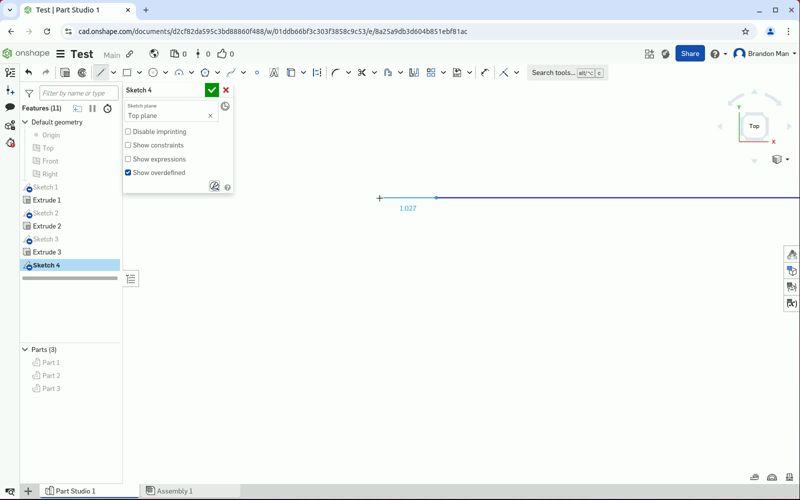
scroll(-6)
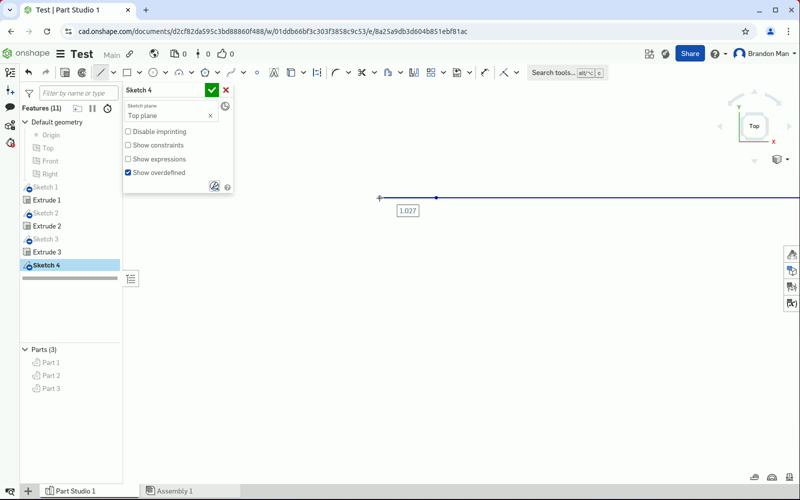
scroll(-6)
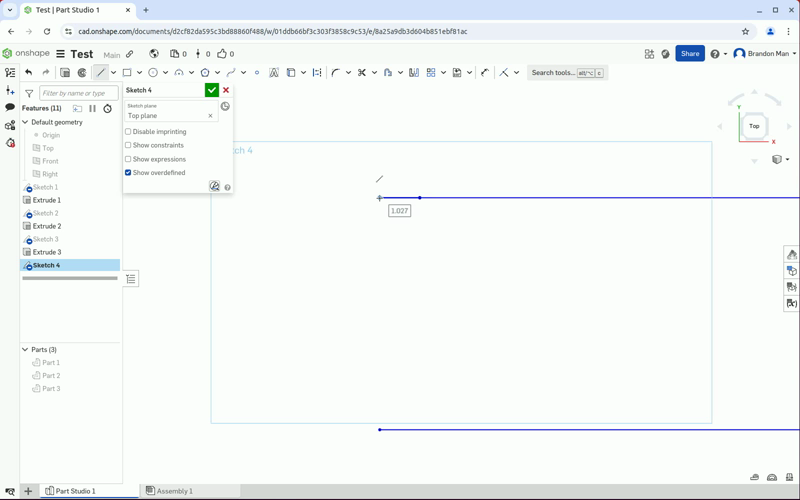
scroll(-6)
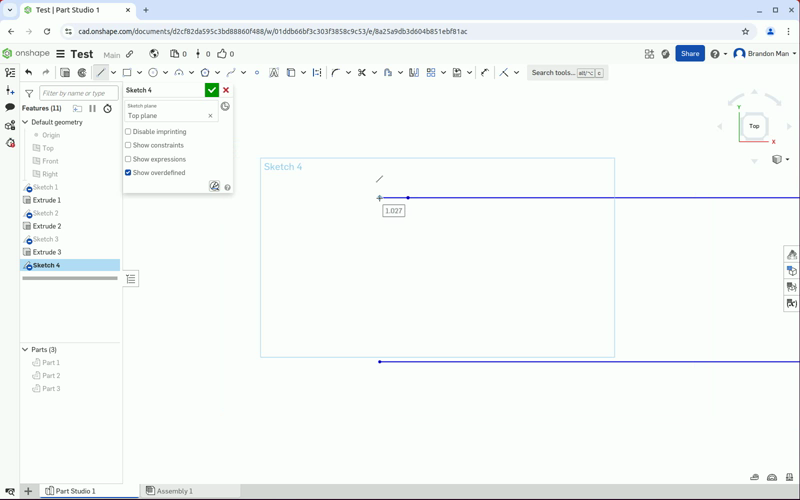
scroll(-6)
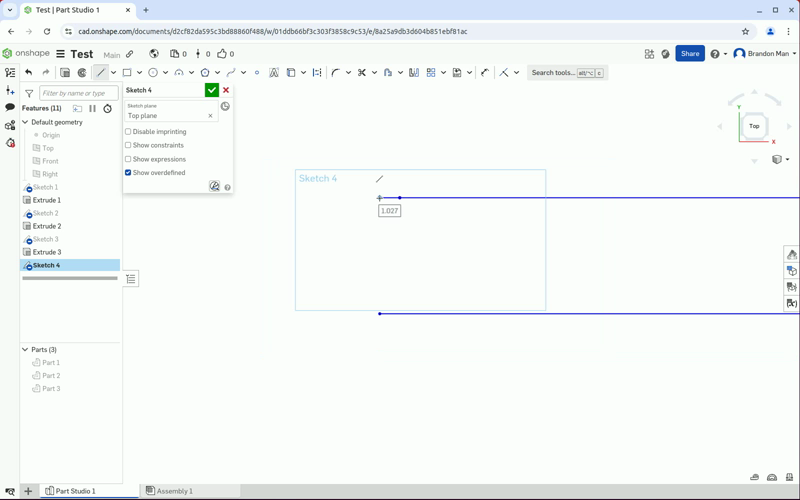
scroll(-6)
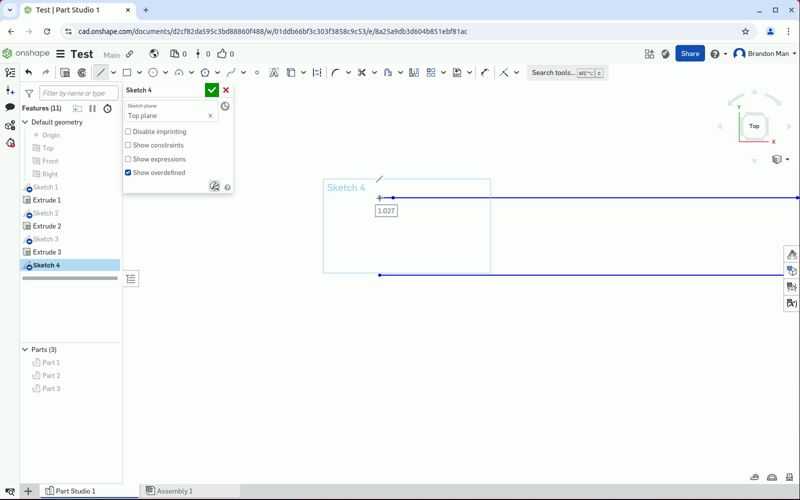
scroll(-6)
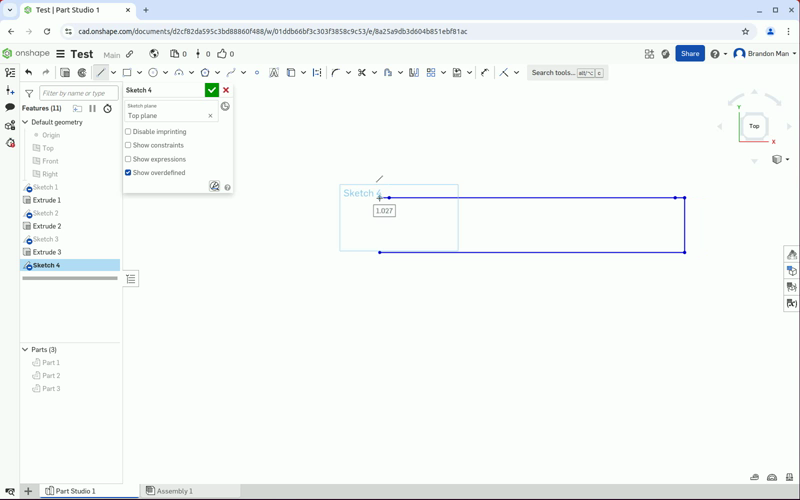
scroll(-6)
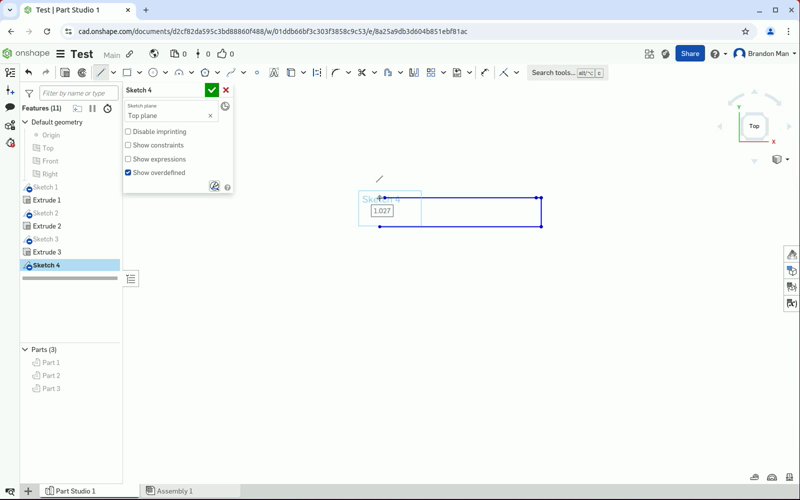
key_up(shift)
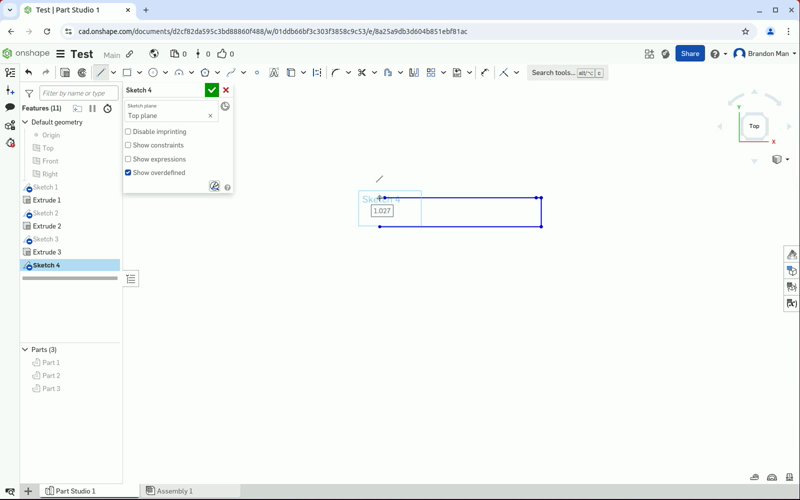
mouse_move(409, 197)
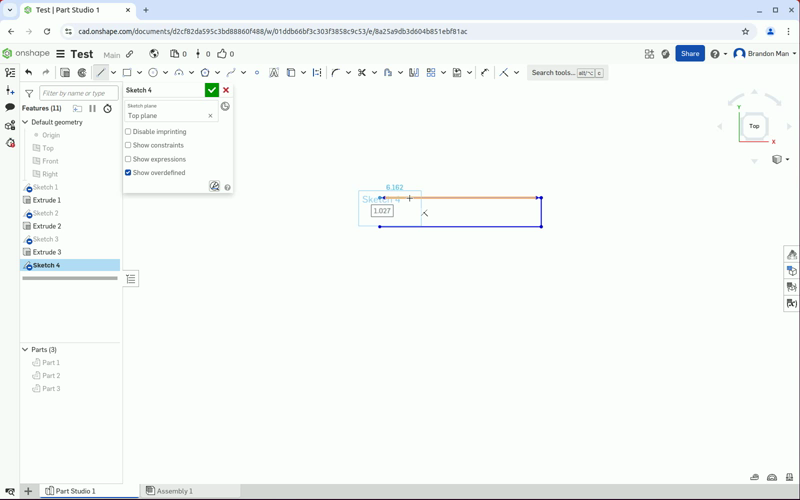
key_down(shift)
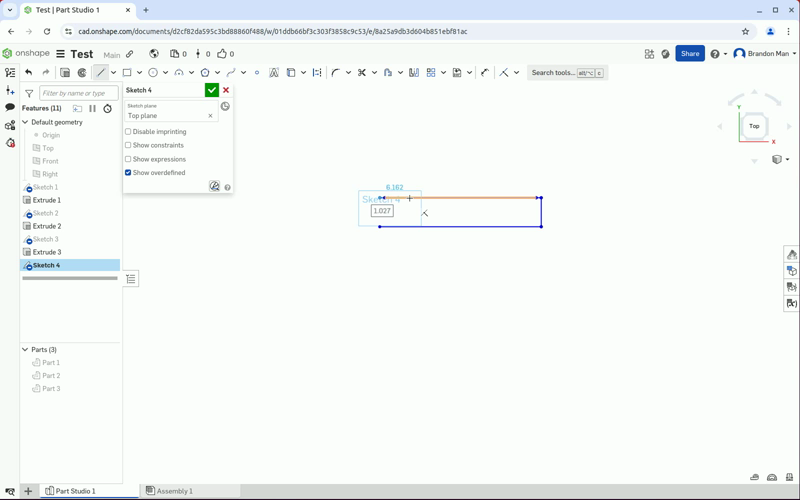
mouse_move(379, 226)
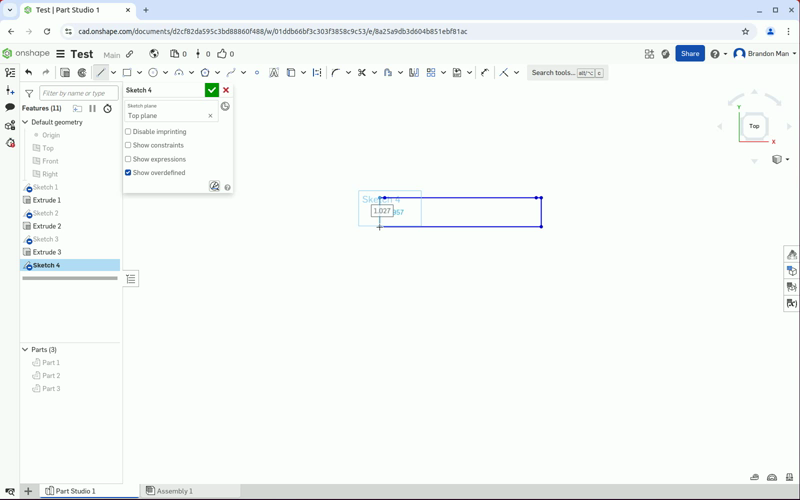
key_up(shift)
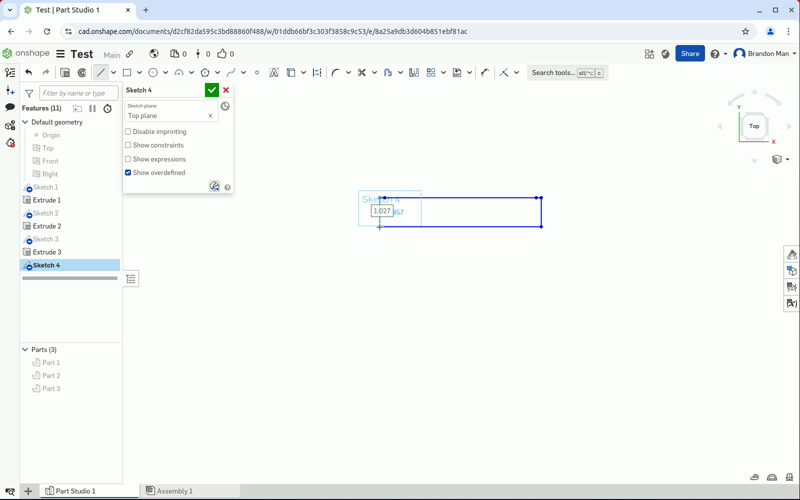
click(379, 226)
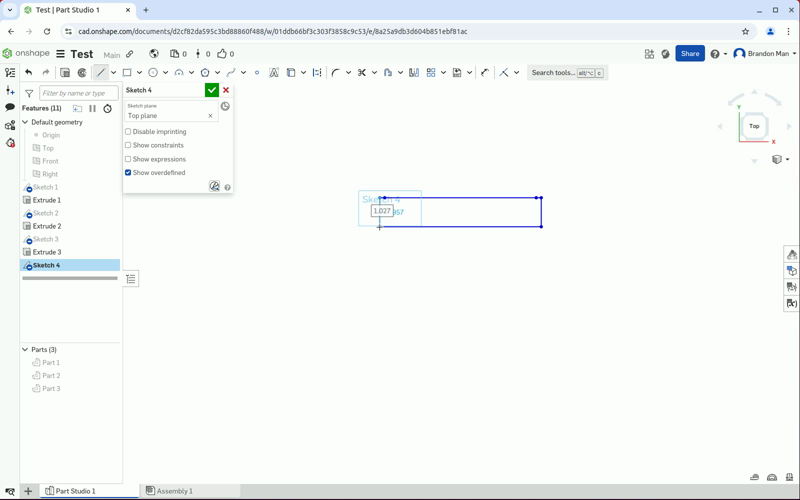
key(esc)
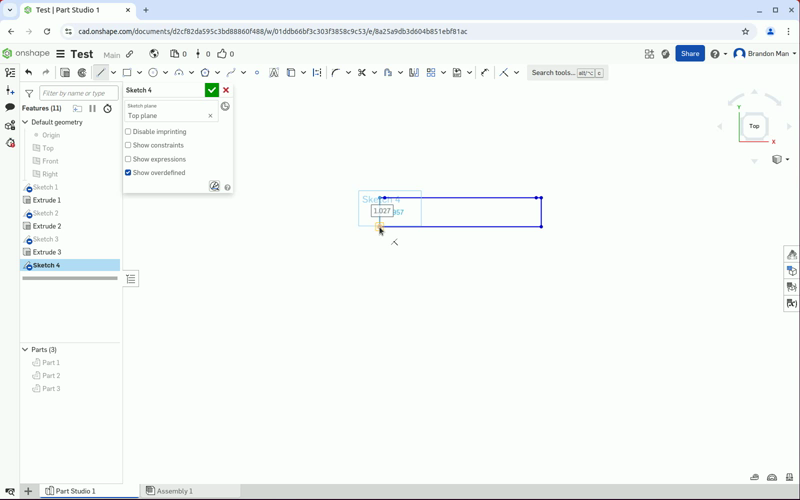
mouse_move(401, 212)
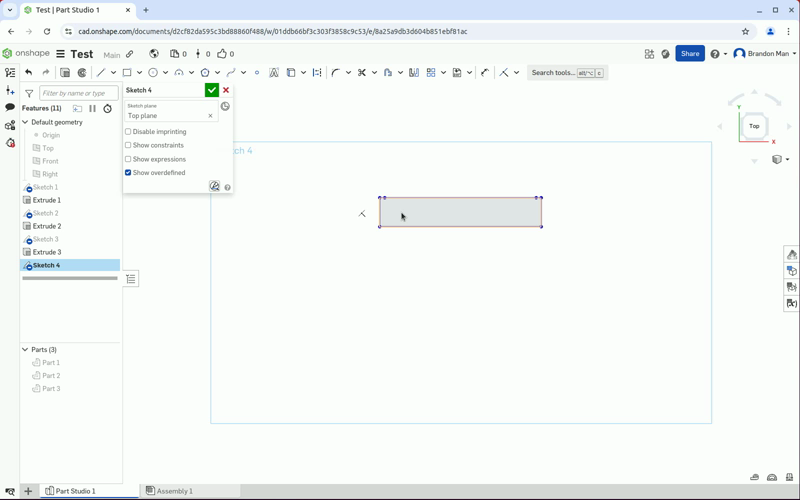
click(401, 212)
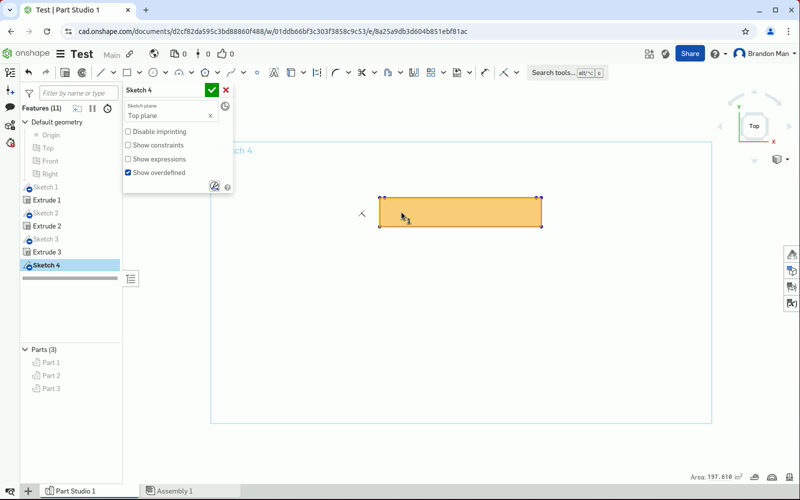
mouse_move(73, 352)
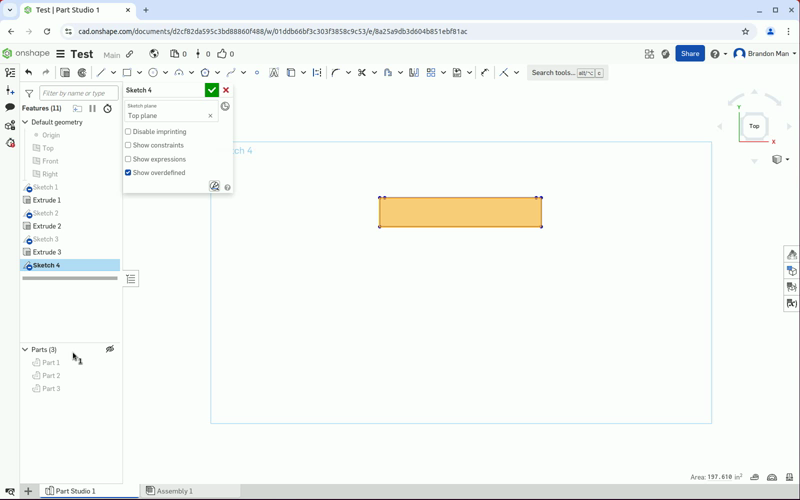
key(shift+y)
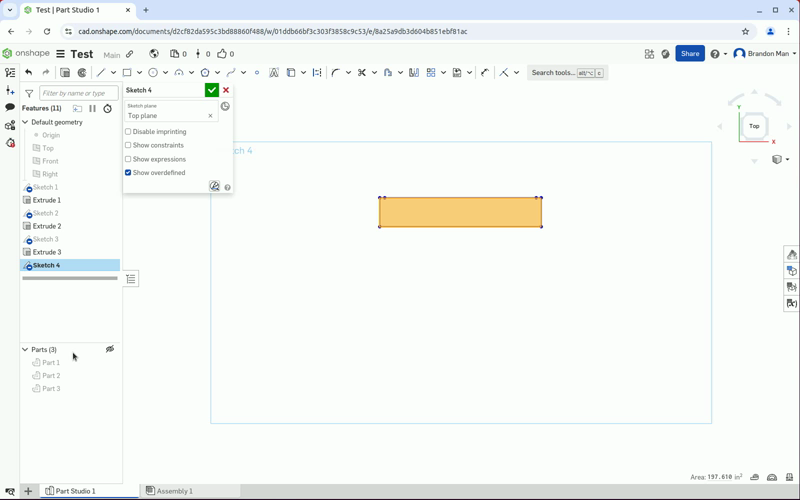
key(shift+e)
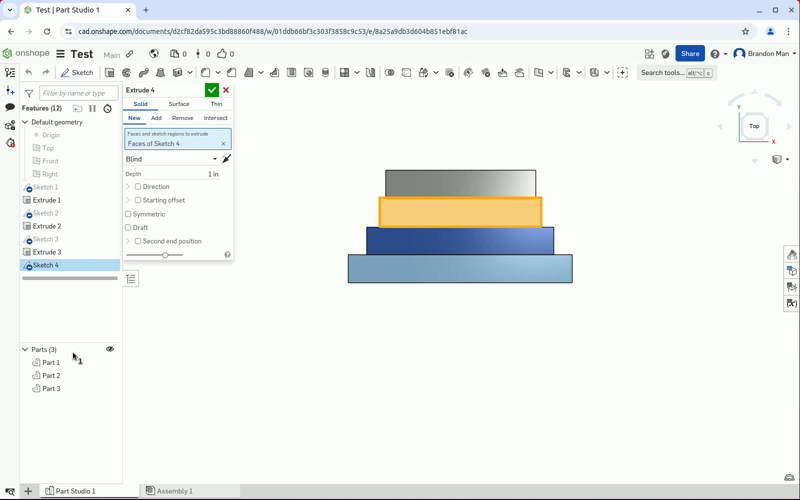
mouse_move(143, 106)
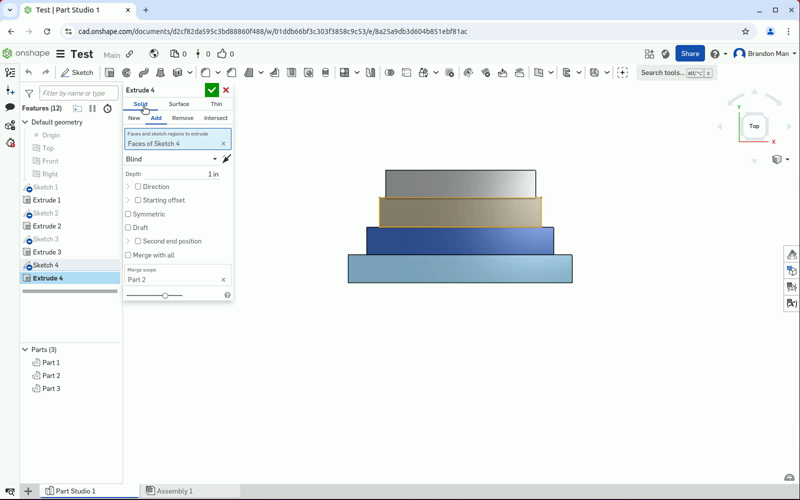
click(143, 106)
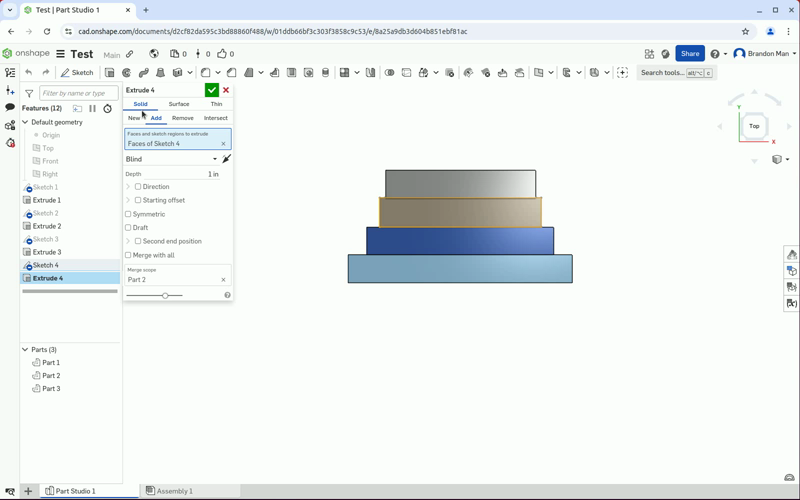
mouse_move(137, 120)
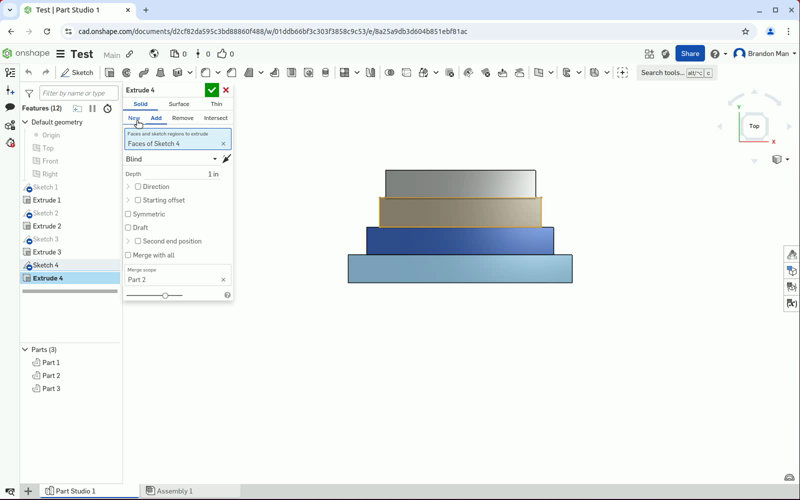
click(137, 120)
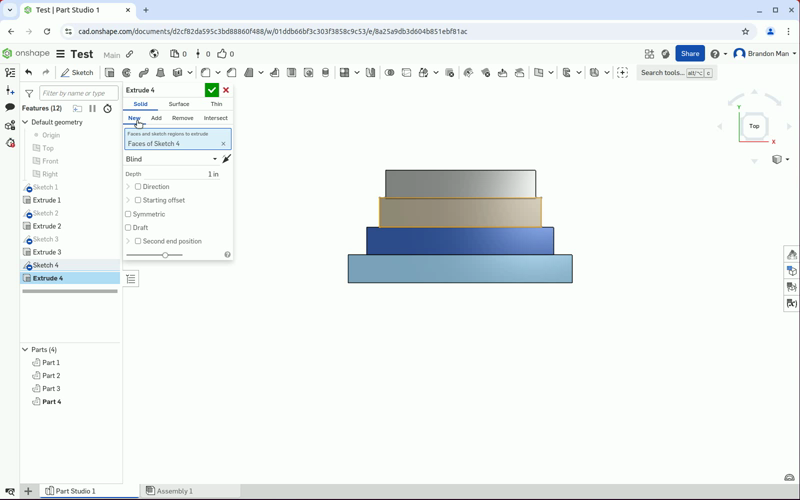
key(tab, 4)
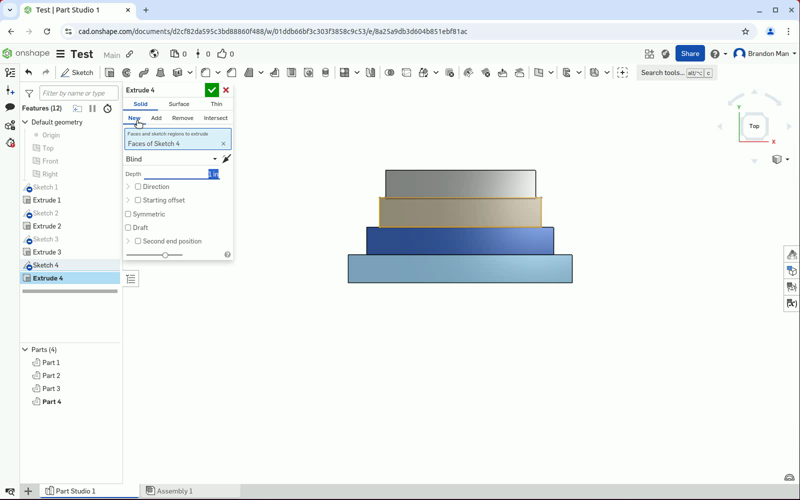
text(3.851)
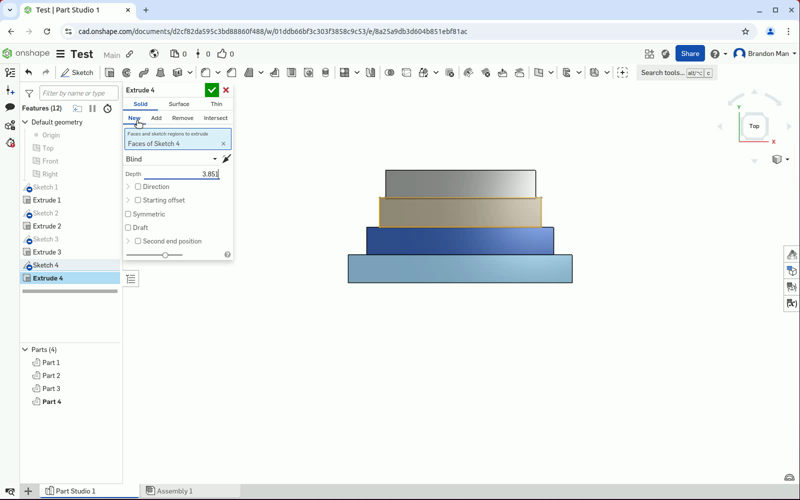
key(enter)
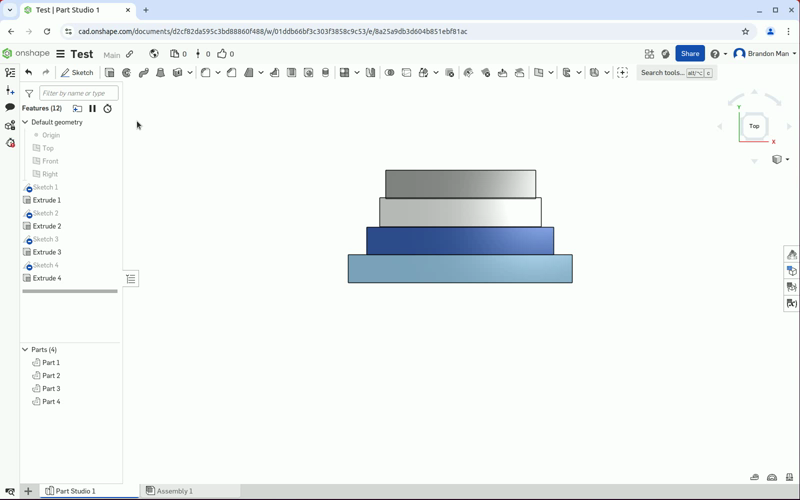
key(shift+h)
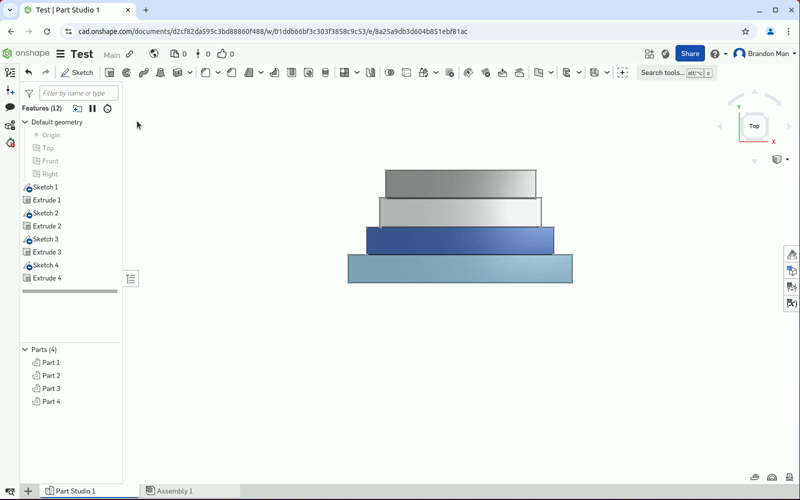
key(shift+h)
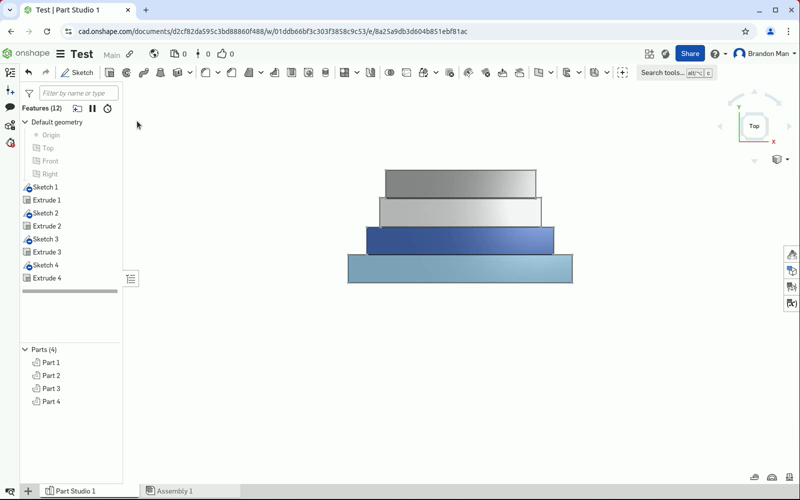
key(shift+7)
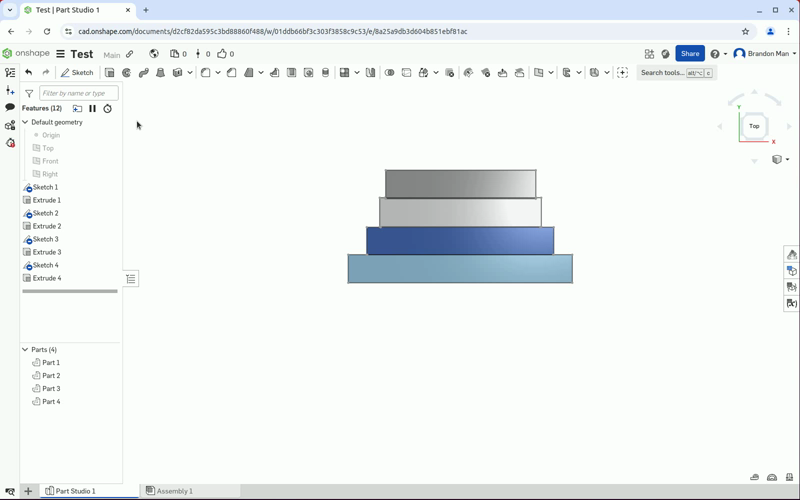
key(up, 3)
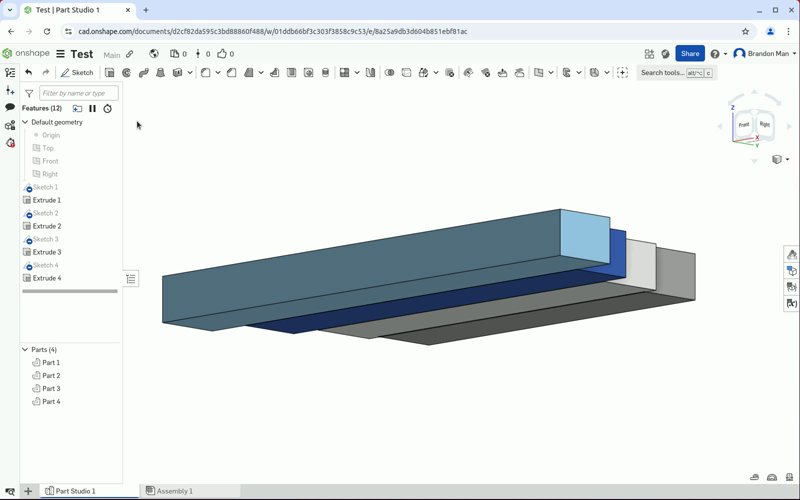
key(left, 3)
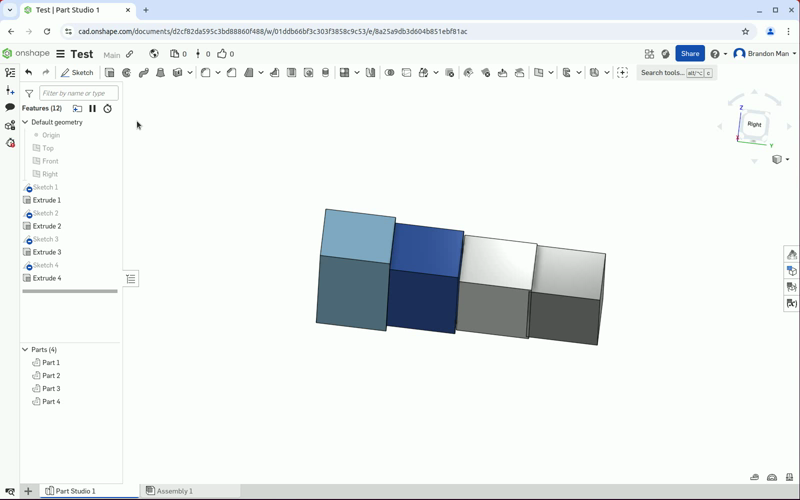
key(right, 3)
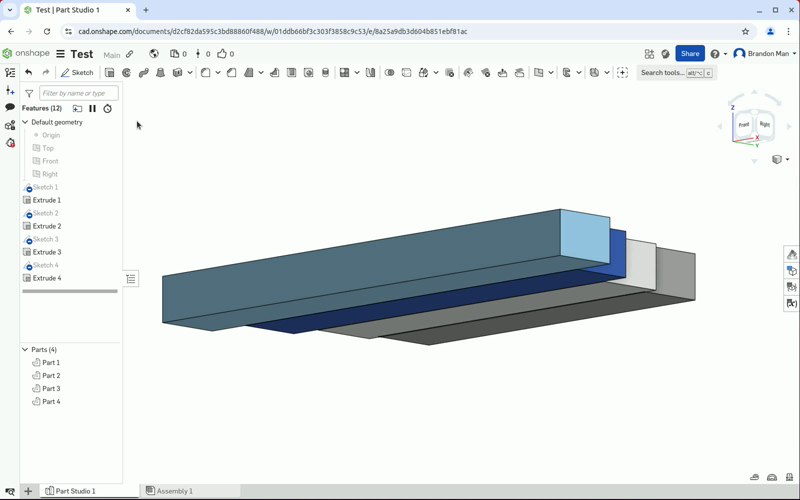
key(down, 3)
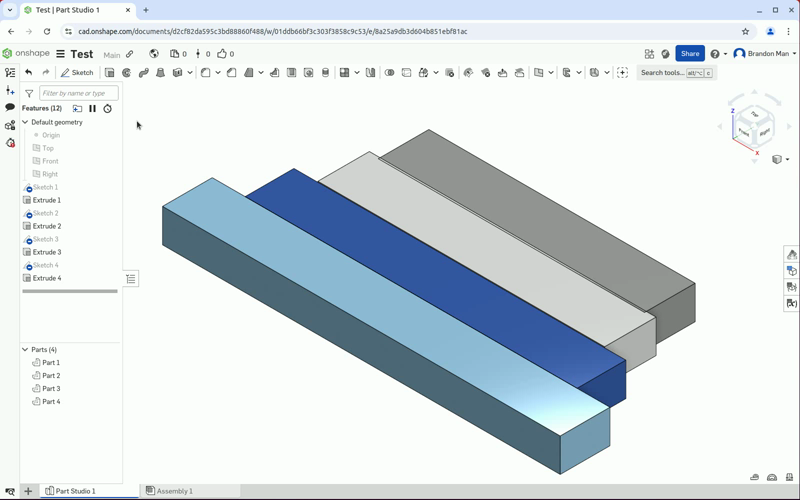
mouse_move(73, 189)
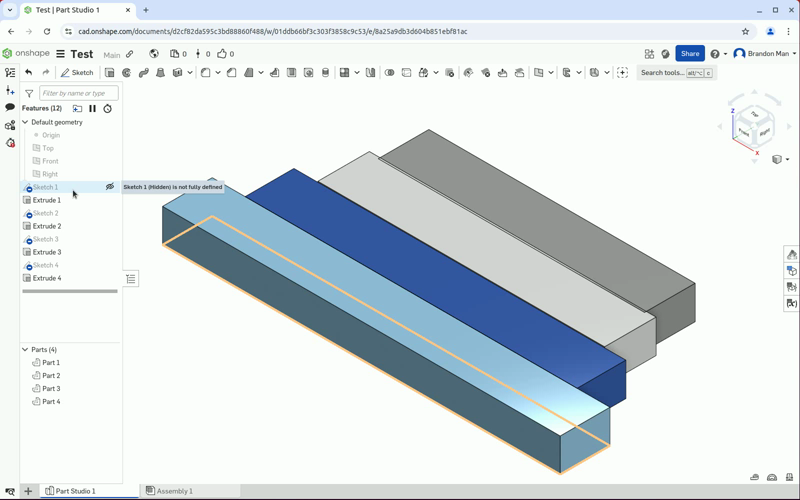
click(73, 189)